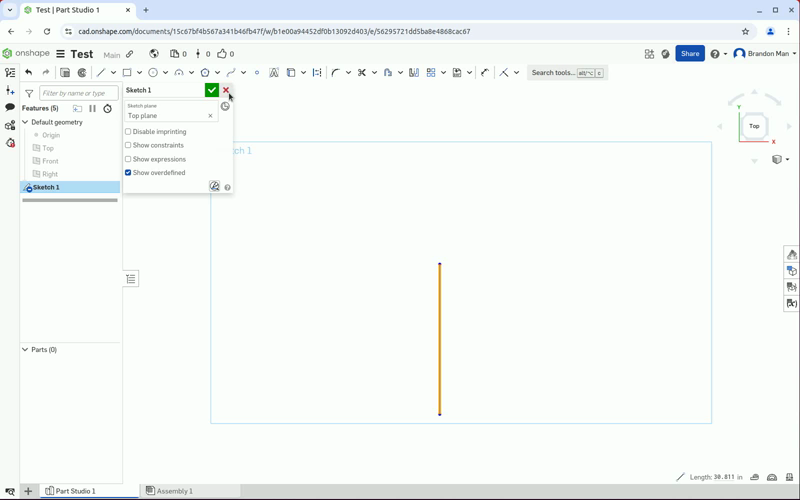
key(shift+h)
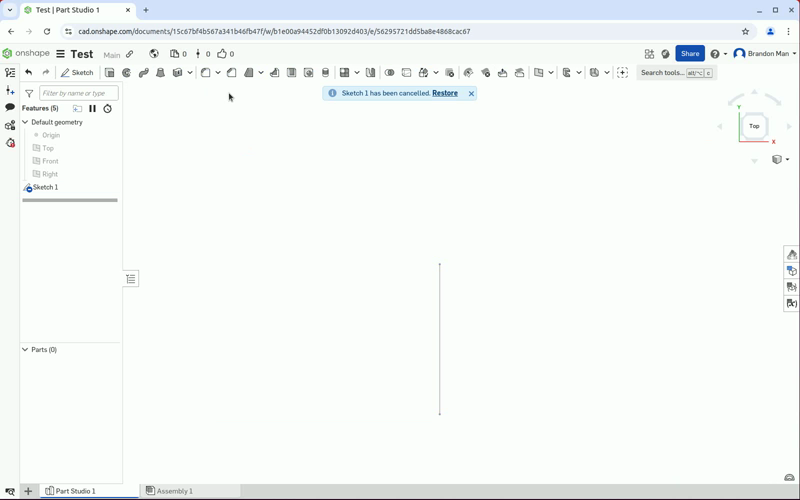
key(shift+s)
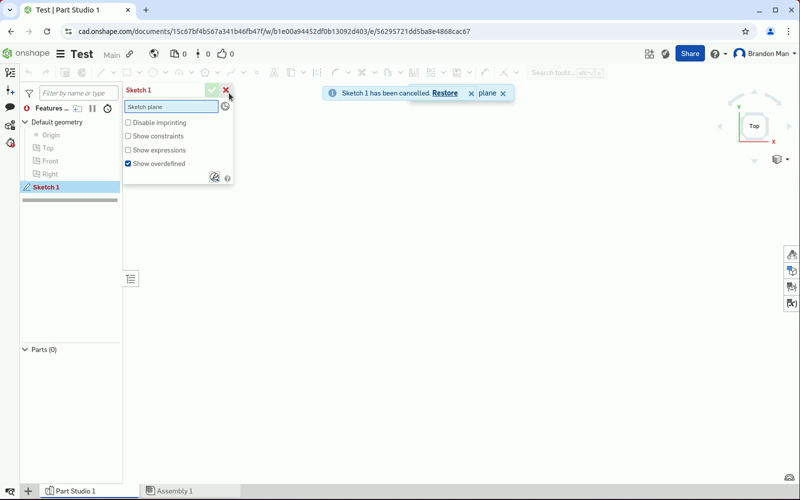
mouse_move(73, 150)
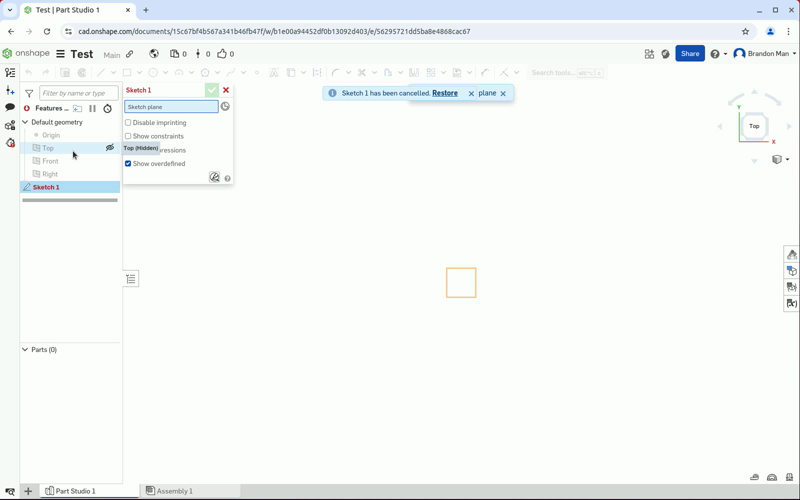
click(73, 150)
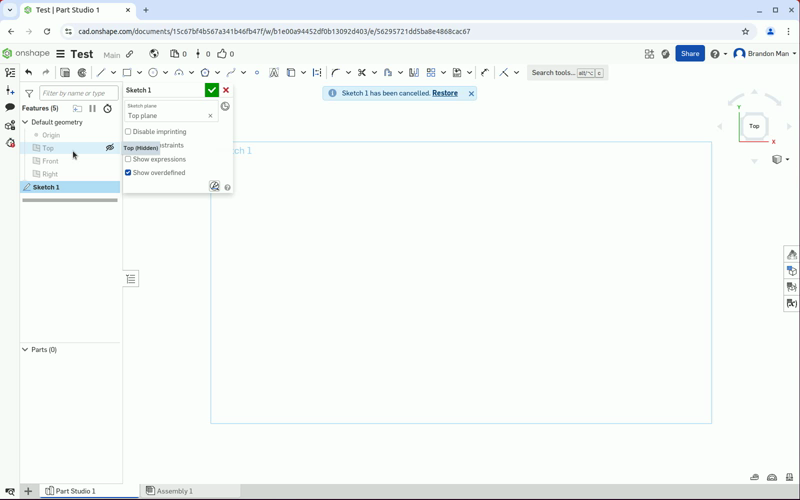
mouse_move(73, 352)
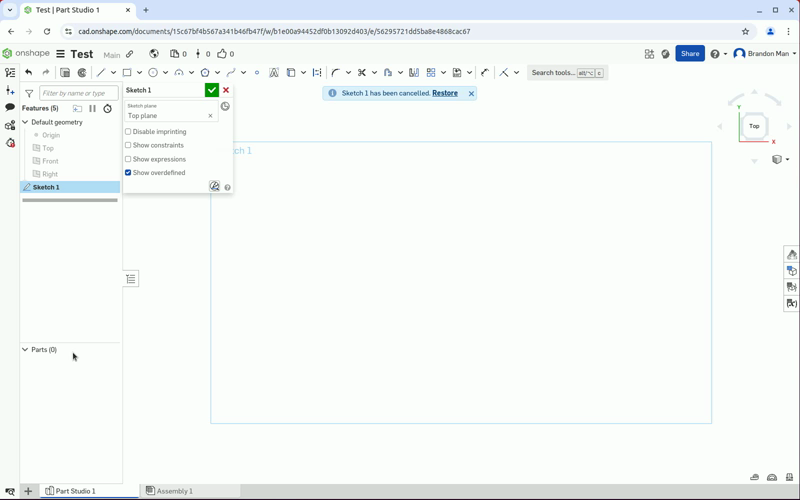
key(y)
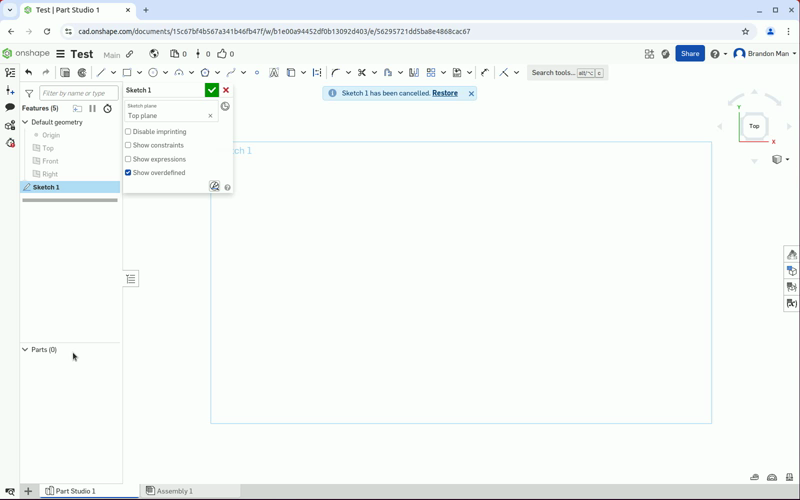
key(a)
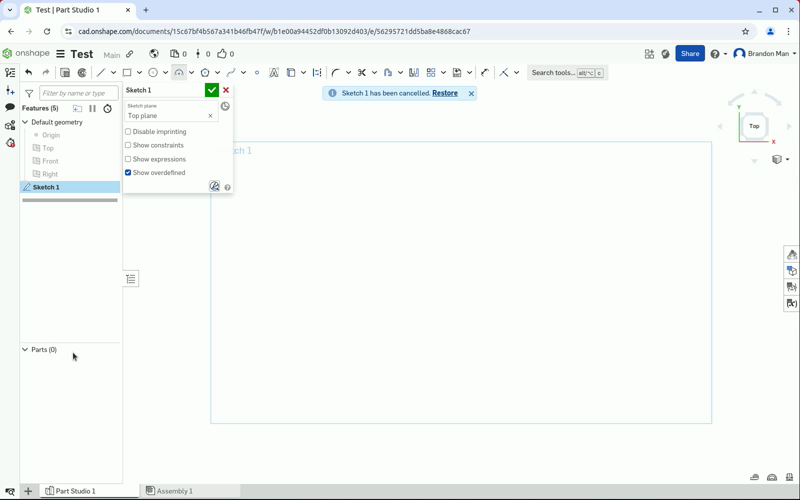
key_down(shift)
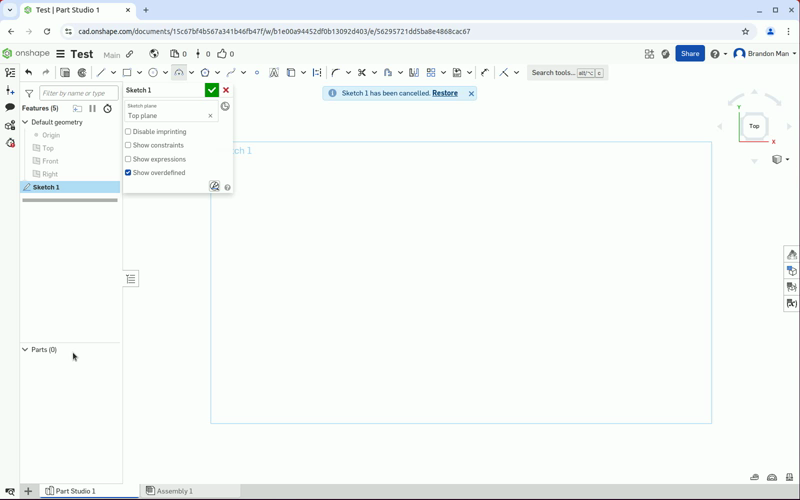
mouse_move(438, 368)
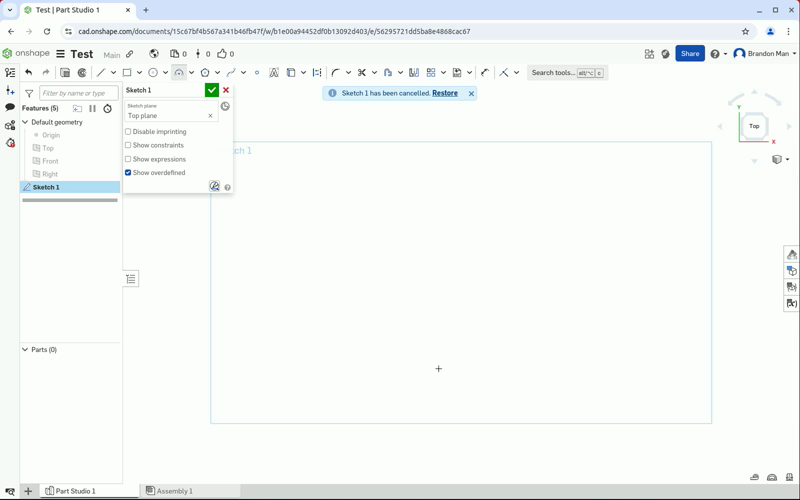
click(438, 368)
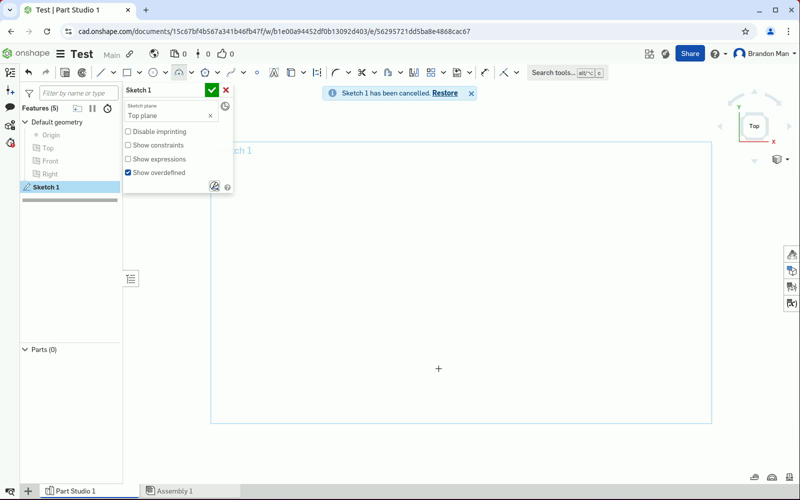
key_up(shift)
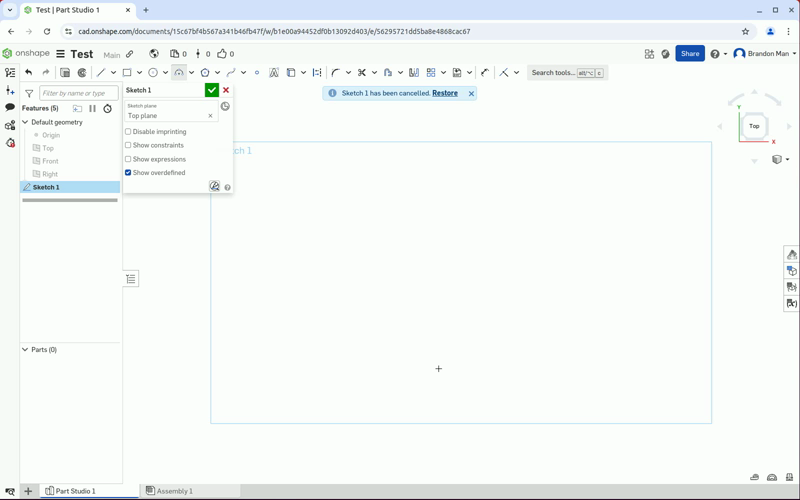
key_down(shift)
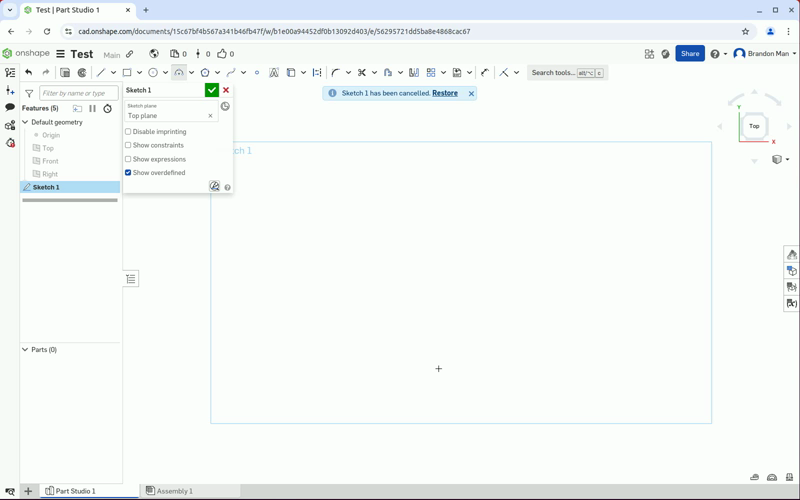
mouse_move(483, 368)
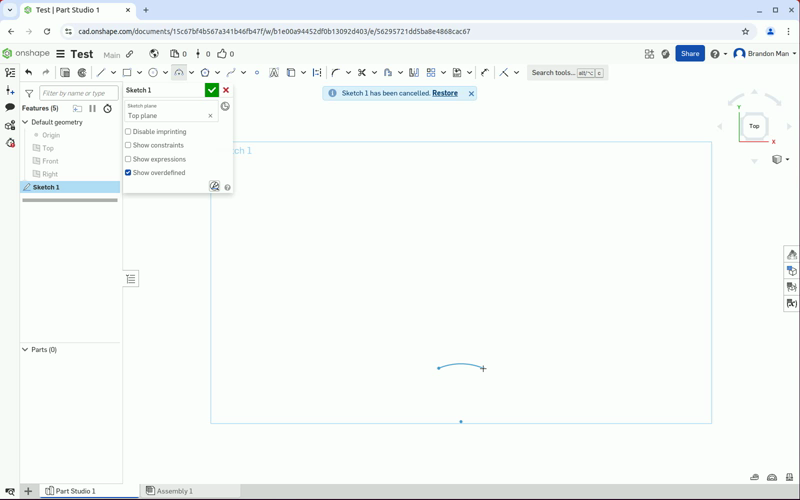
click(483, 368)
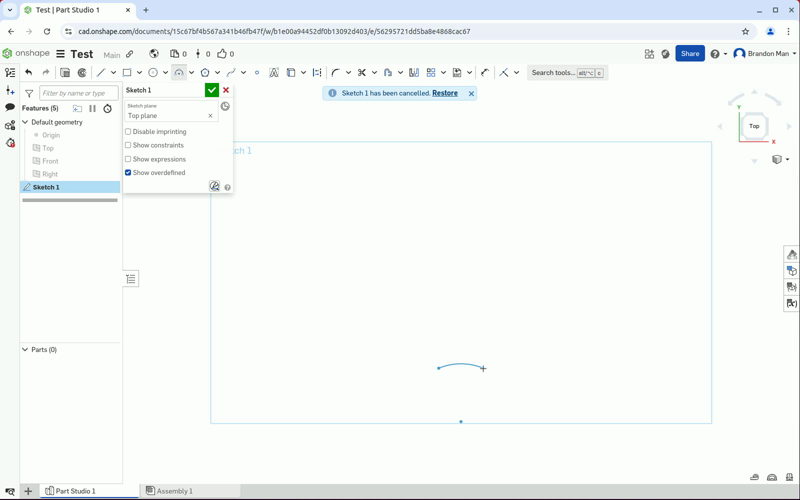
mouse_move(461, 395)
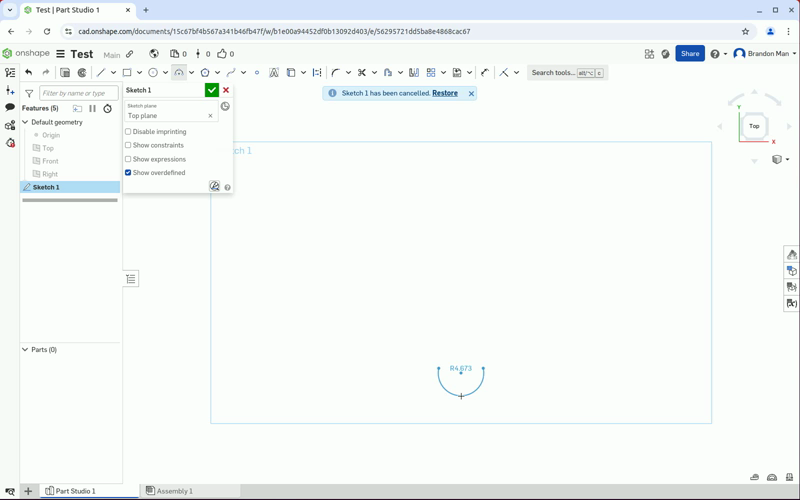
click(461, 395)
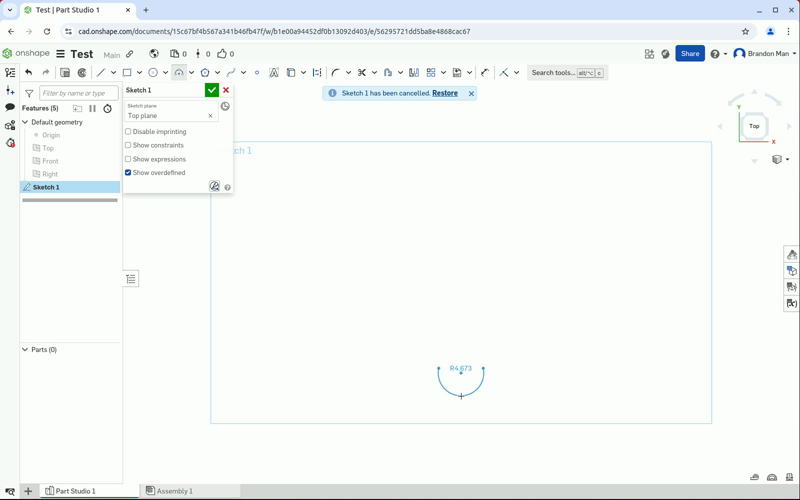
key_up(shift)
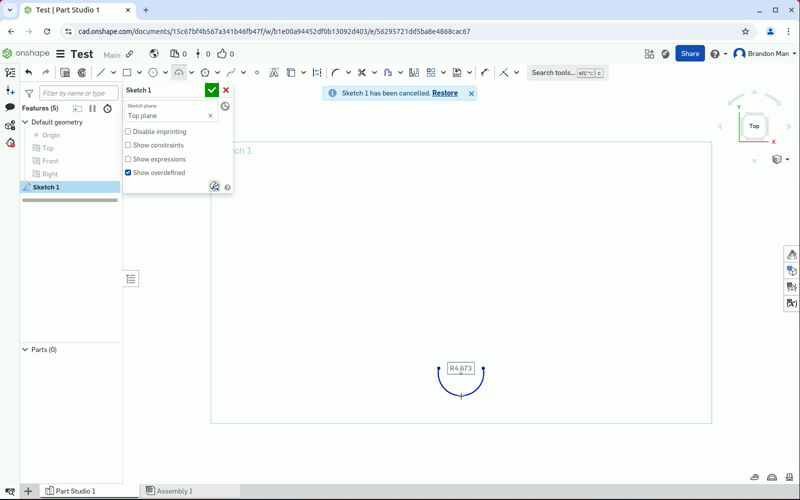
key(esc)
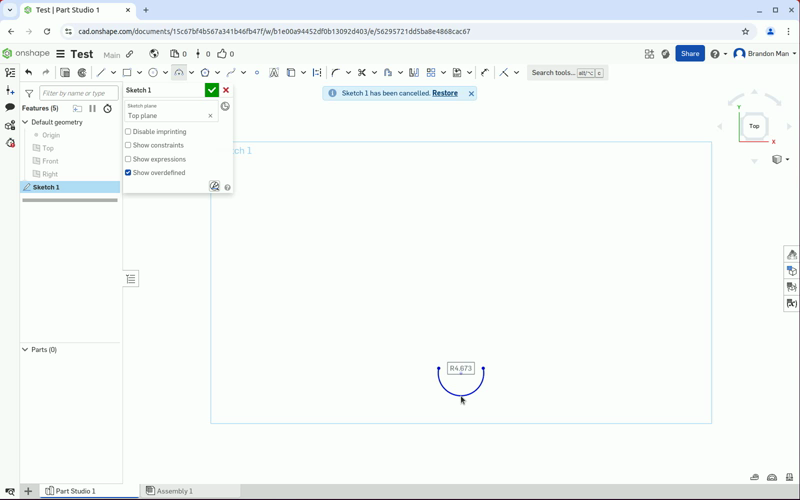
key(l)
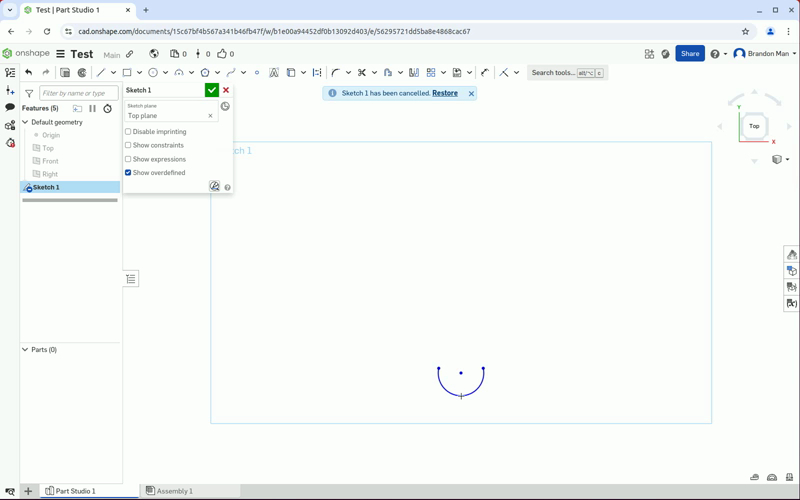
mouse_move(483, 368)
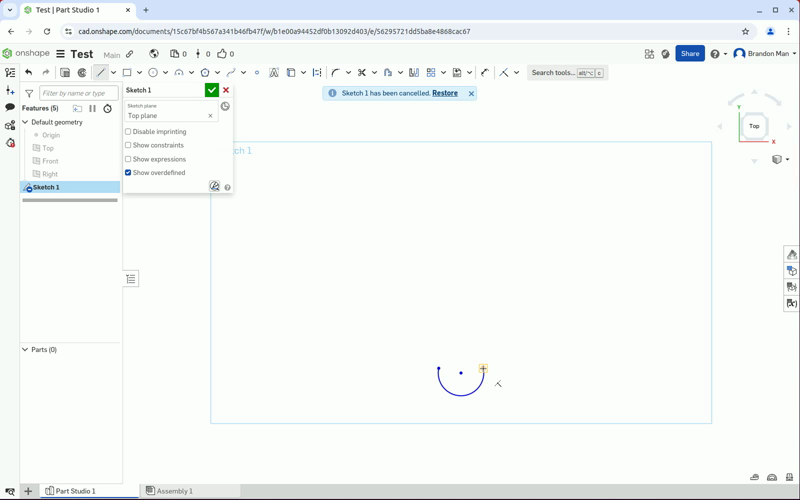
click(483, 368)
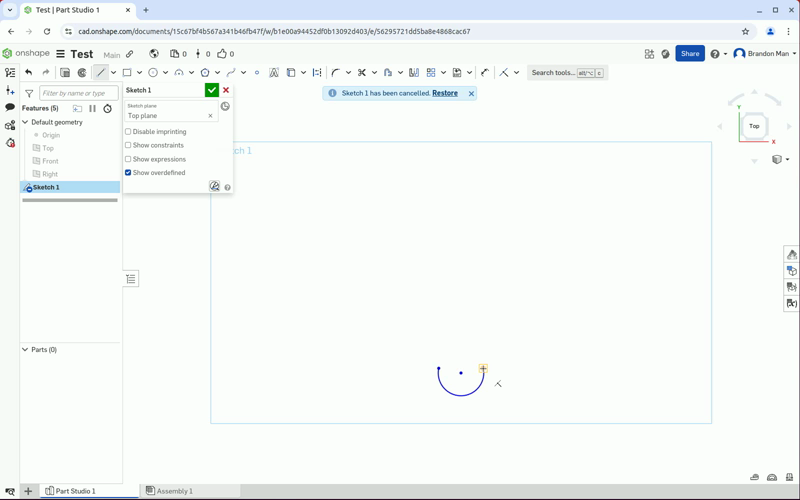
key_down(shift)
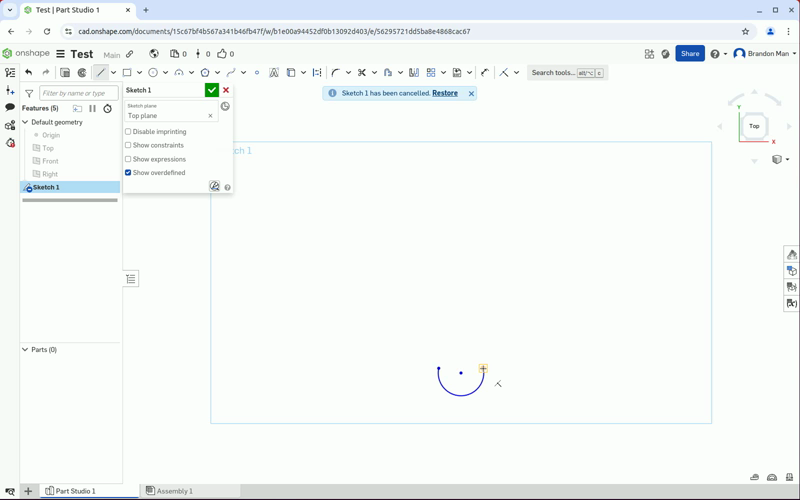
mouse_move(465, 281)
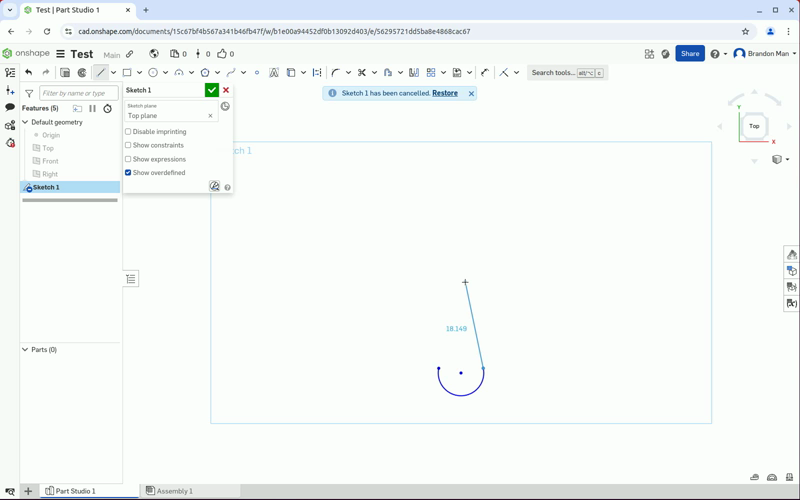
click(465, 281)
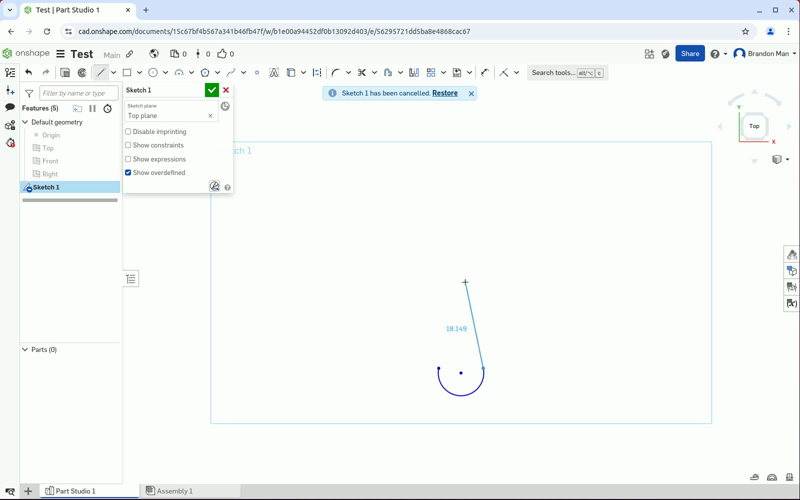
key_up(shift)
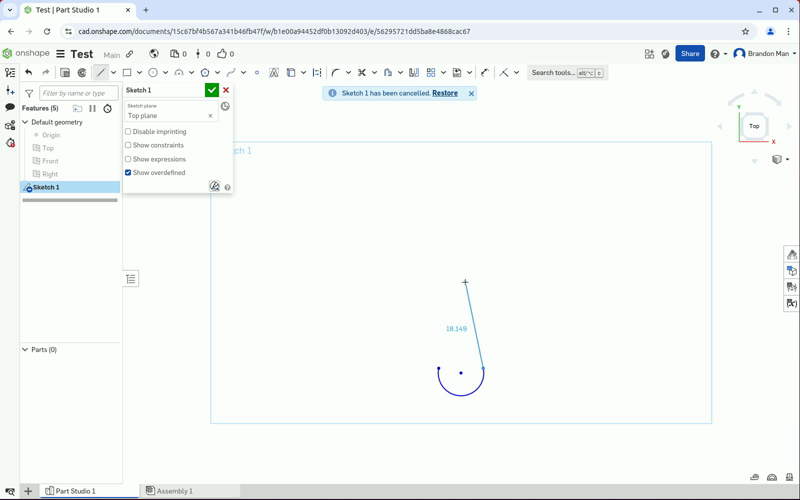
key(esc)
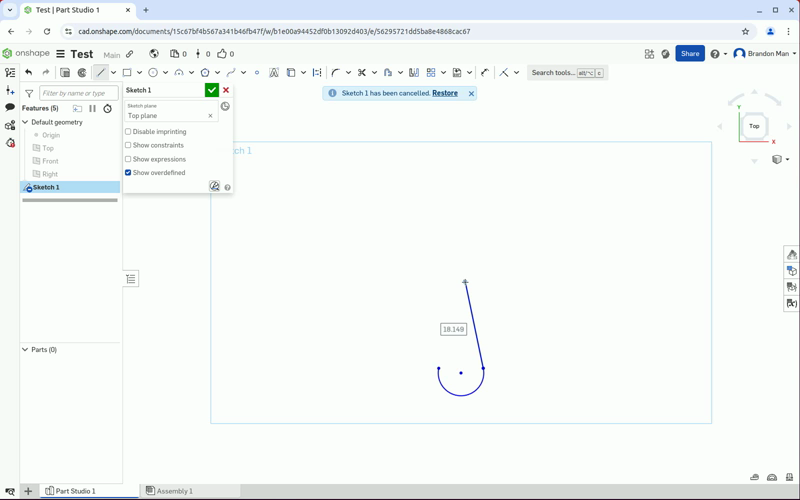
key(a)
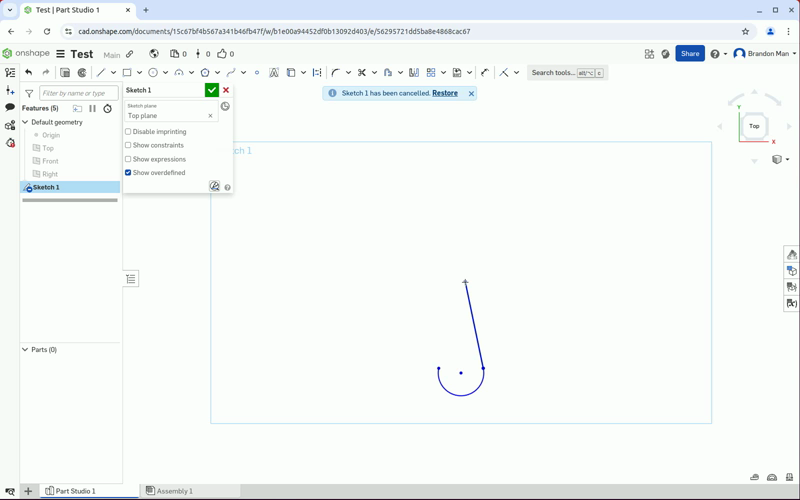
mouse_move(465, 281)
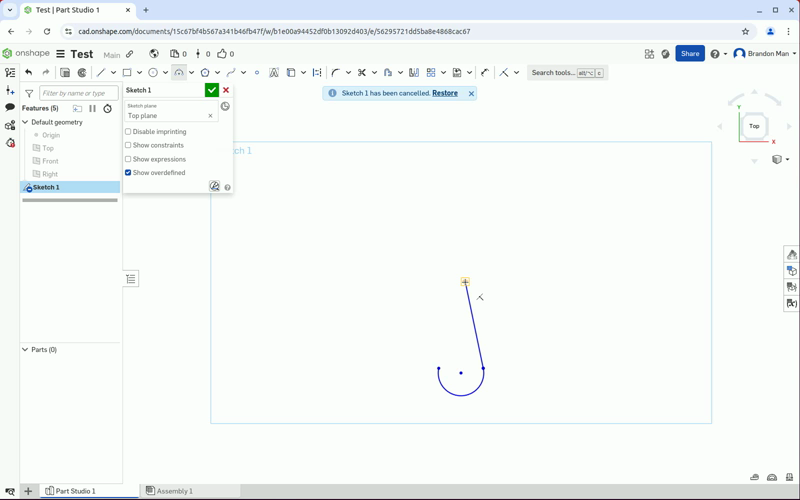
click(465, 281)
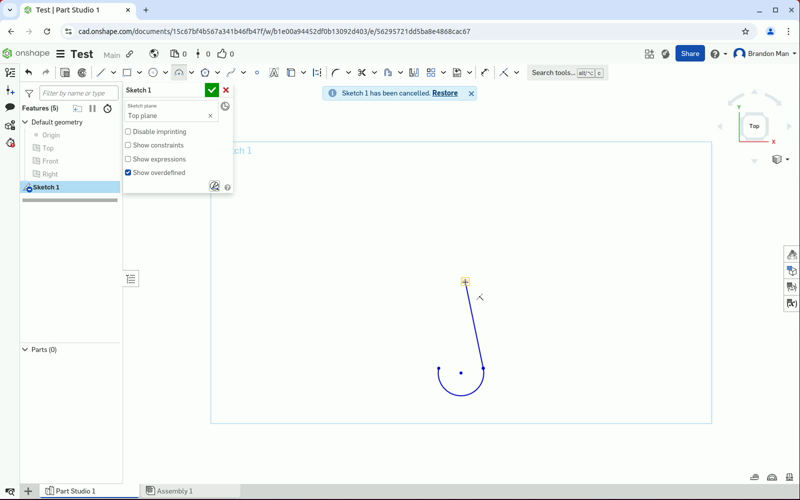
key_down(shift)
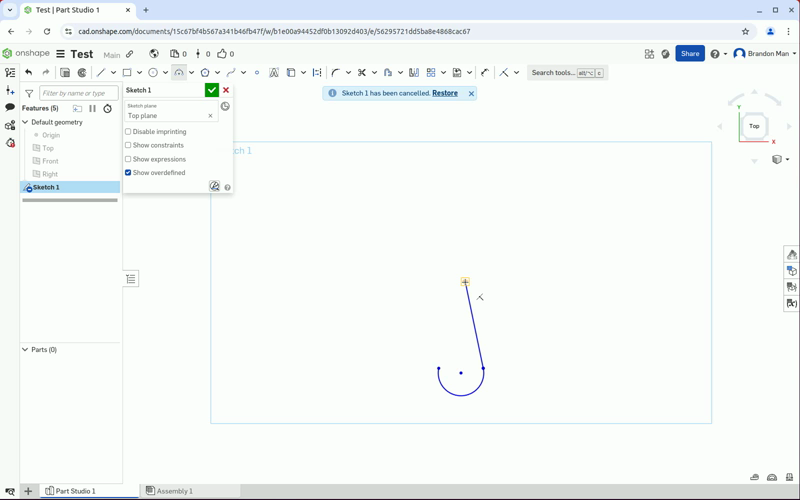
mouse_move(456, 281)
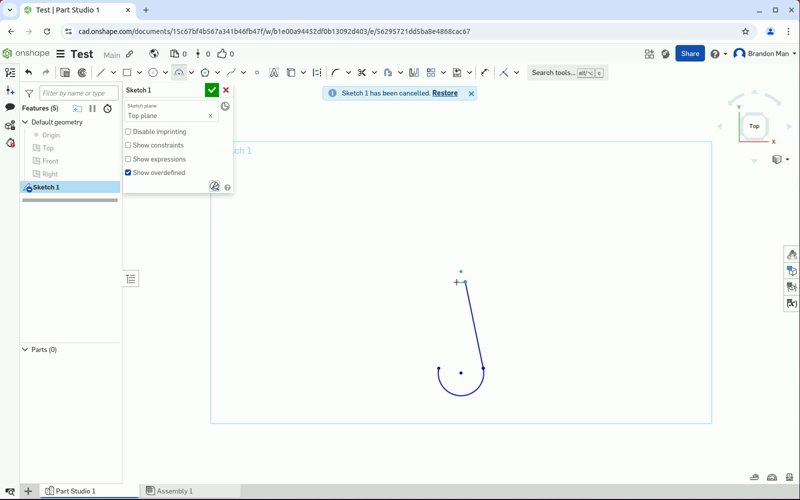
click(456, 281)
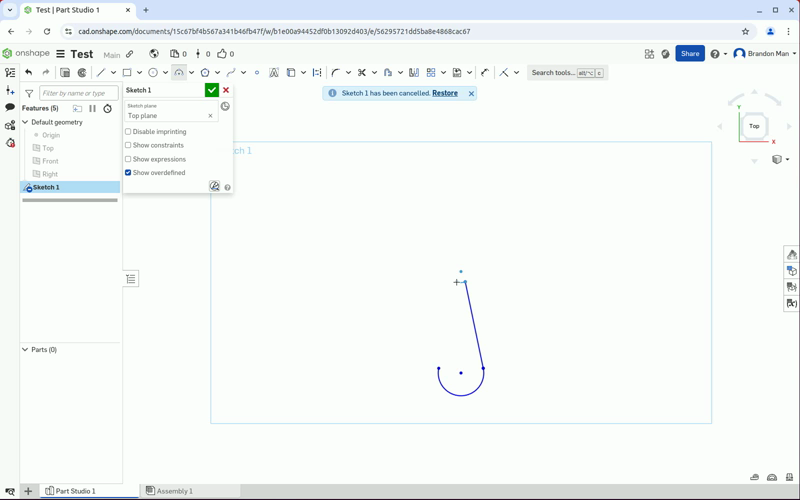
mouse_move(461, 278)
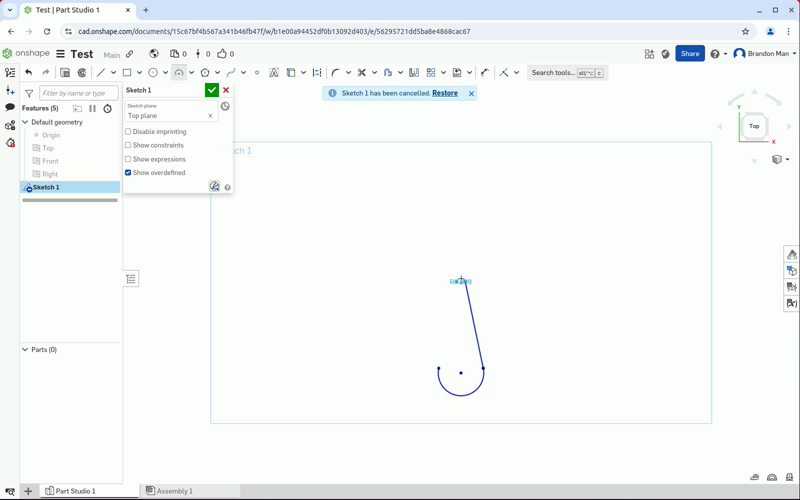
click(461, 278)
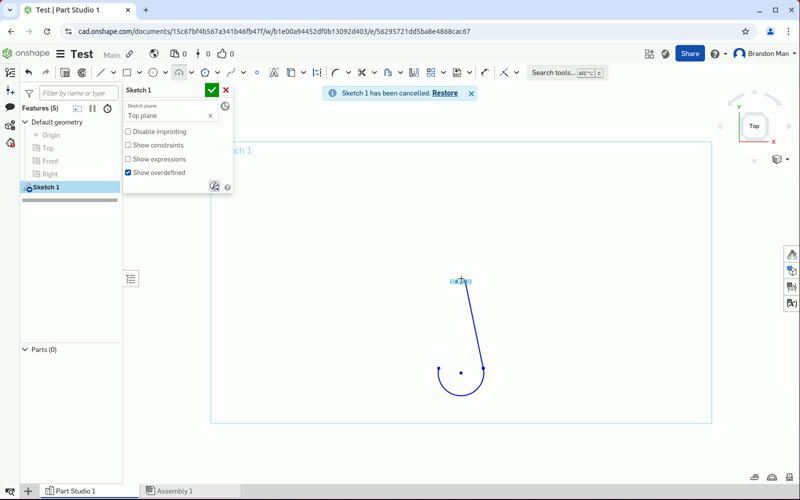
key_up(shift)
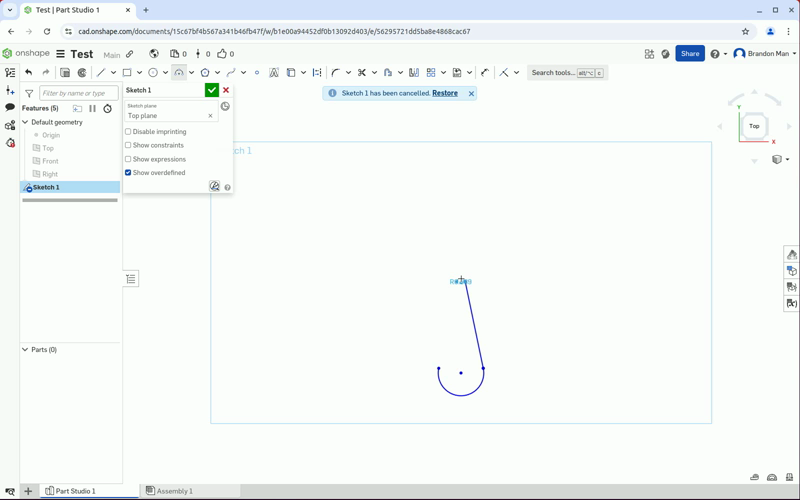
key(esc)
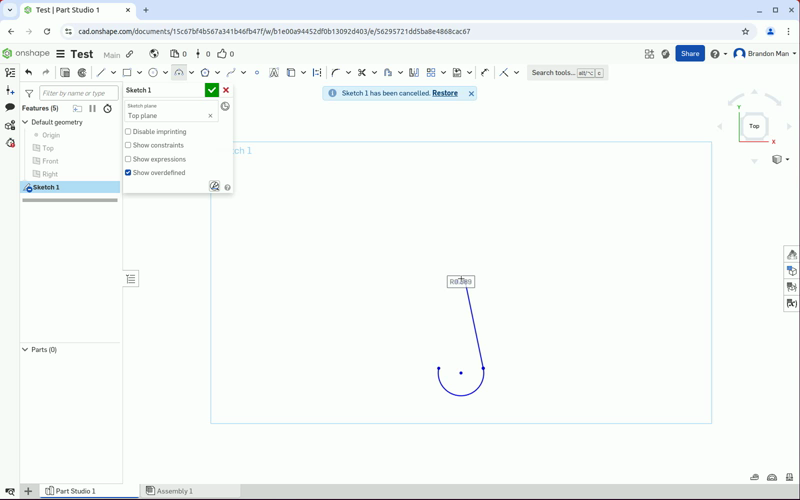
key(l)
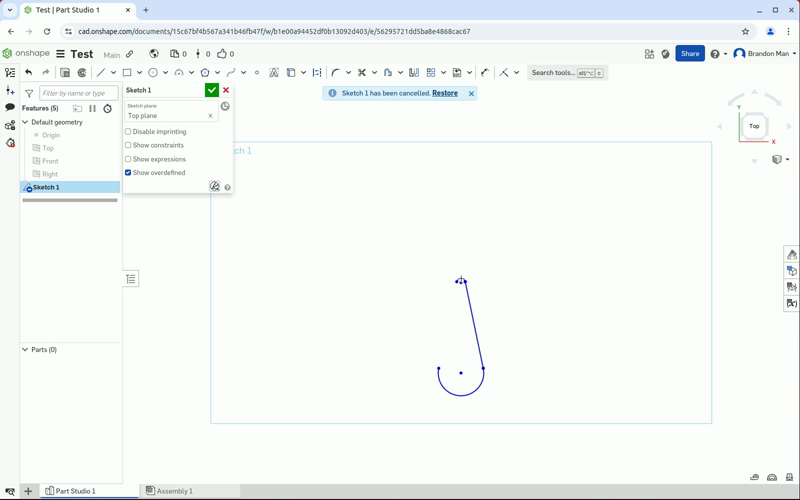
mouse_move(456, 281)
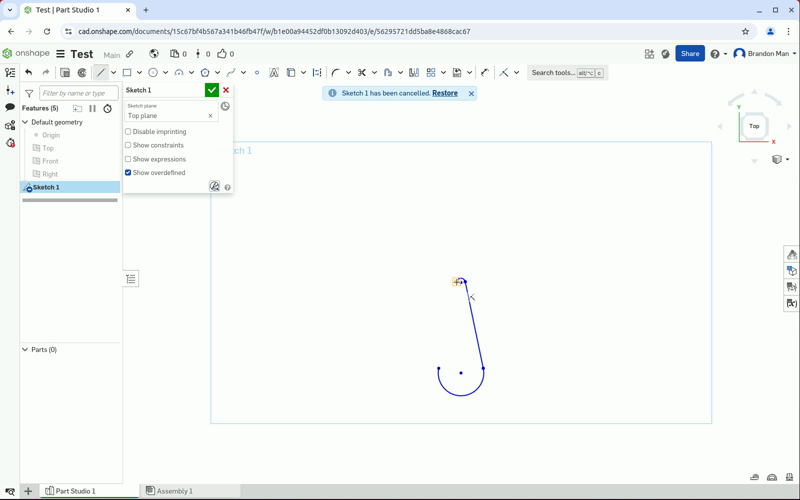
click(456, 281)
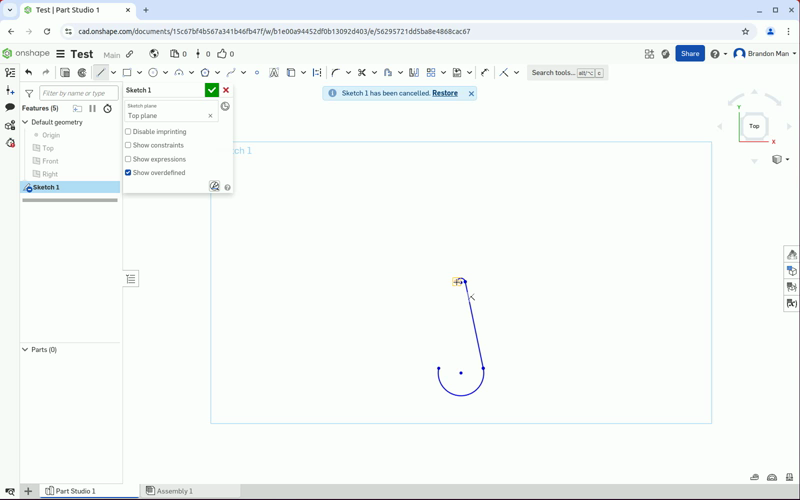
key_down(shift)
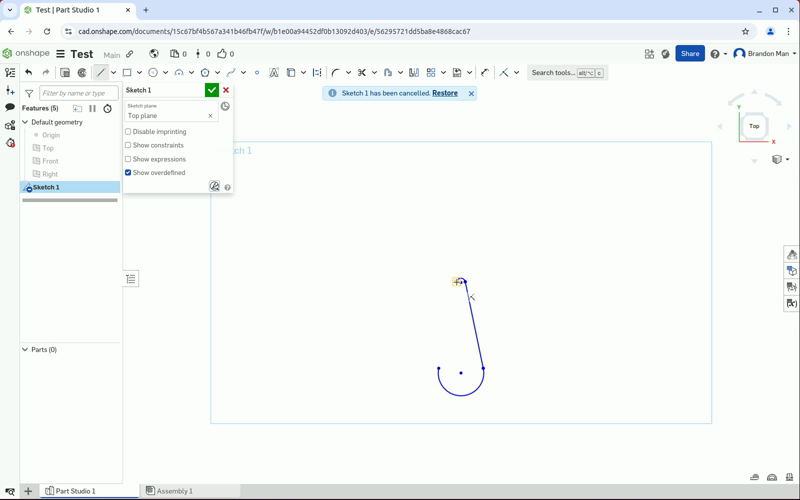
mouse_move(438, 368)
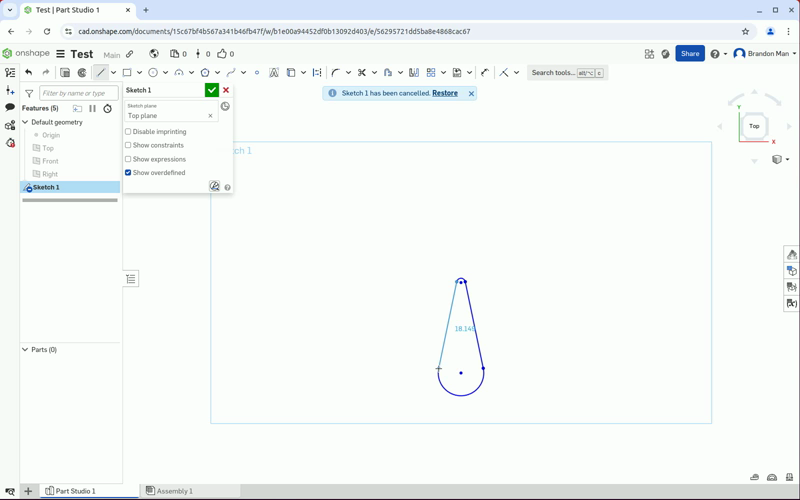
key_up(shift)
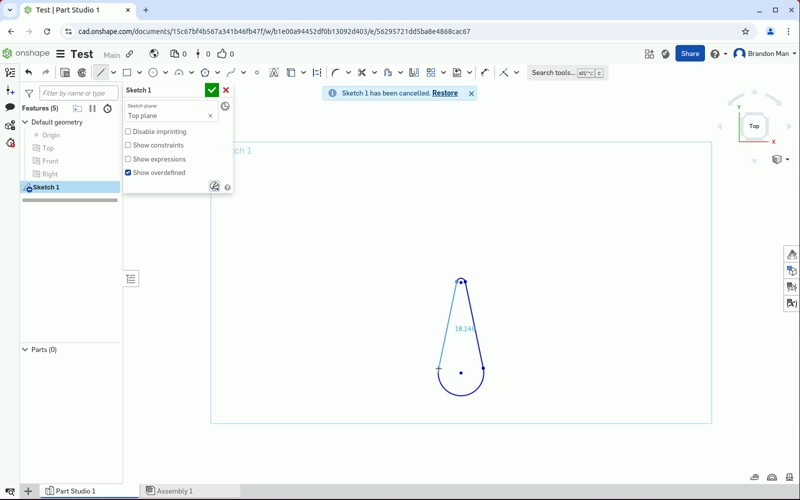
click(438, 368)
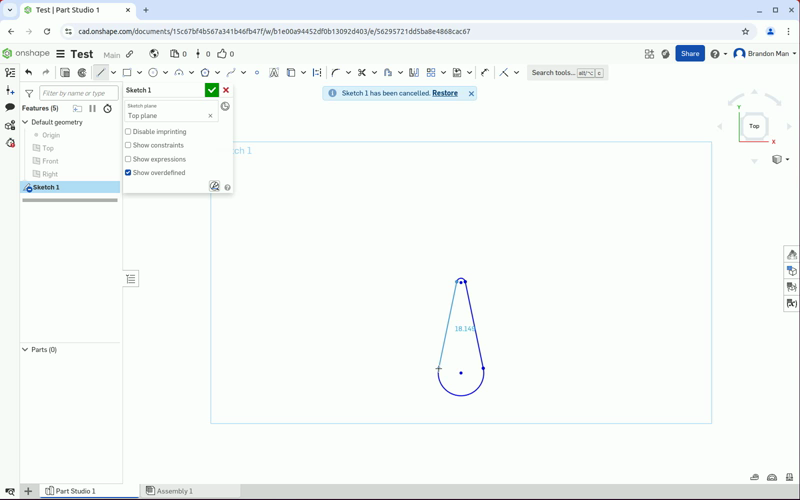
key(esc)
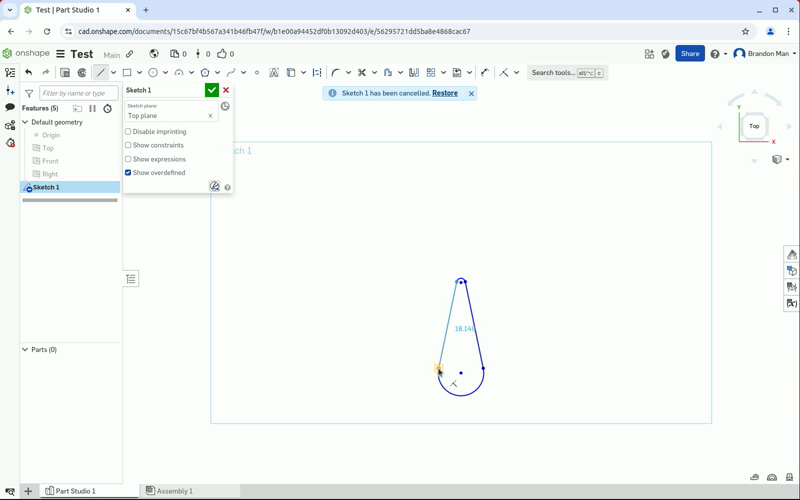
key(c)
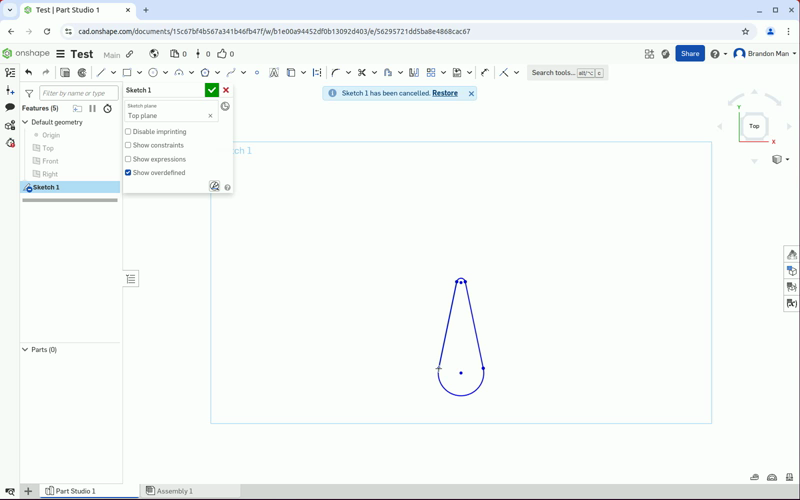
key_down(shift)
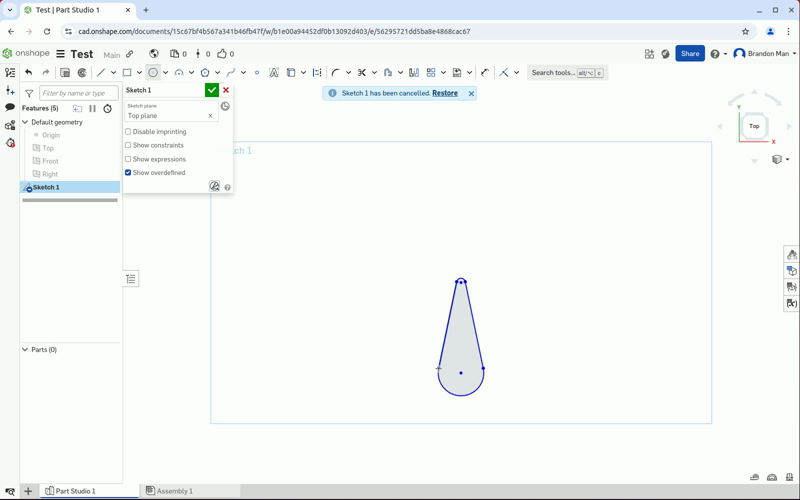
mouse_move(460, 282)
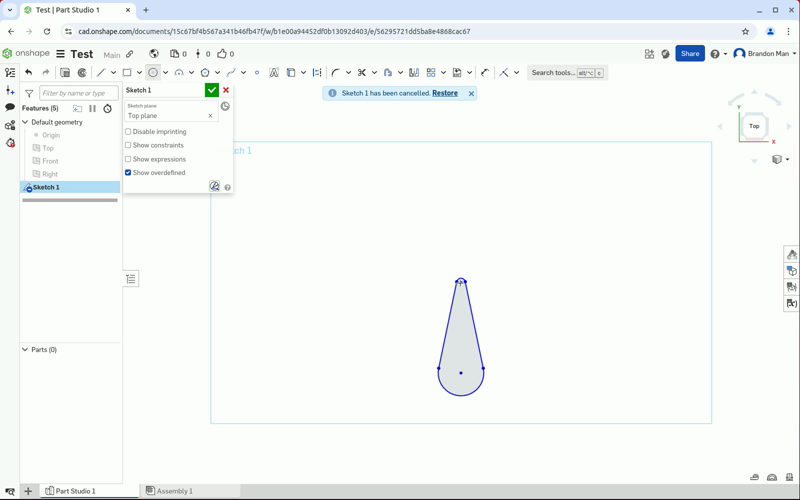
scroll(6)
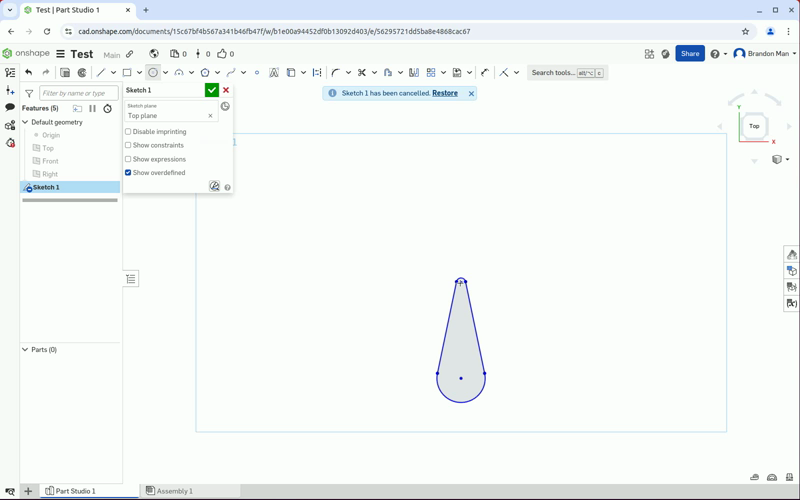
scroll(6)
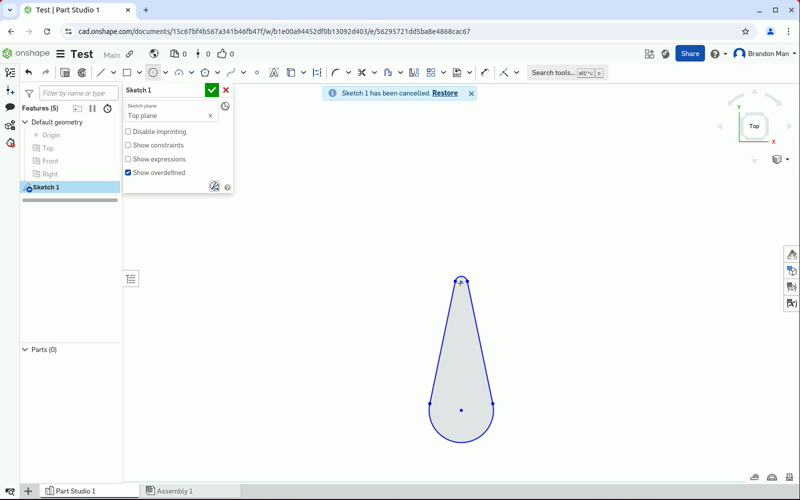
scroll(6)
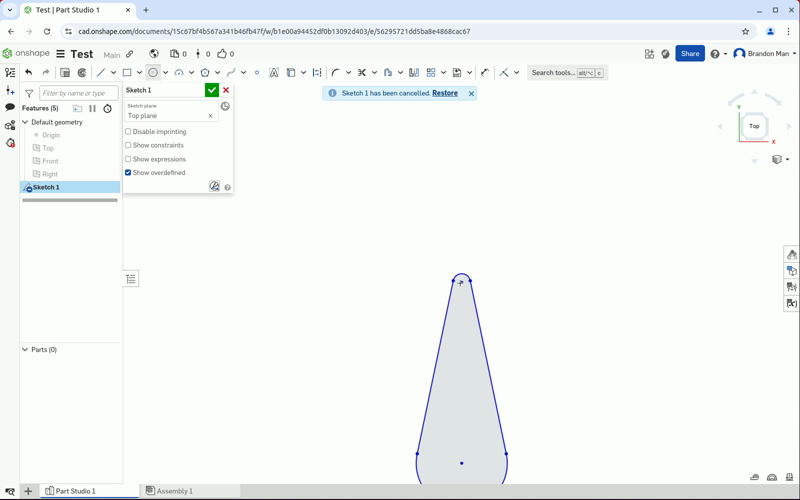
scroll(6)
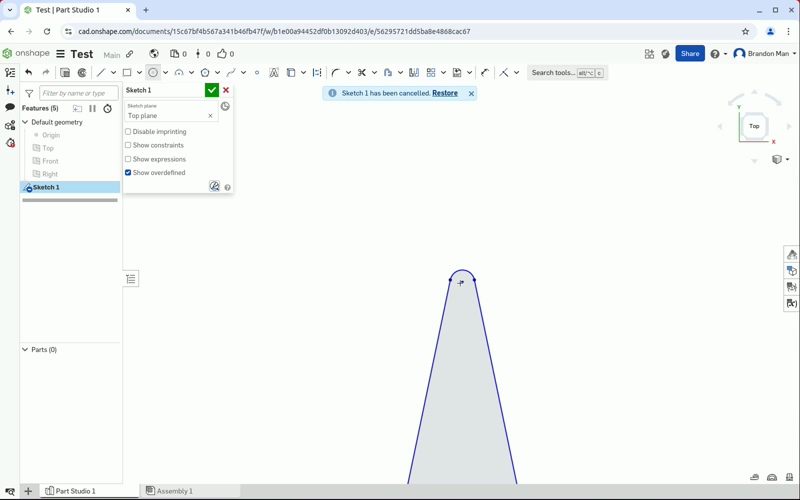
scroll(6)
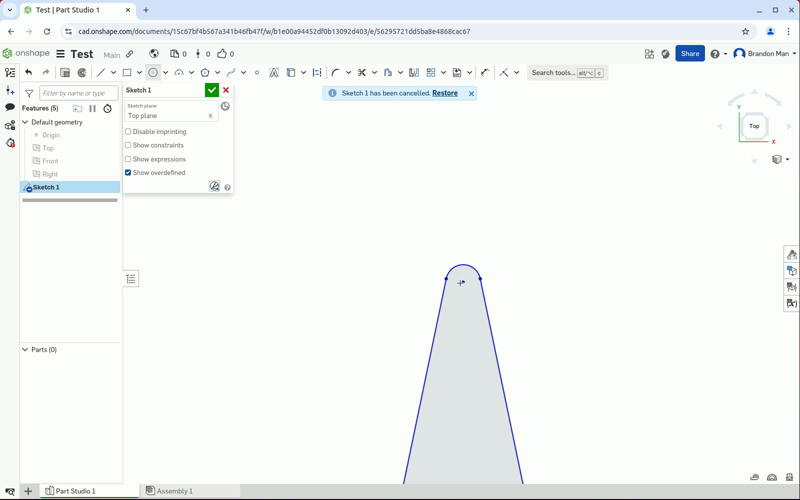
scroll(6)
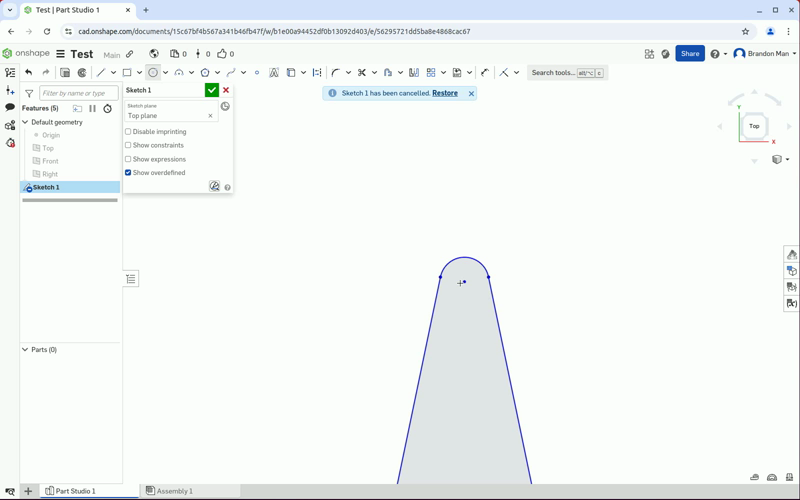
scroll(6)
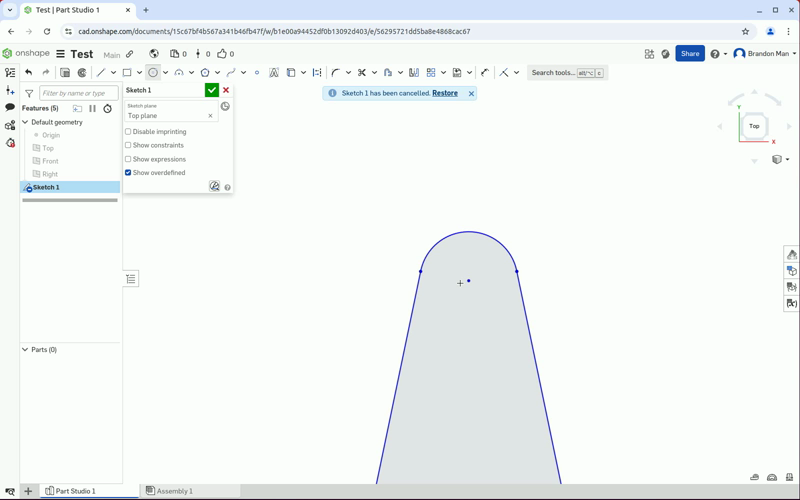
click(460, 282)
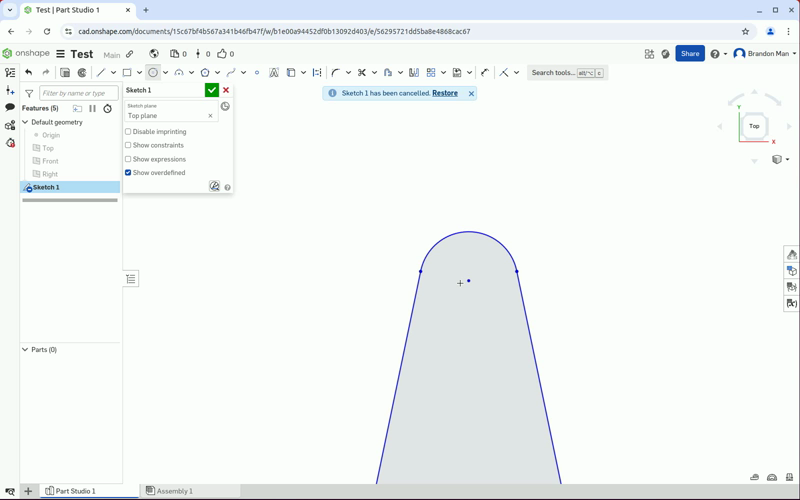
scroll(-6)
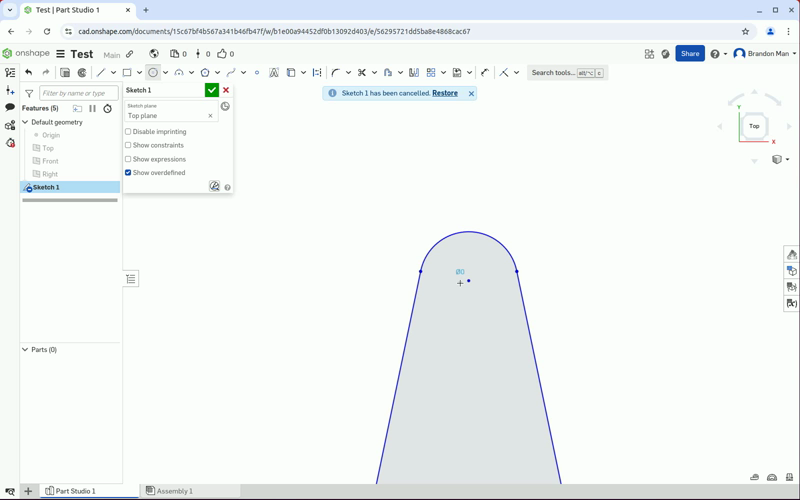
scroll(-6)
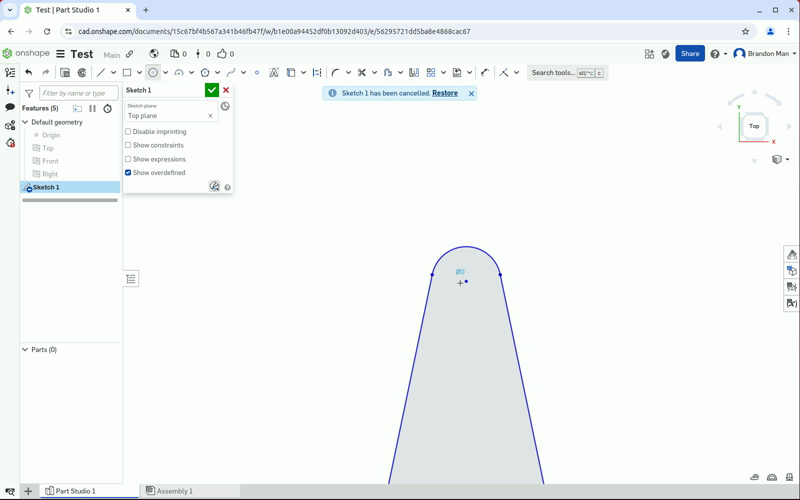
scroll(-6)
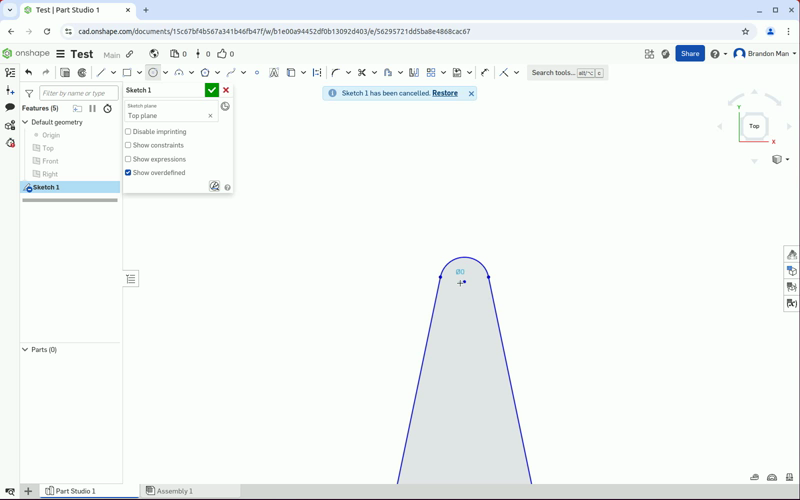
scroll(-6)
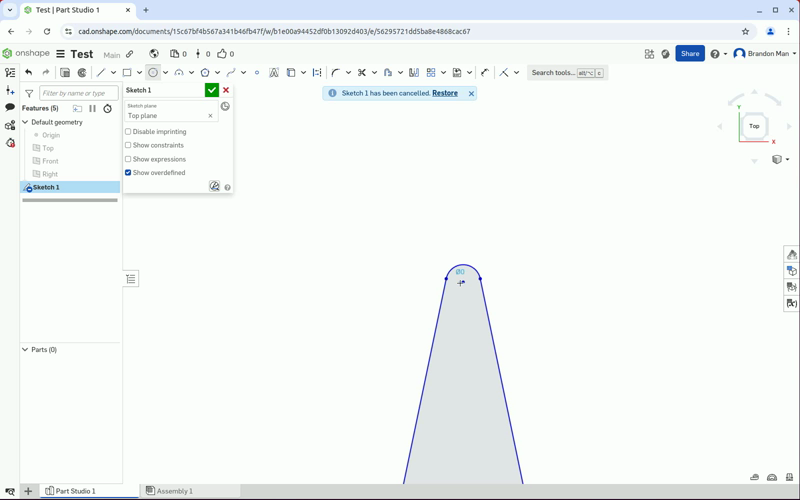
scroll(-6)
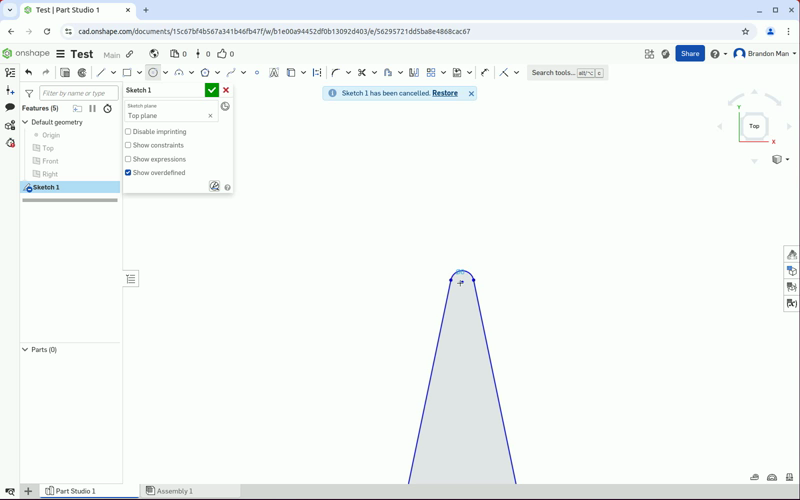
scroll(-6)
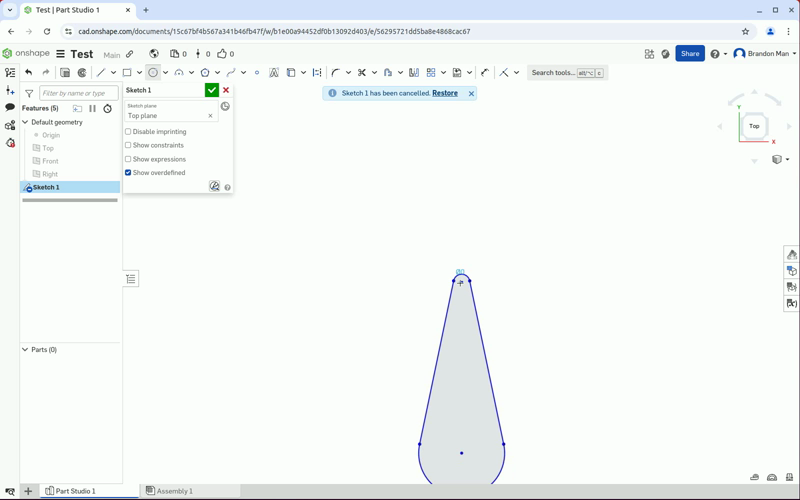
scroll(-6)
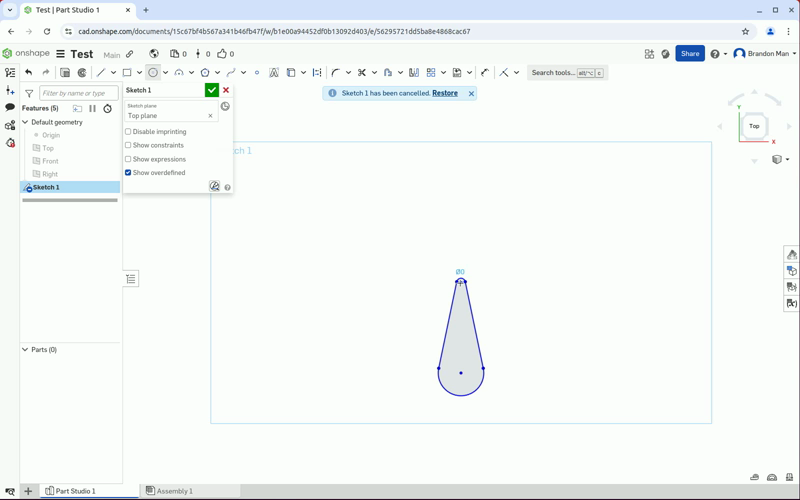
key_up(shift)
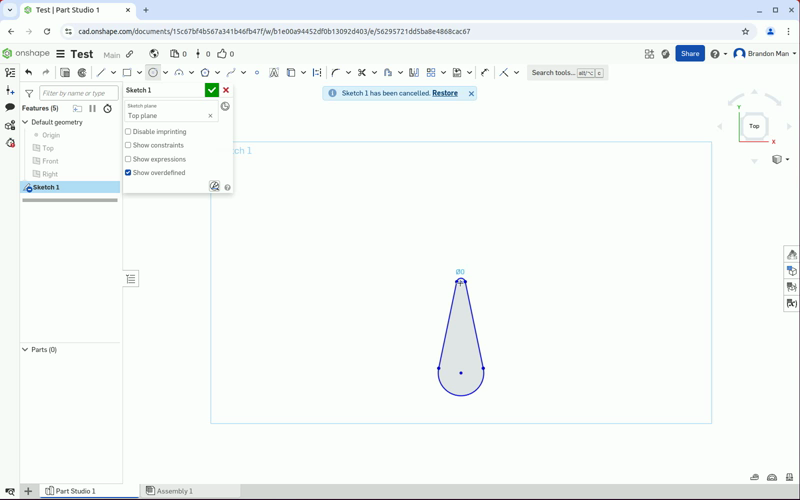
mouse_move(463, 282)
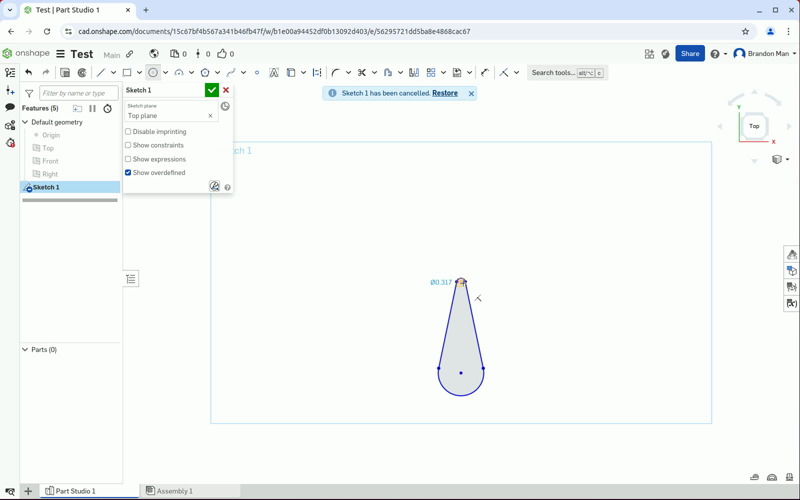
scroll(6)
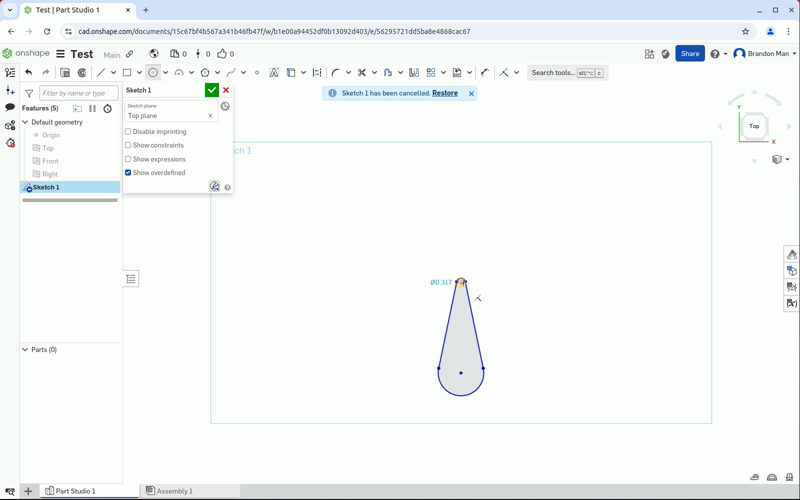
scroll(6)
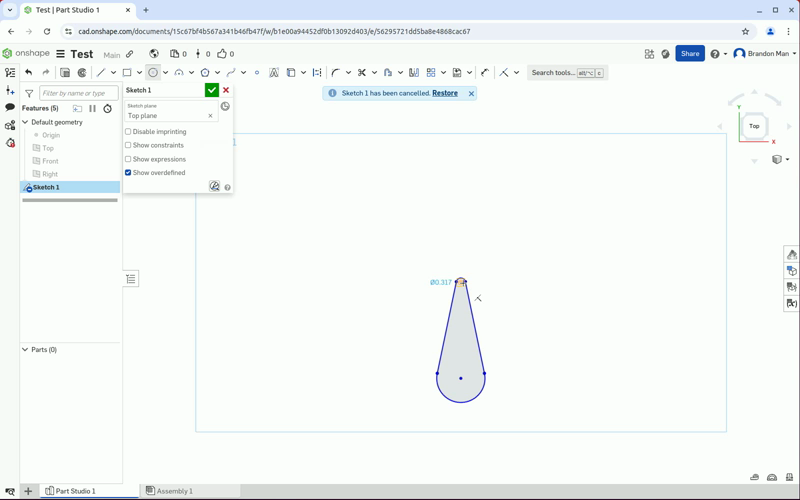
scroll(6)
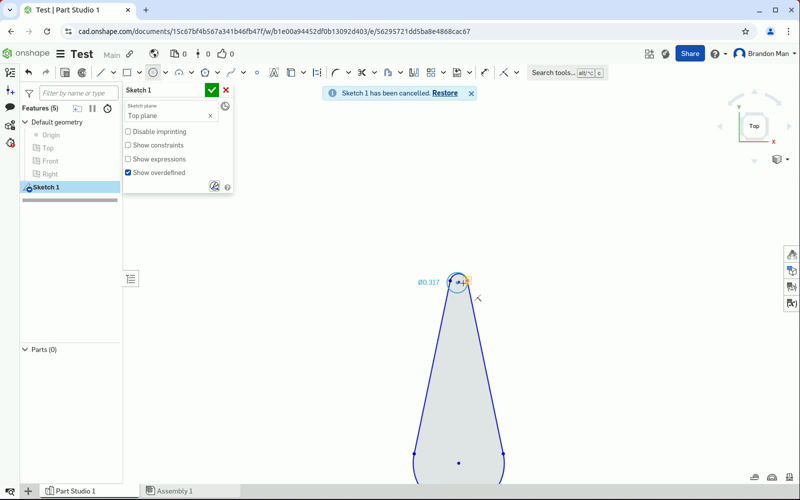
scroll(6)
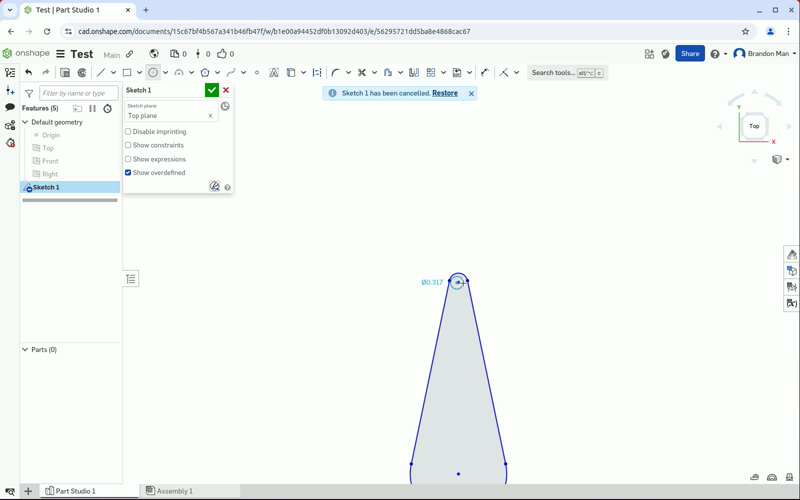
scroll(6)
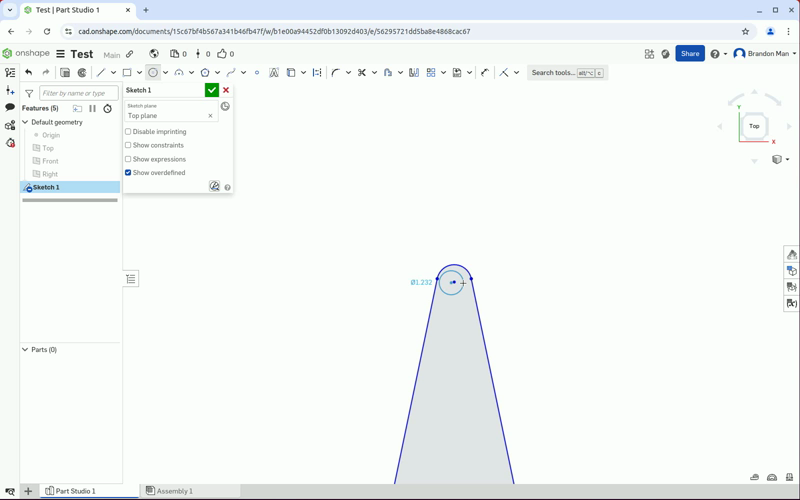
scroll(6)
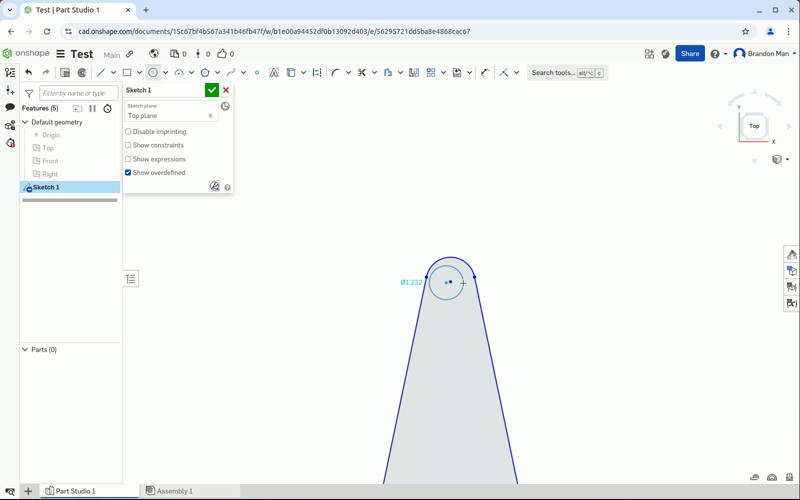
scroll(6)
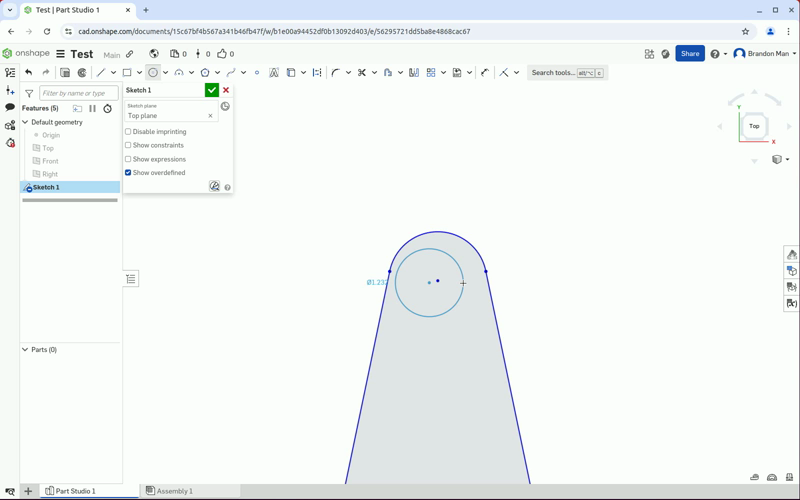
click(463, 282)
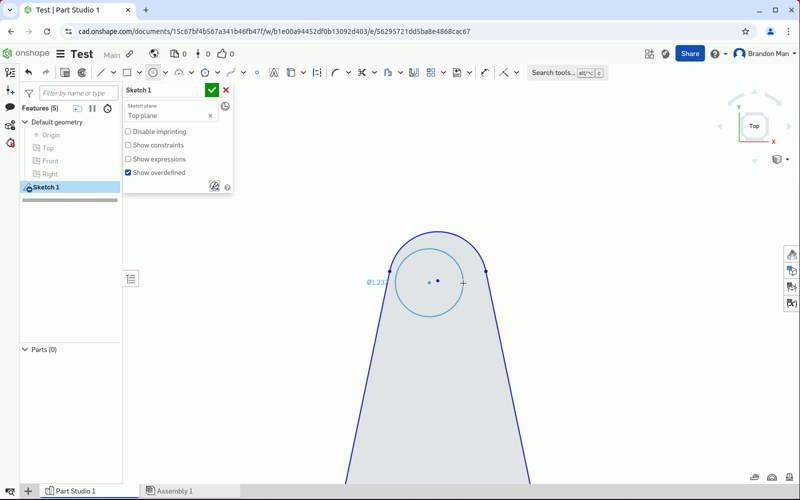
scroll(-6)
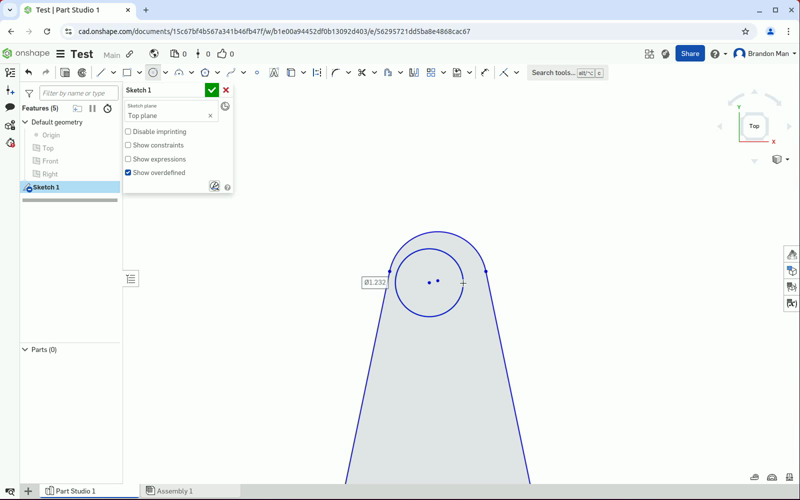
scroll(-6)
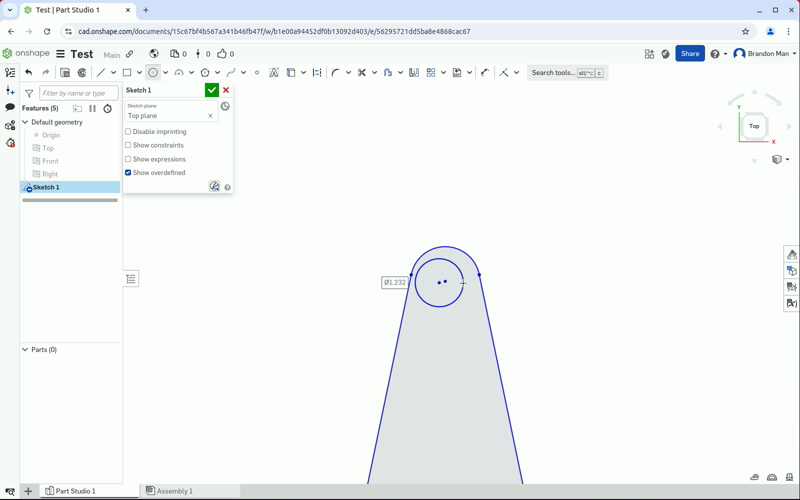
scroll(-6)
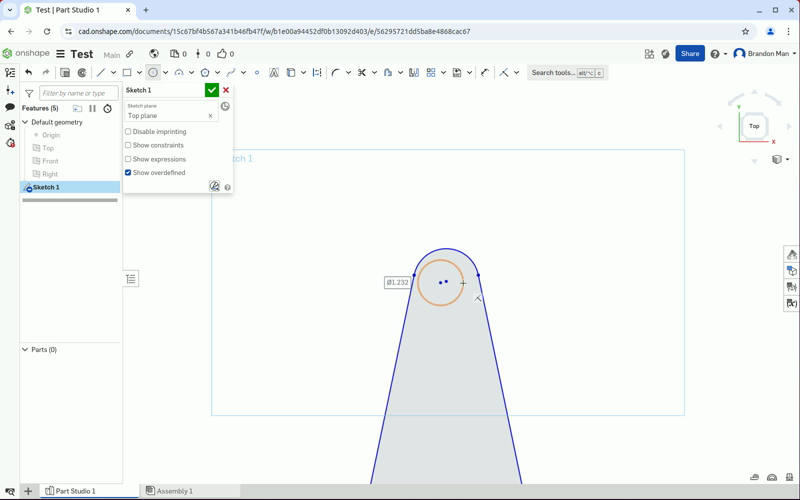
scroll(-6)
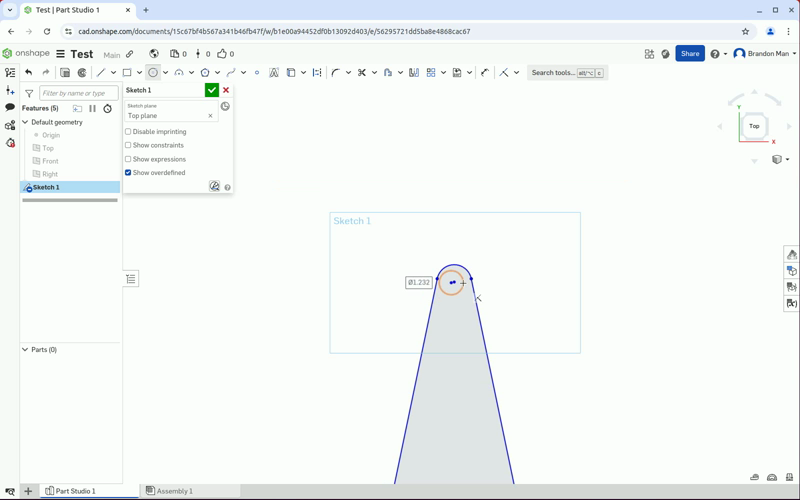
scroll(-6)
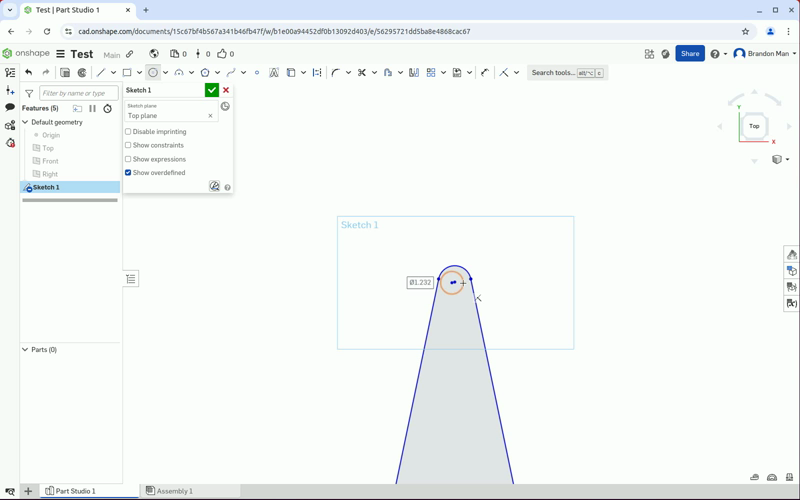
scroll(-6)
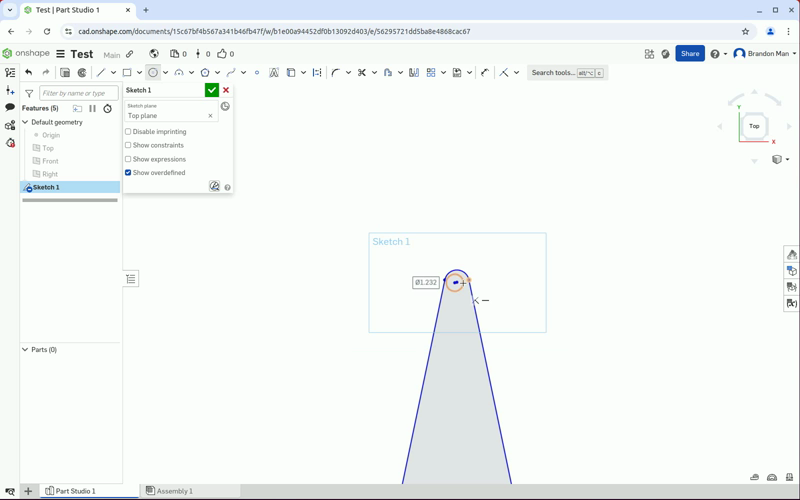
scroll(-6)
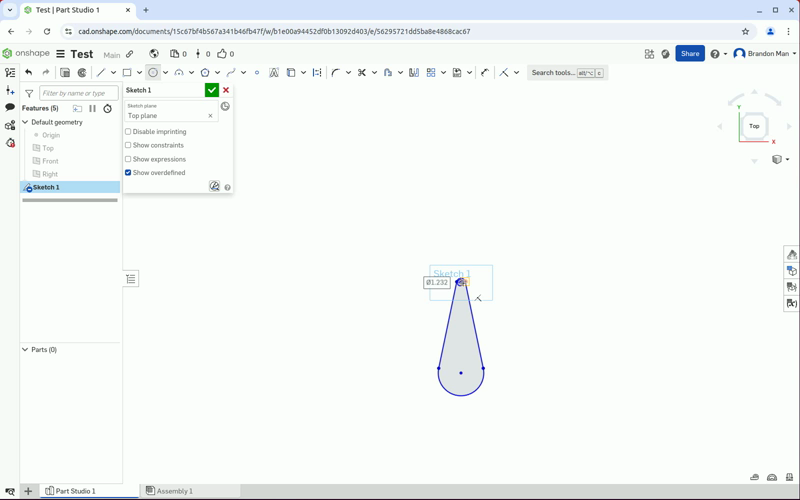
key(esc)
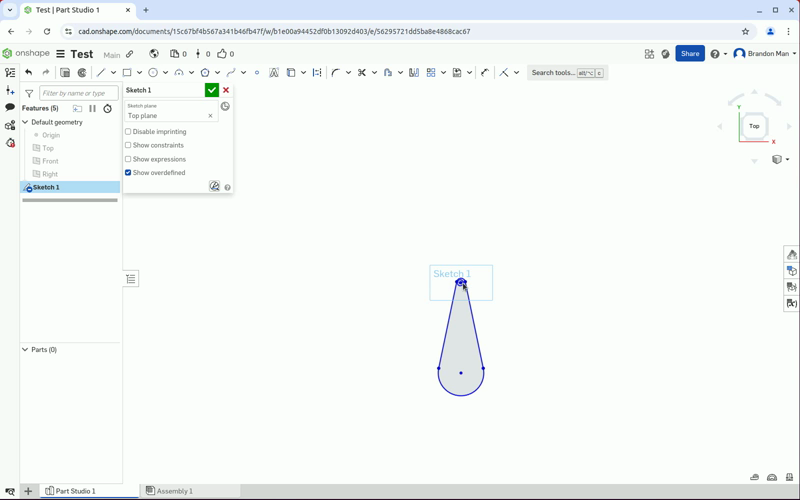
mouse_move(470, 376)
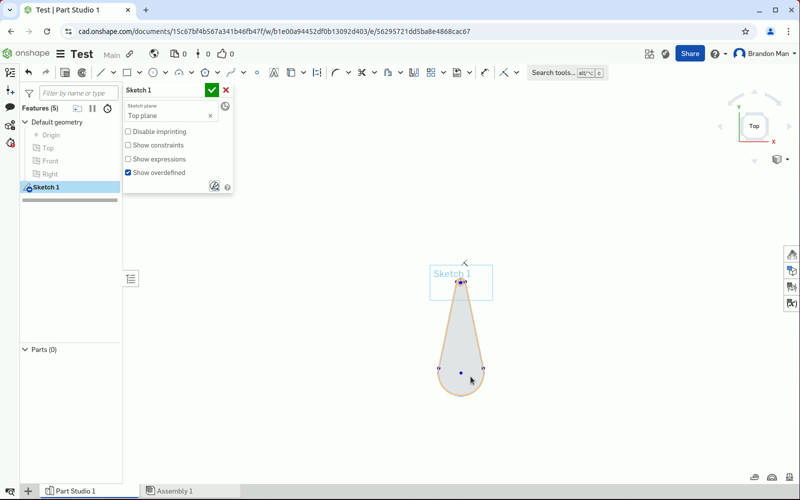
click(470, 376)
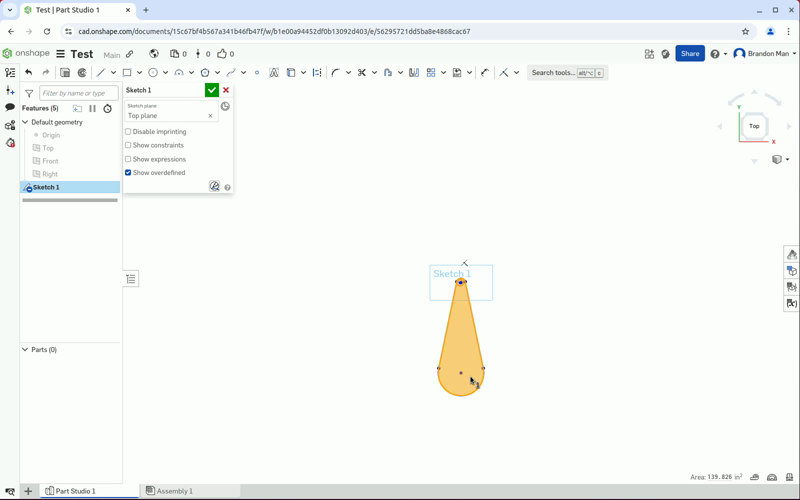
mouse_move(73, 352)
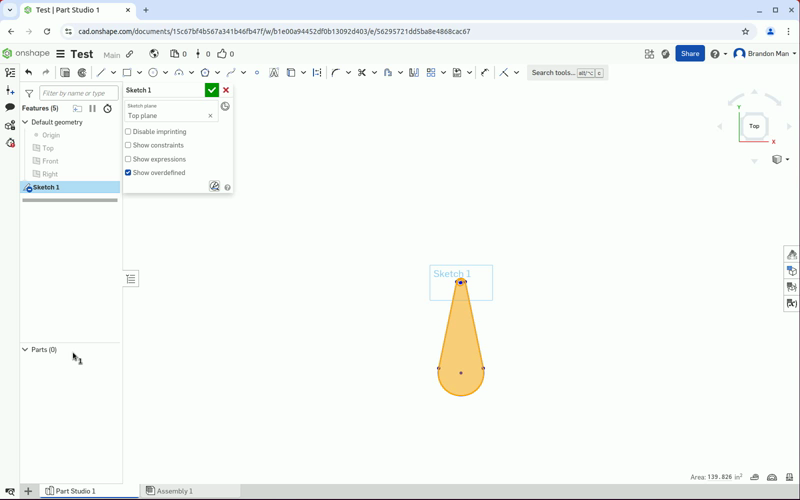
key(shift+y)
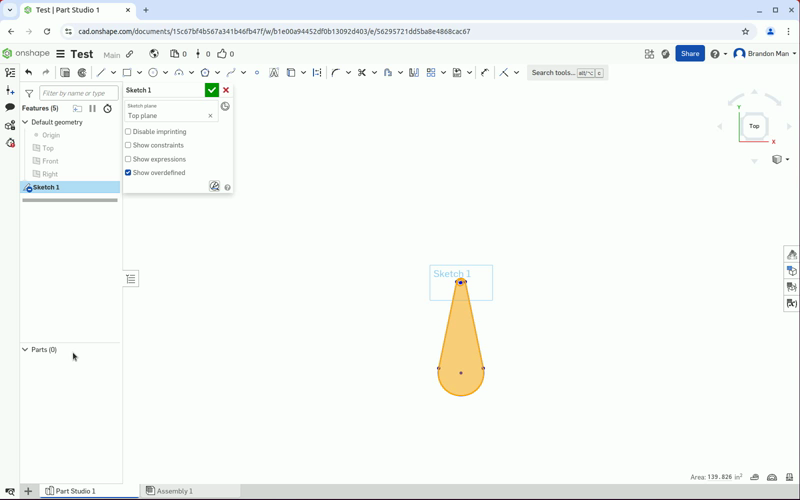
key(shift+e)
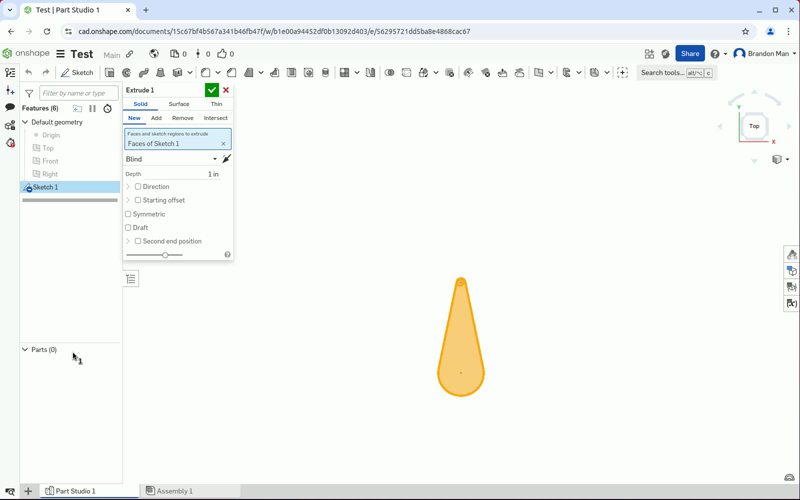
mouse_move(143, 106)
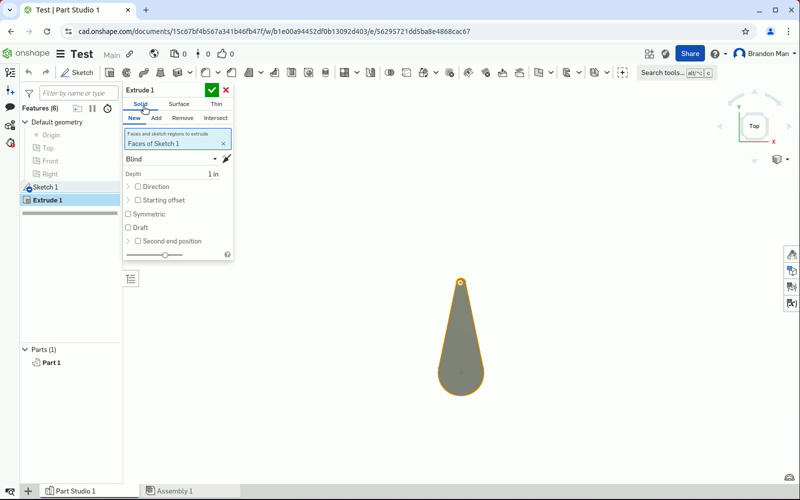
click(143, 106)
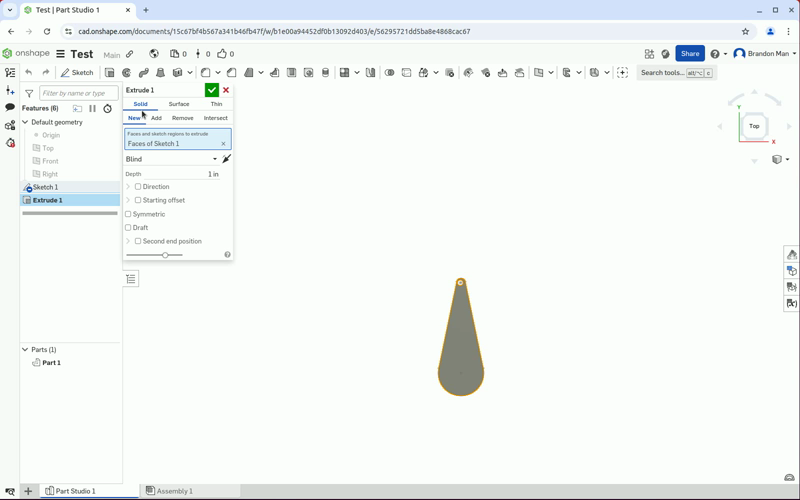
mouse_move(137, 120)
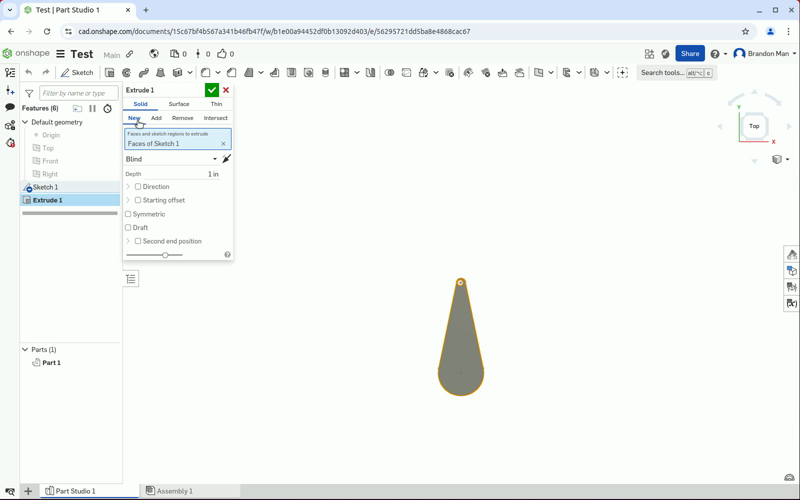
click(137, 120)
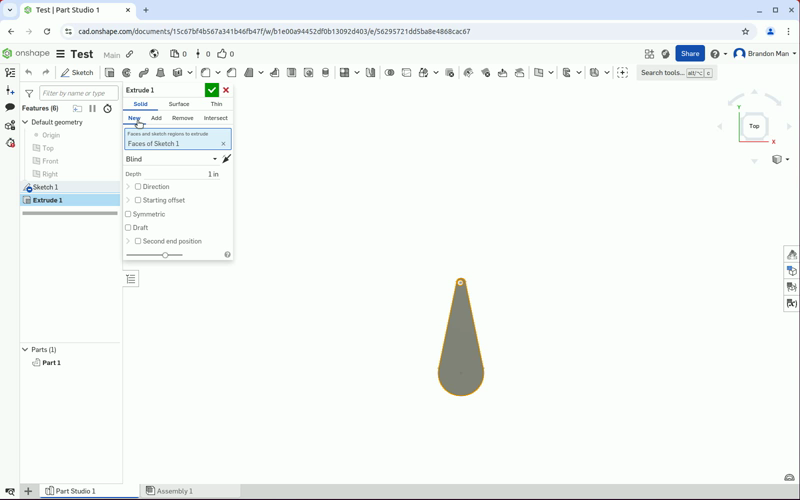
key(tab, 4)
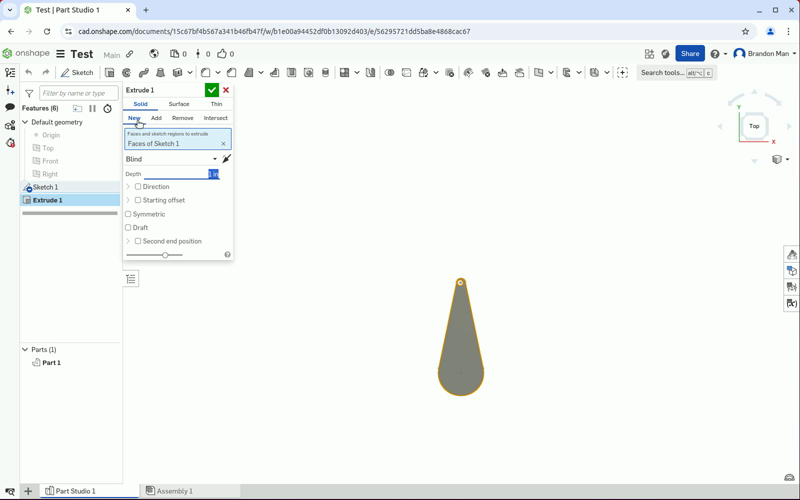
text(1.204)
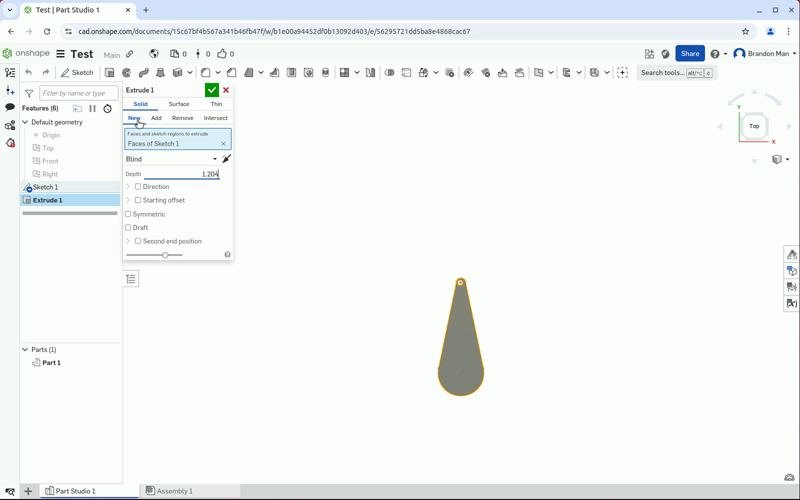
key(enter)
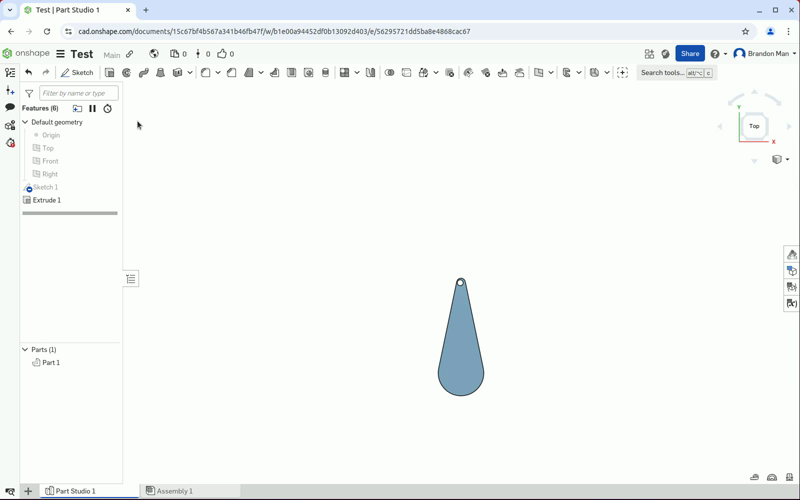
key(shift+h)
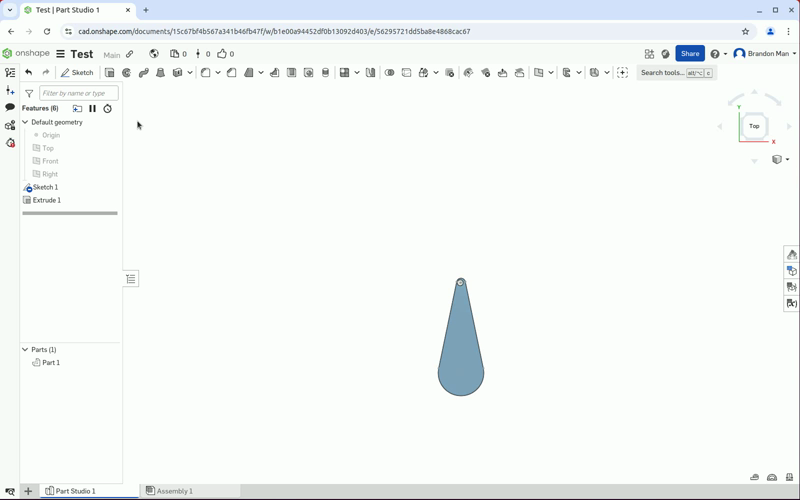
key(shift+h)
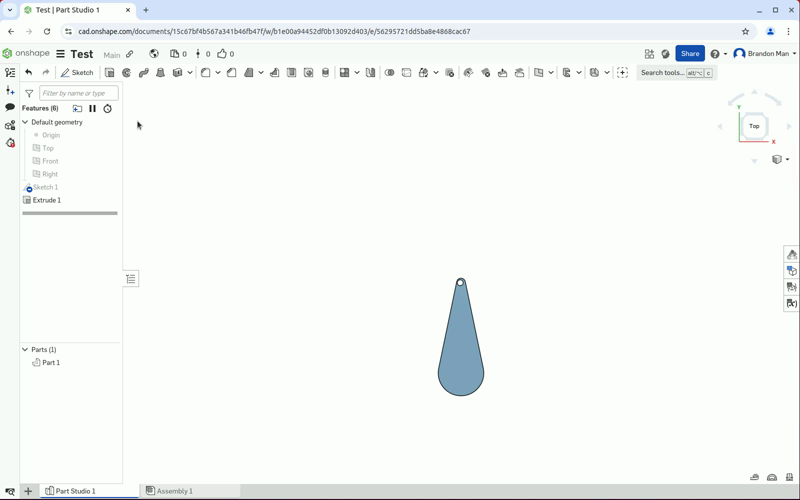
mouse_move(73, 189)
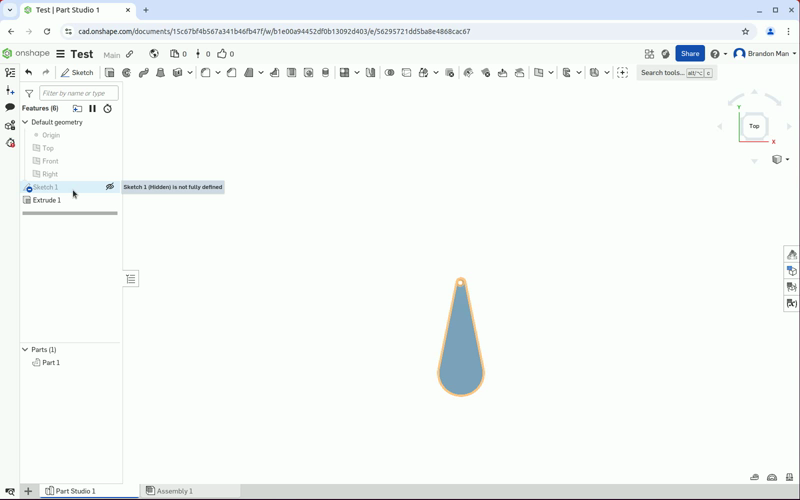
click(73, 189)
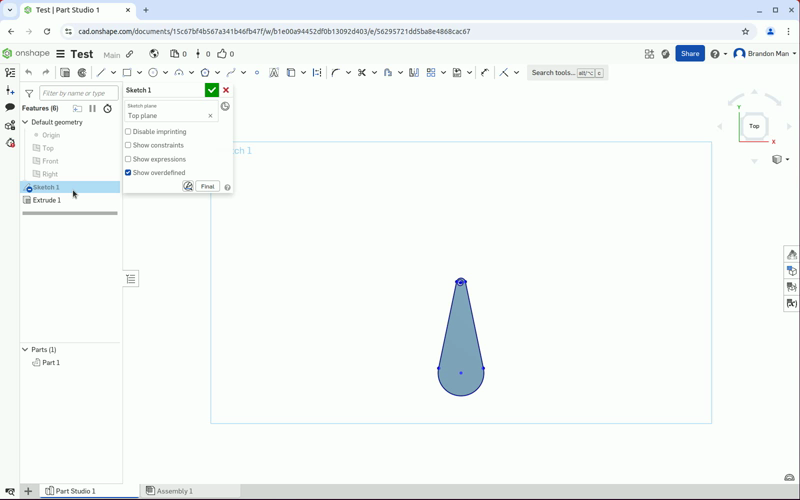
mouse_move(229, 92)
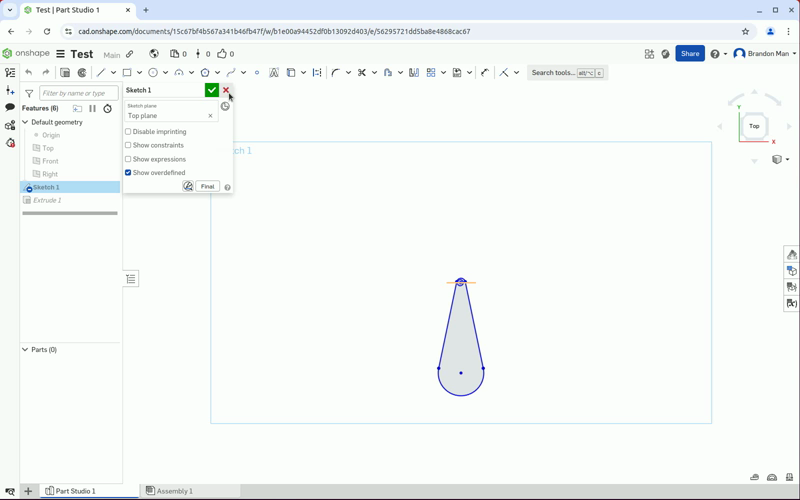
click(229, 92)
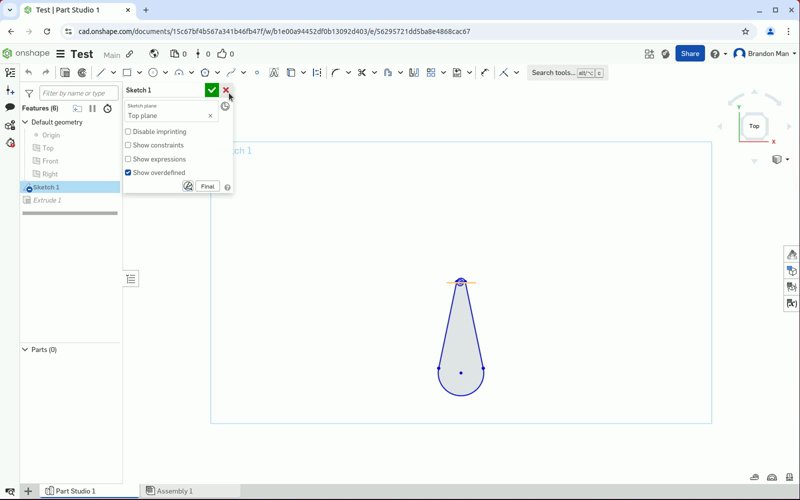
key(shift+s)
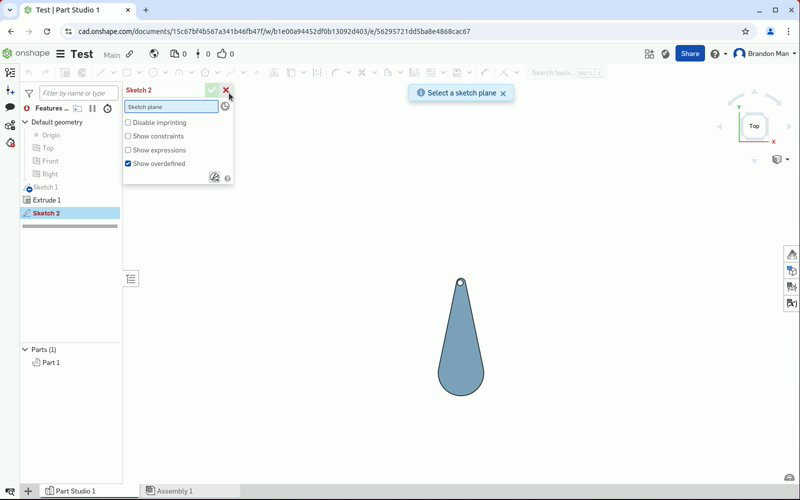
mouse_move(73, 150)
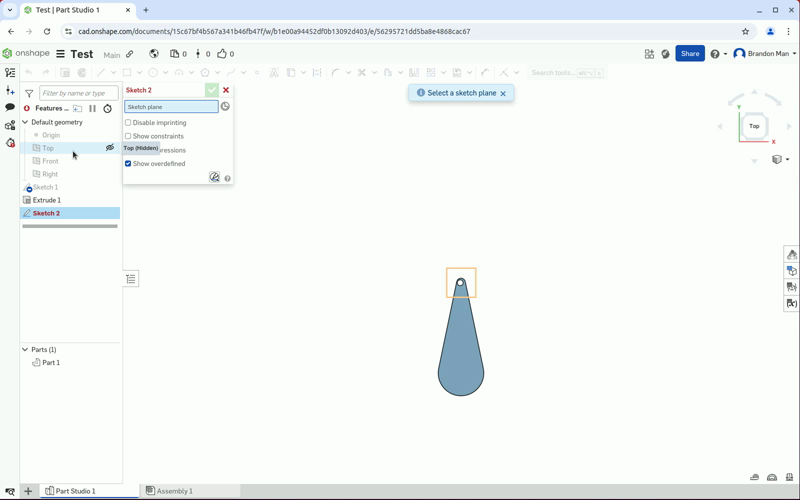
click(73, 150)
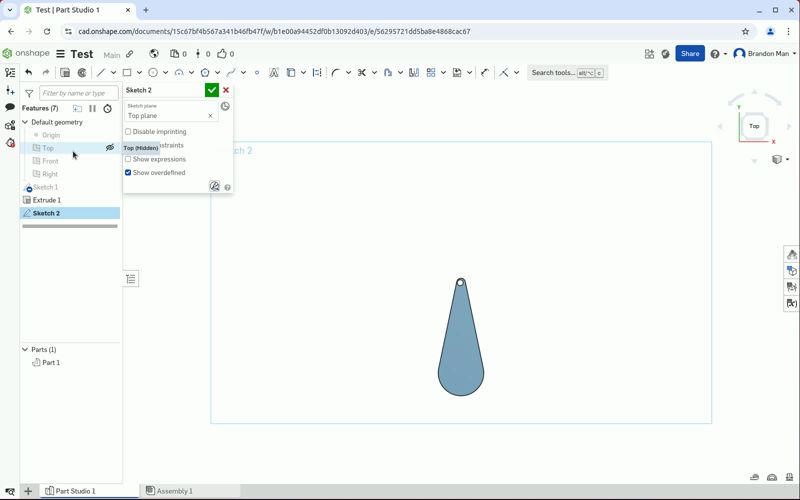
mouse_move(73, 352)
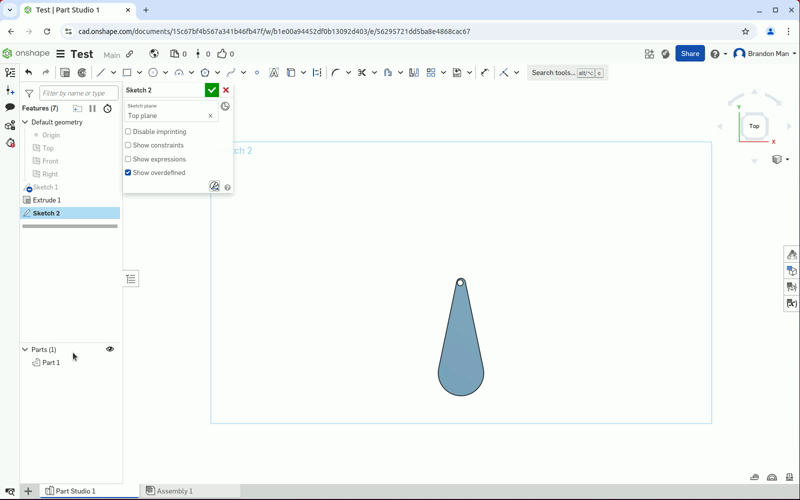
key(y)
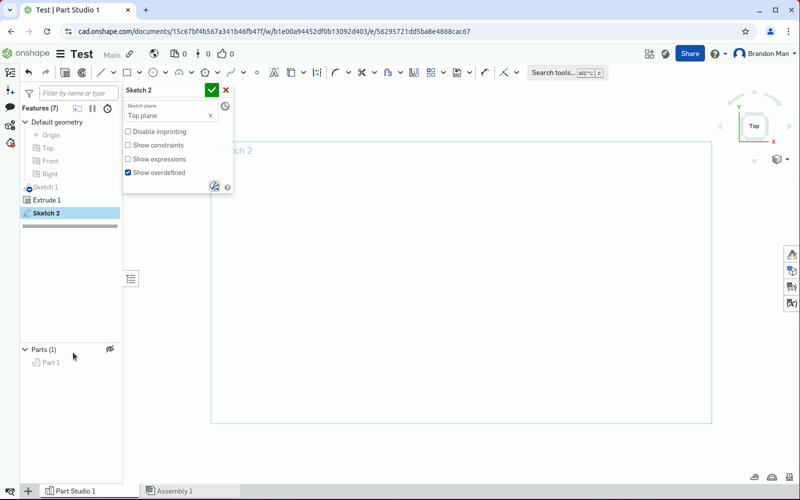
key(c)
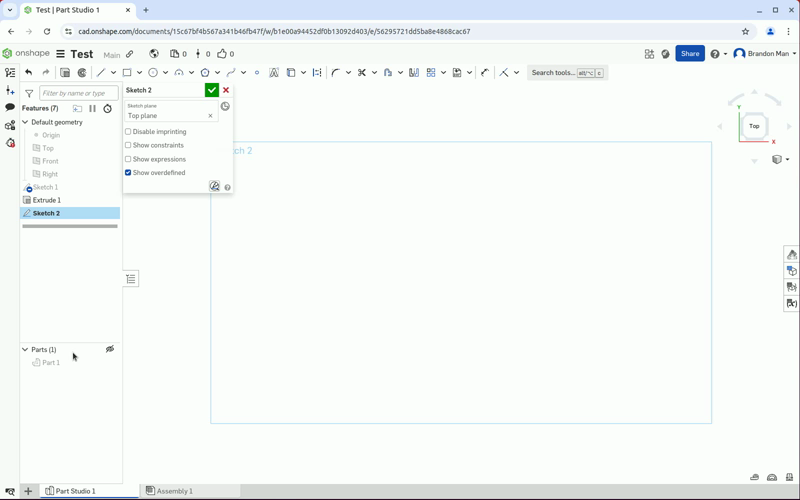
key_down(shift)
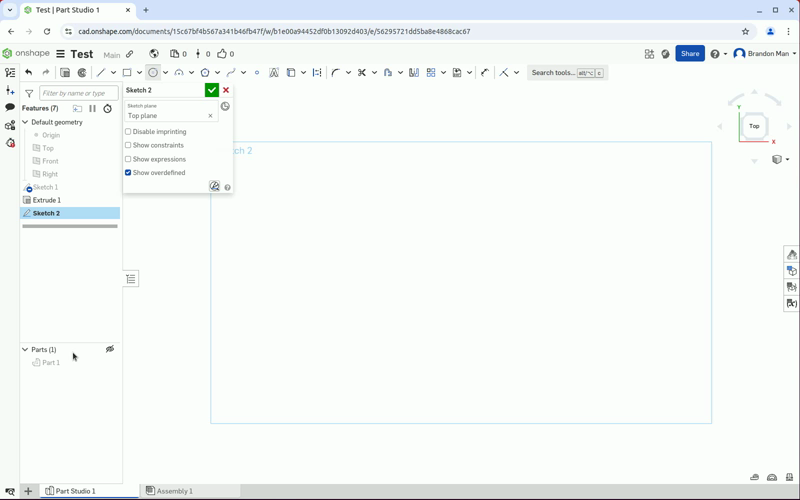
mouse_move(461, 282)
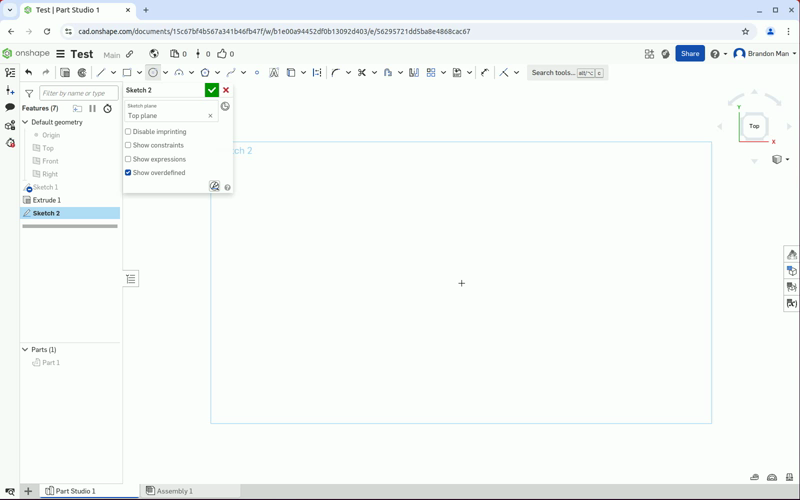
click(461, 282)
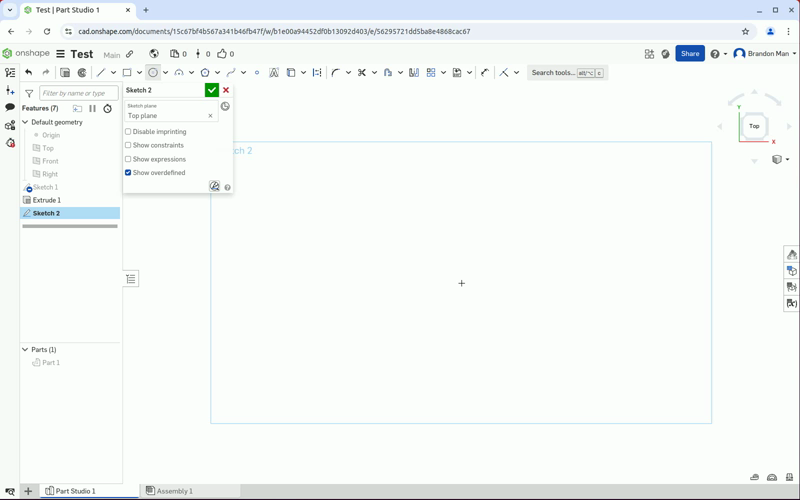
key_up(shift)
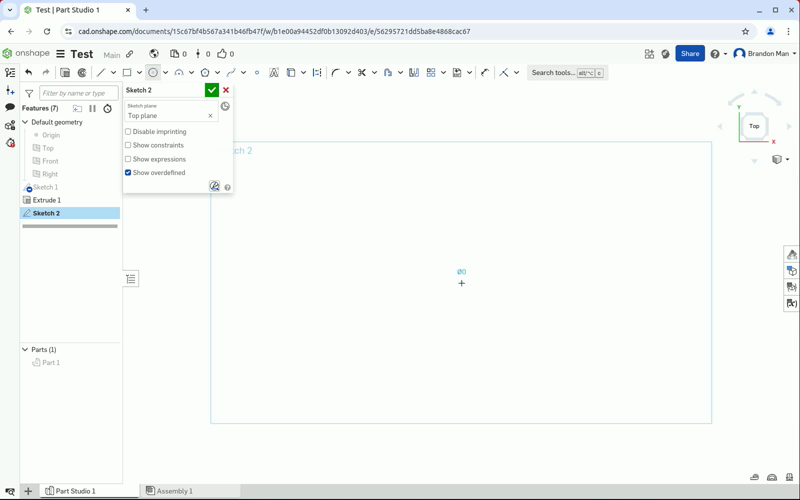
mouse_move(465, 282)
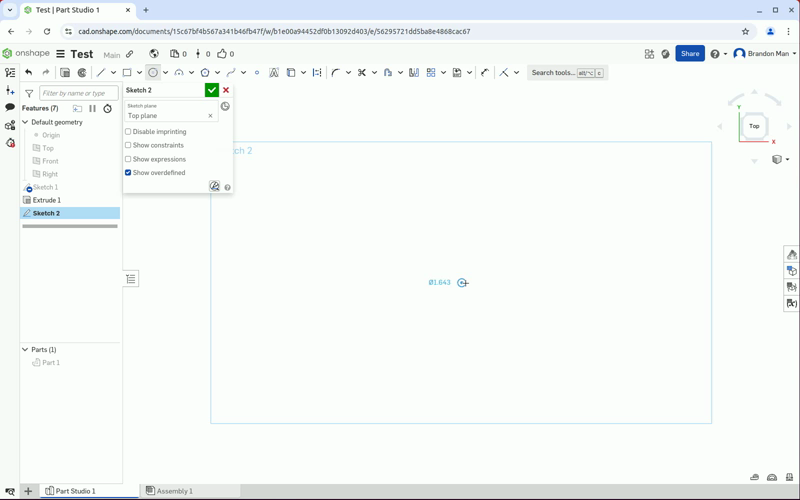
click(465, 282)
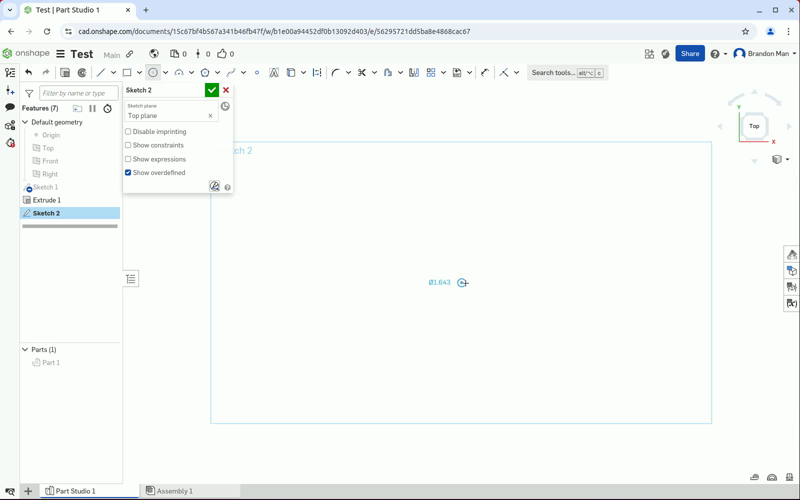
key(esc)
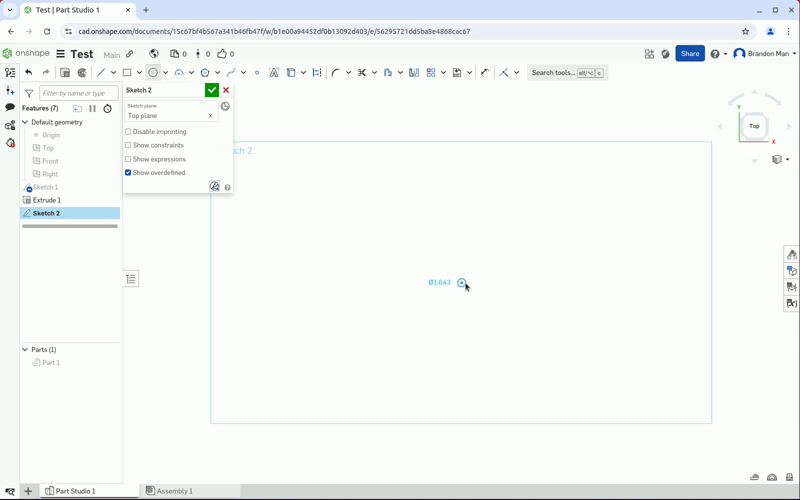
mouse_move(458, 283)
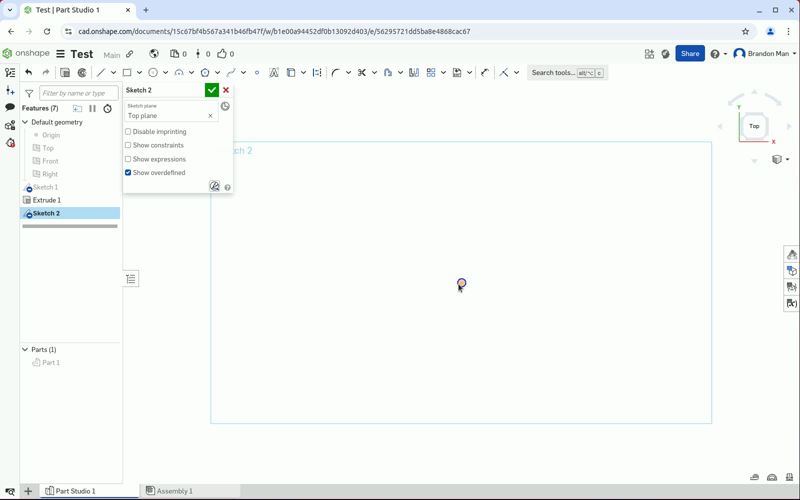
scroll(6)
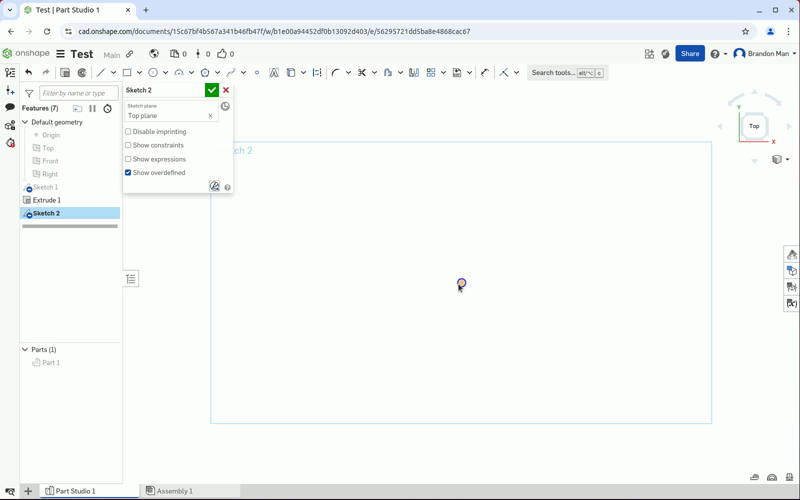
scroll(6)
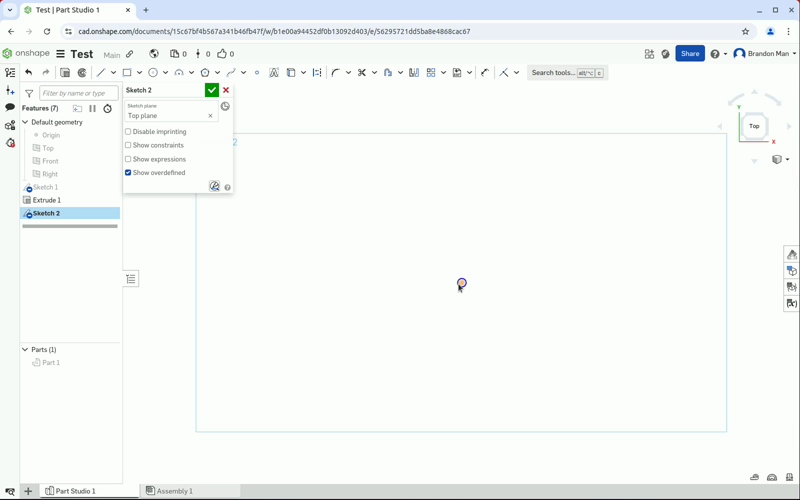
scroll(6)
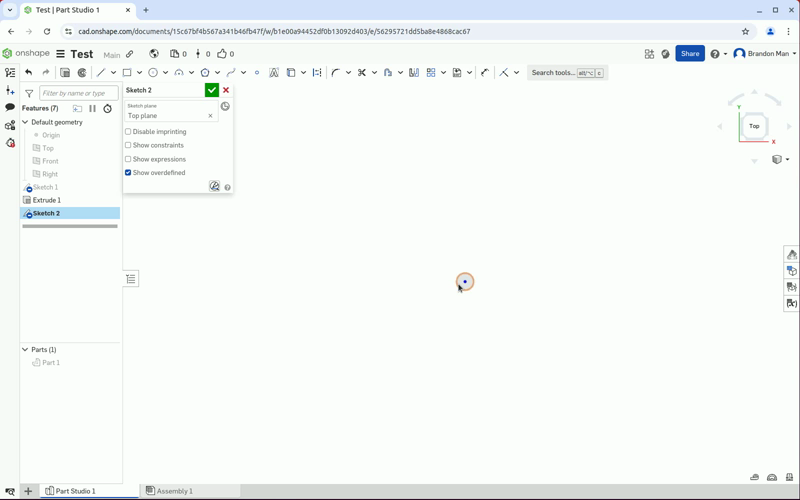
scroll(6)
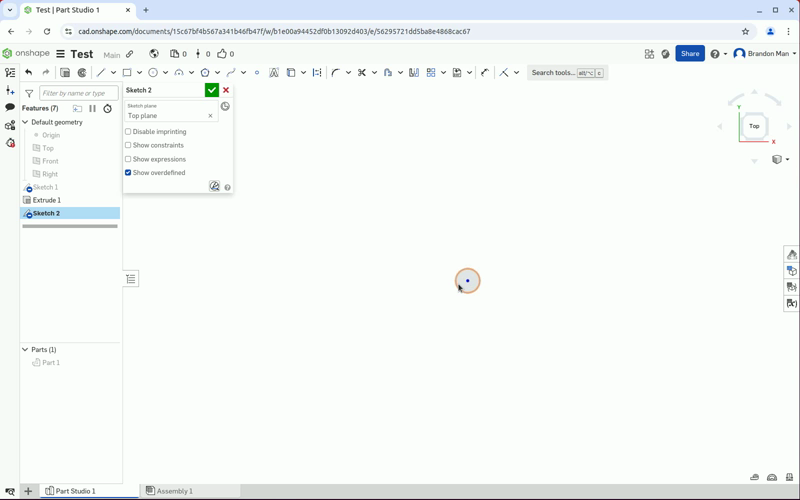
scroll(6)
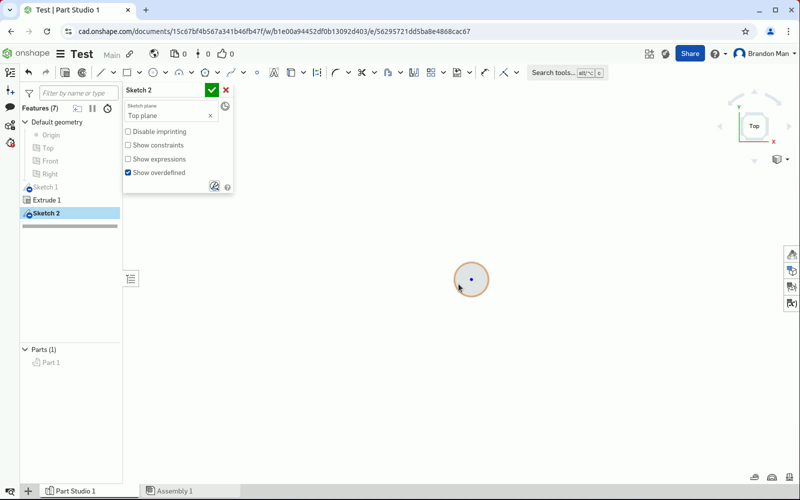
scroll(6)
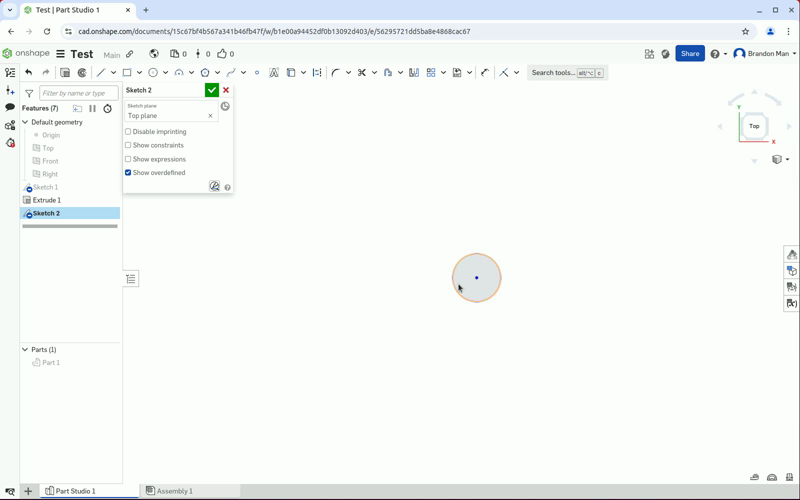
scroll(6)
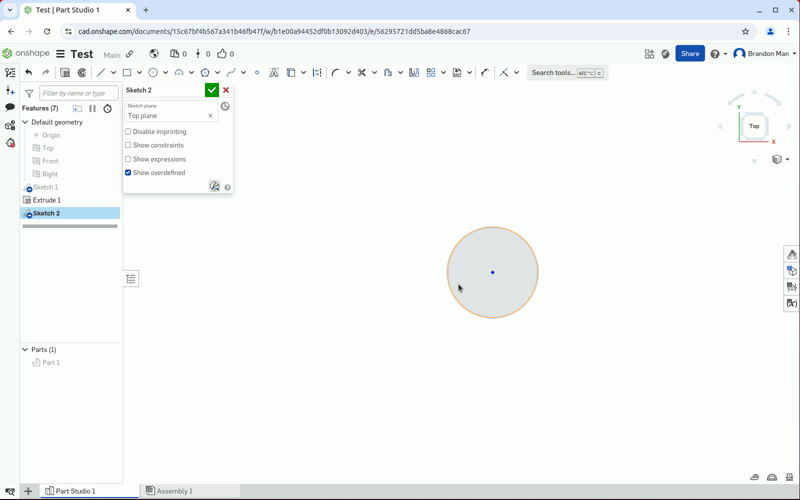
click(458, 283)
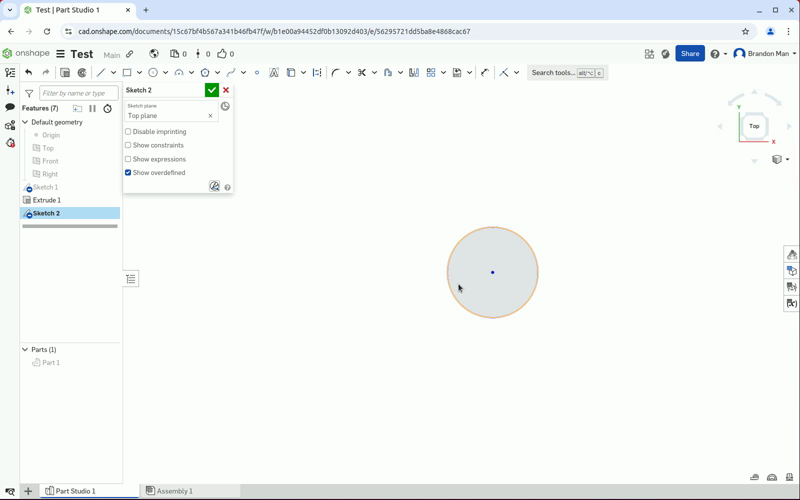
scroll(-6)
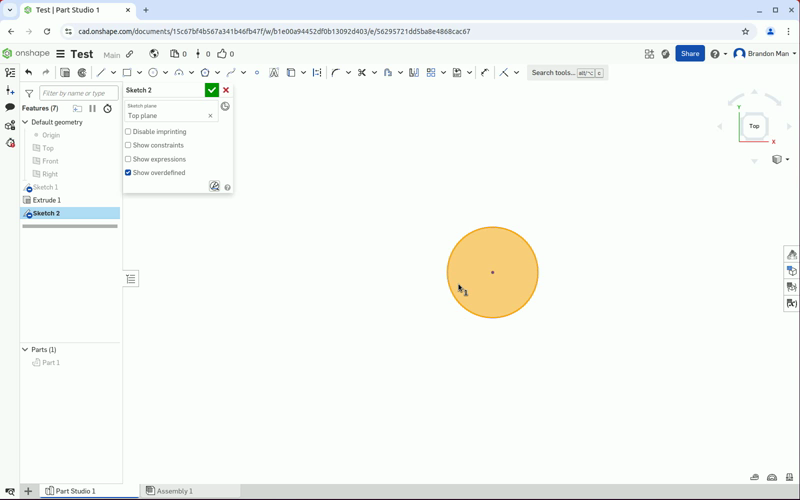
scroll(-6)
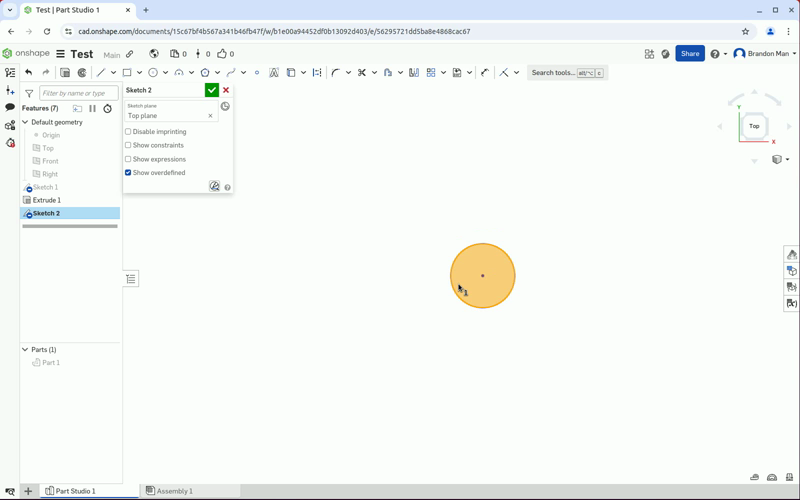
scroll(-6)
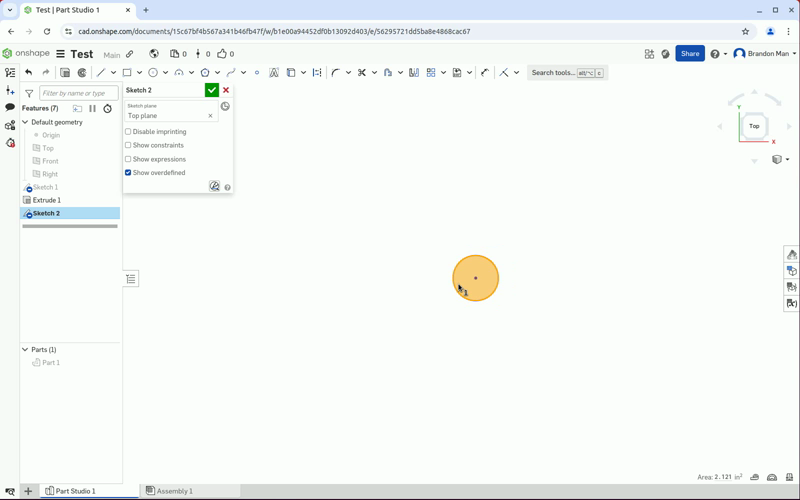
scroll(-6)
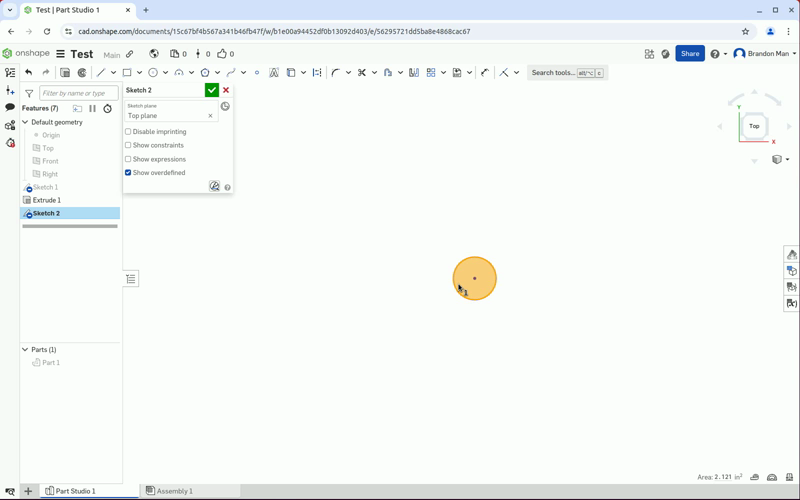
scroll(-6)
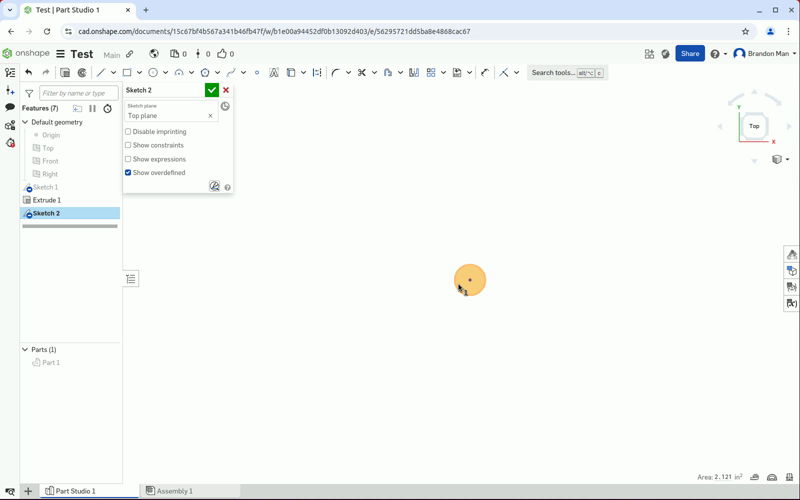
scroll(-6)
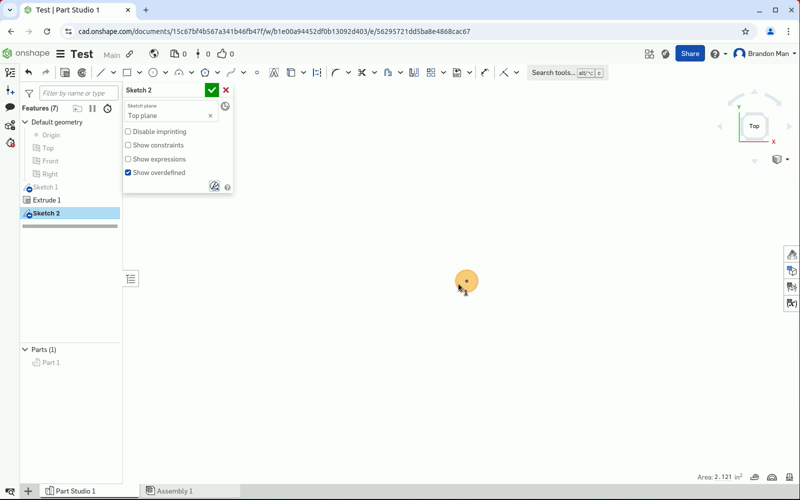
scroll(-6)
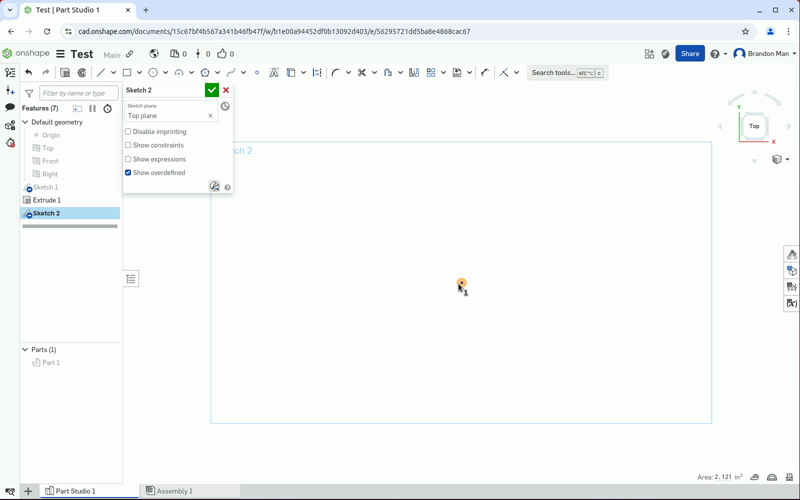
mouse_move(73, 352)
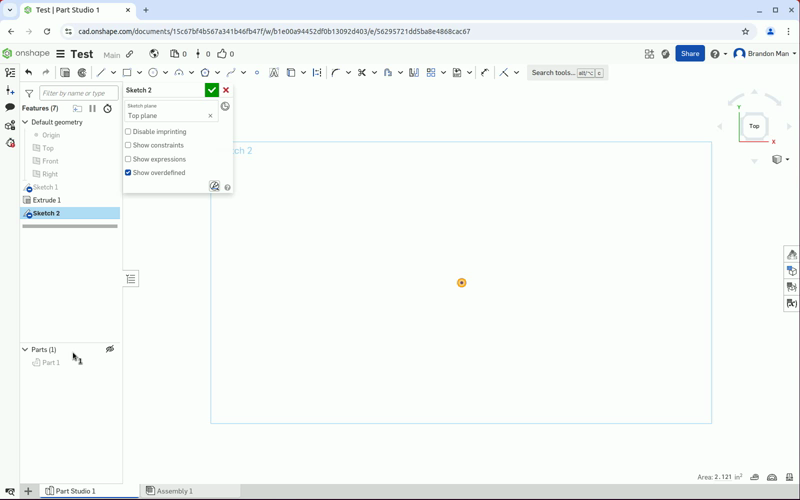
key(shift+y)
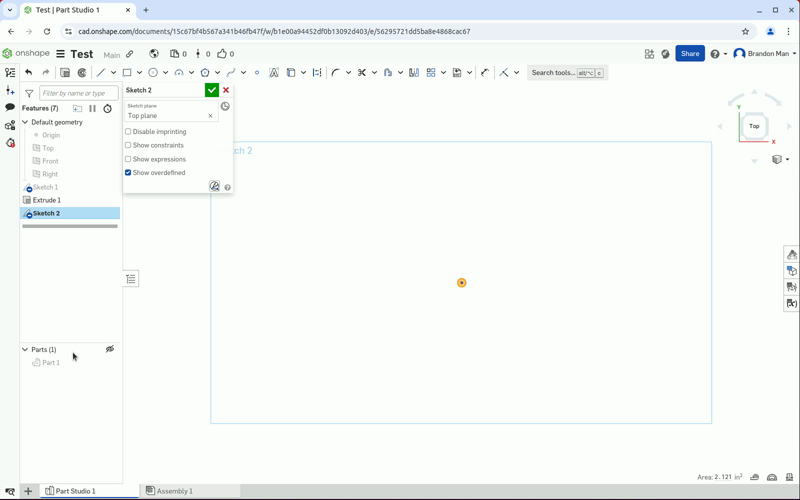
key(shift+e)
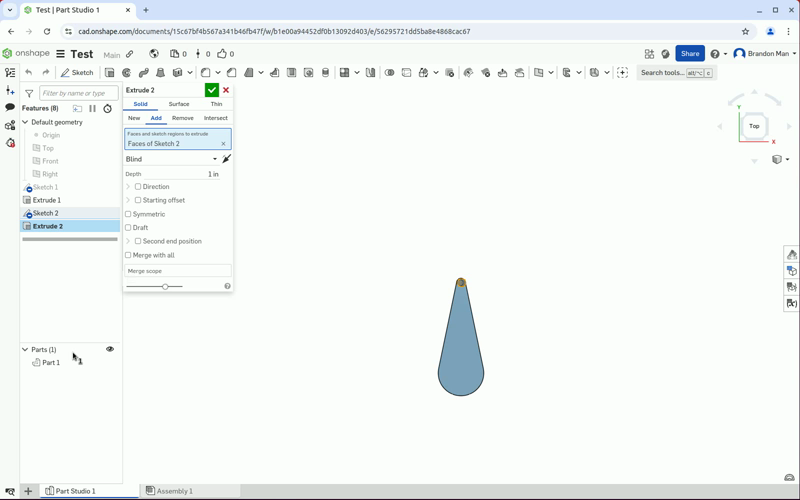
mouse_move(143, 106)
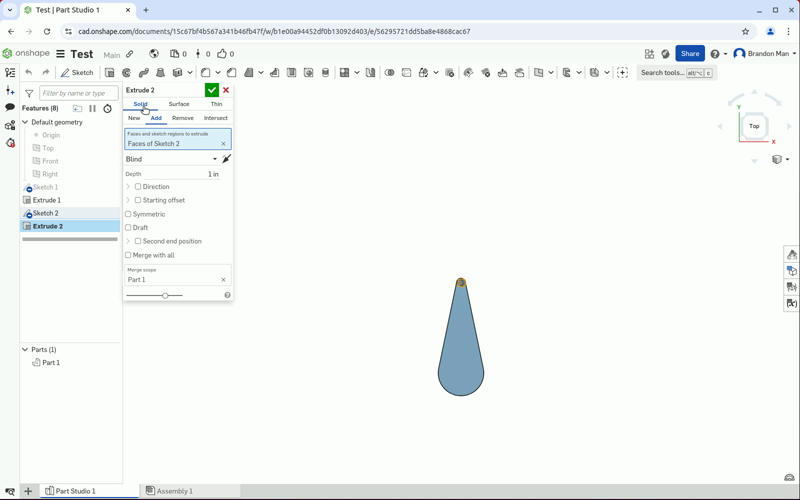
click(143, 106)
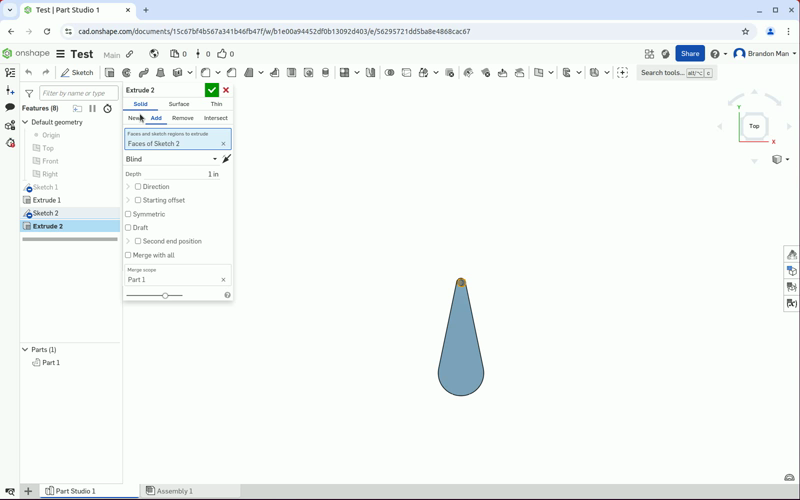
mouse_move(137, 120)
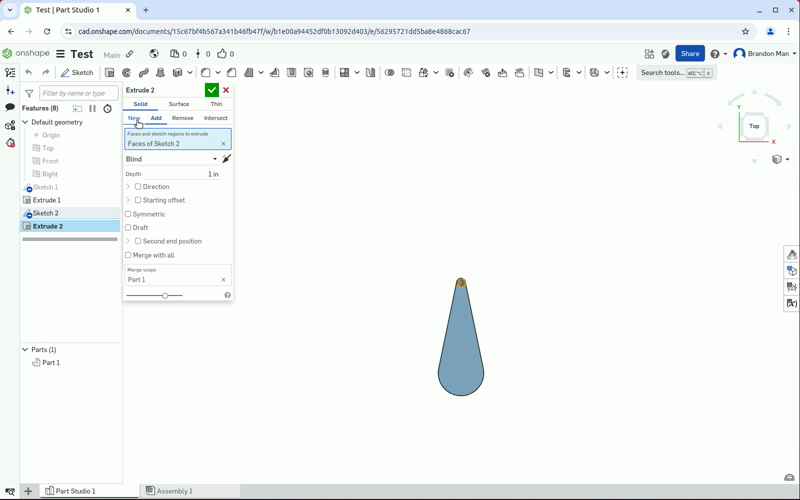
click(137, 120)
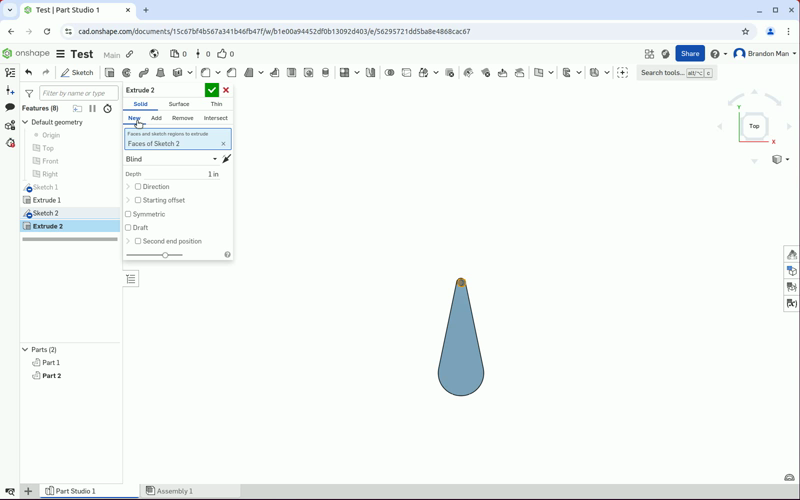
key(tab, 4)
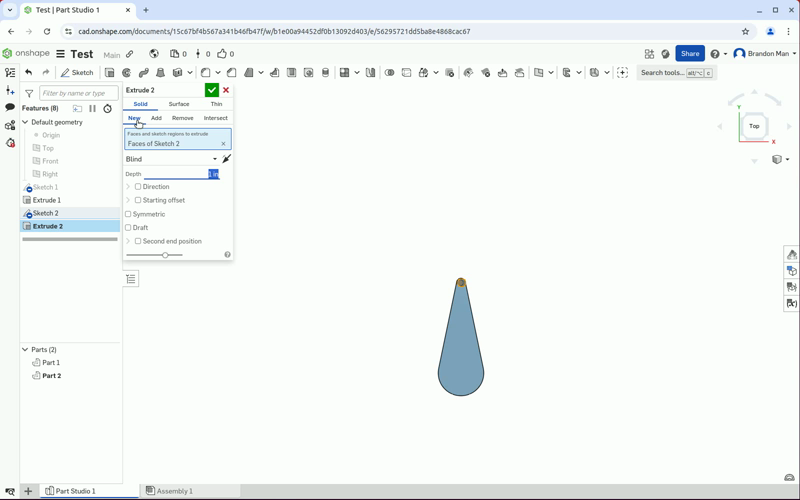
text(1.204)
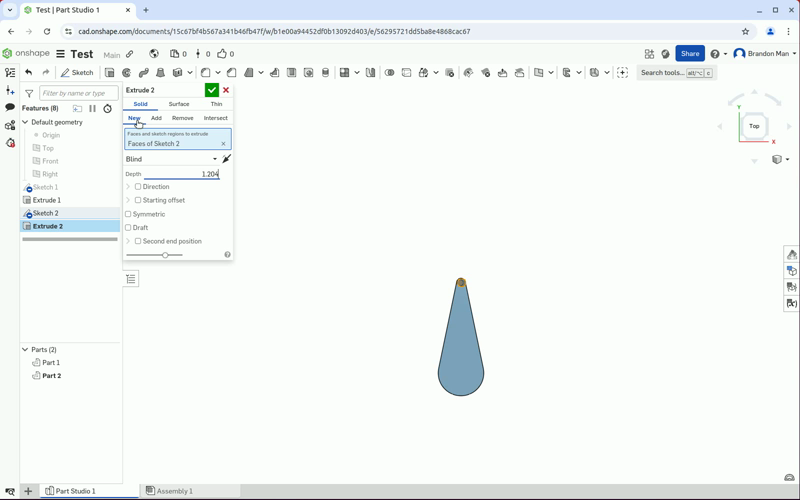
key(enter)
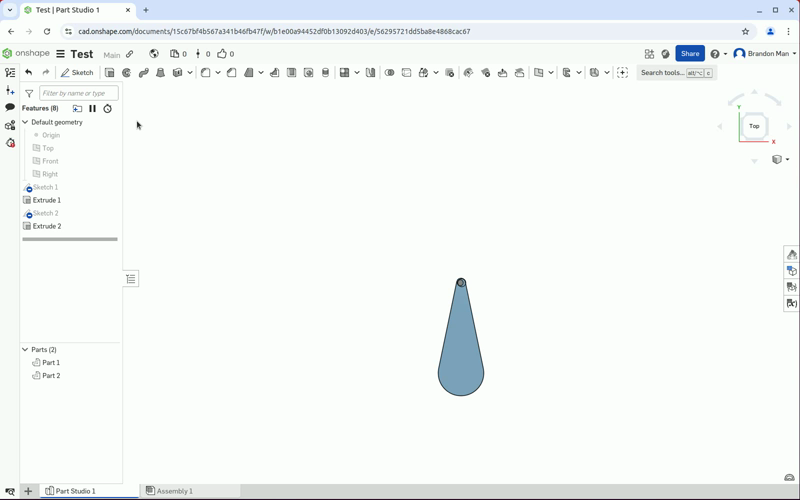
key(shift+h)
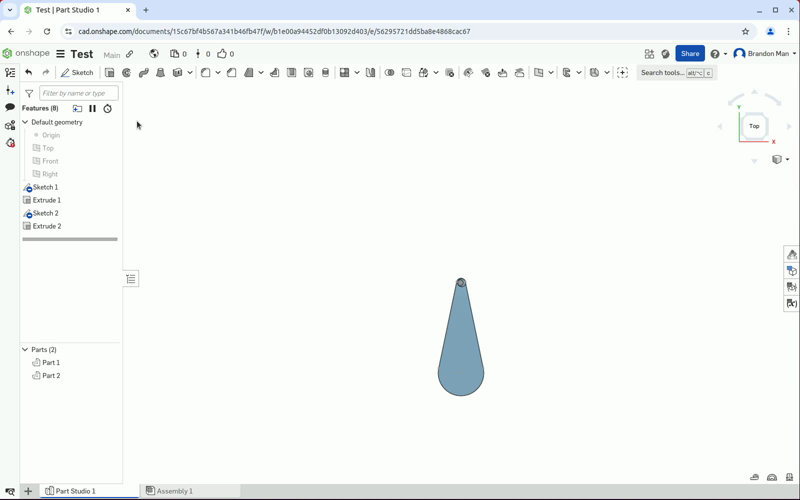
key(shift+h)
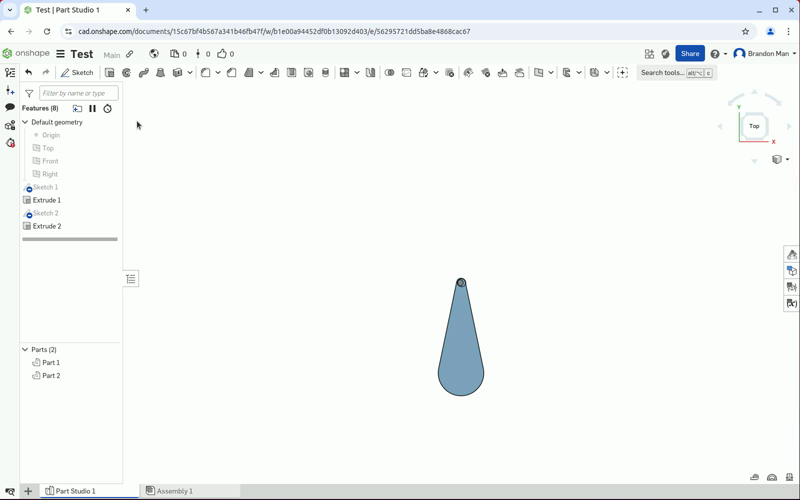
mouse_move(73, 189)
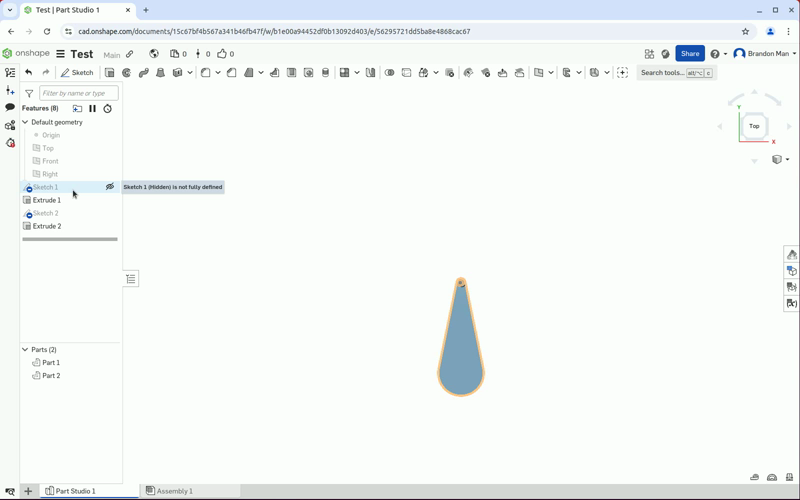
click(73, 189)
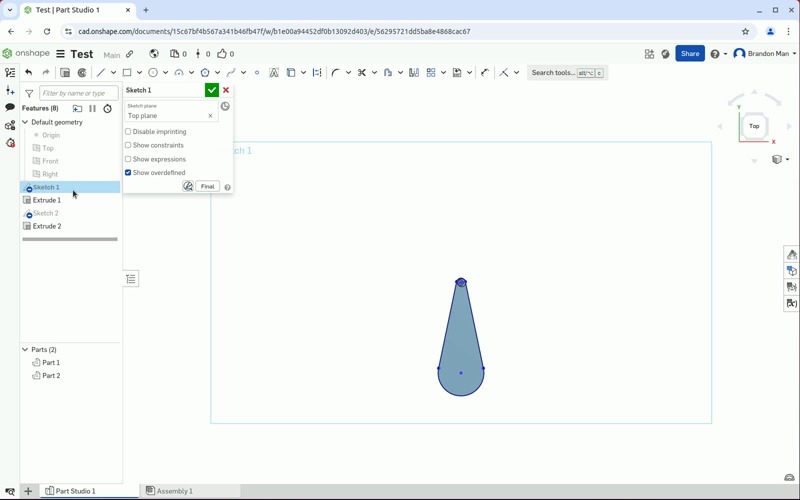
mouse_move(229, 92)
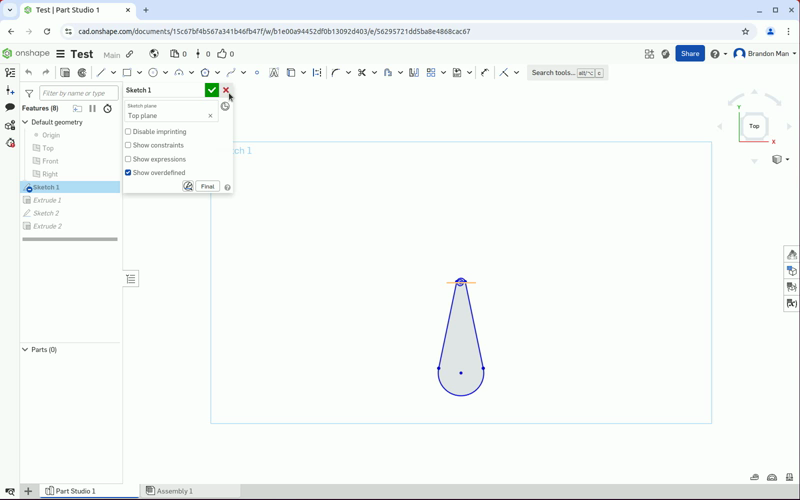
click(229, 92)
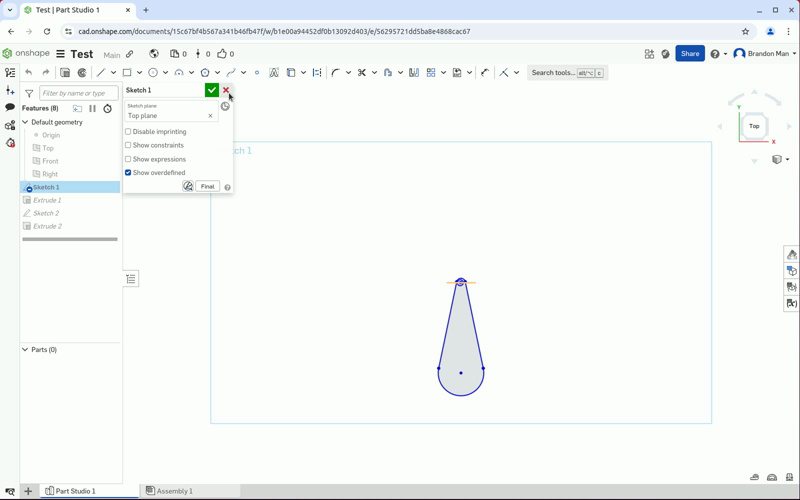
key(shift+s)
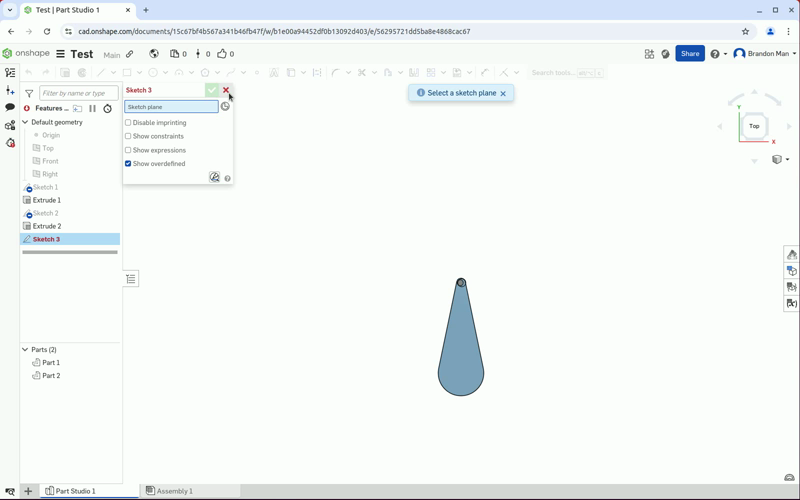
mouse_move(73, 150)
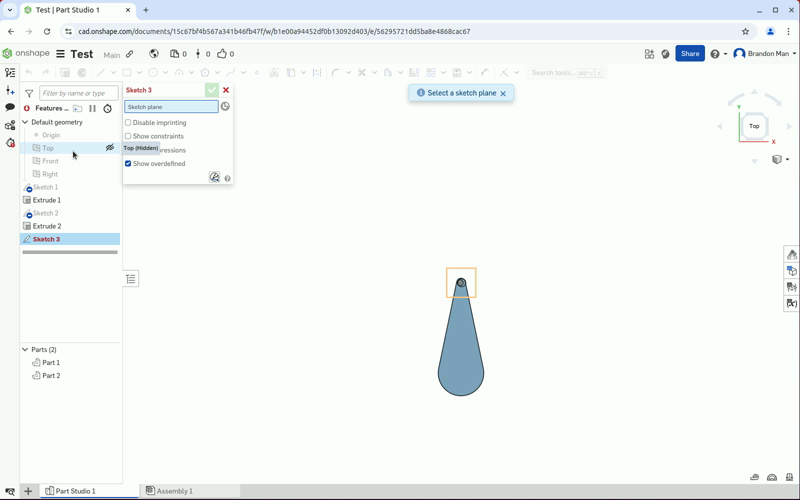
click(73, 150)
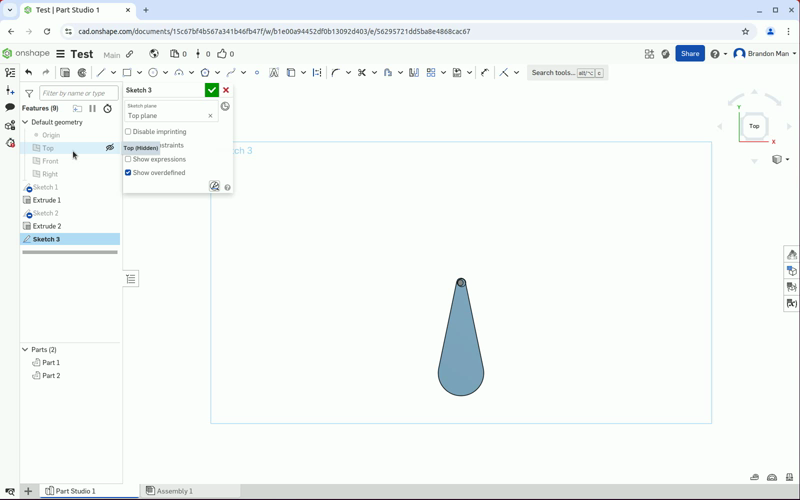
mouse_move(73, 352)
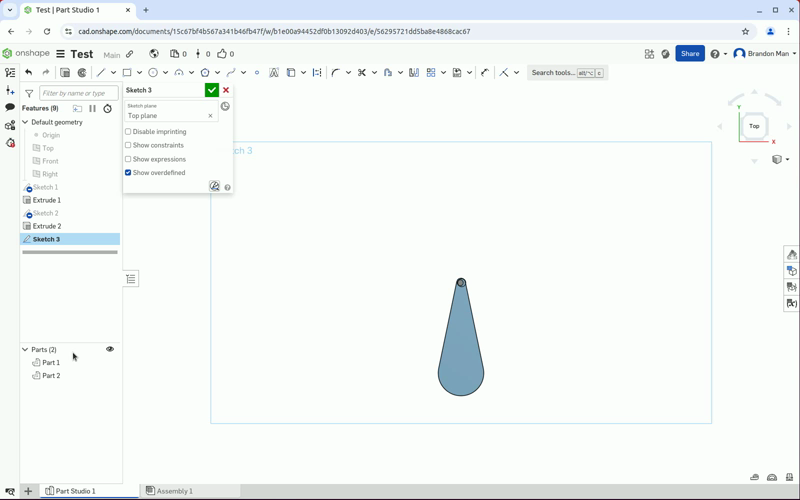
key(y)
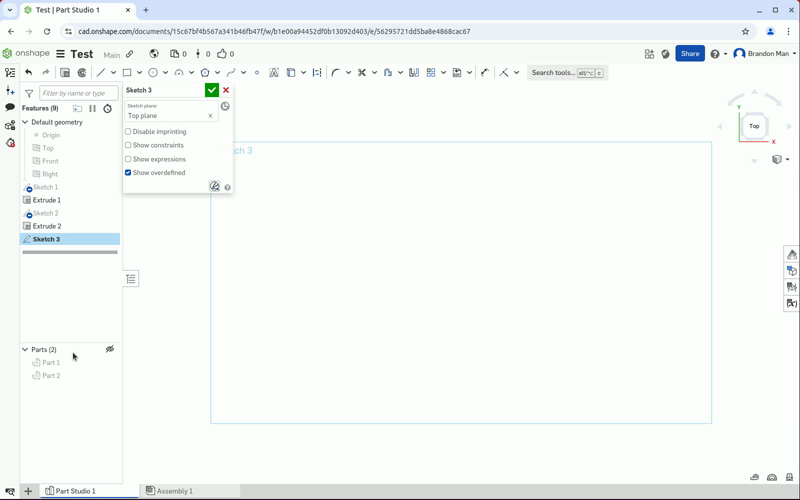
key(c)
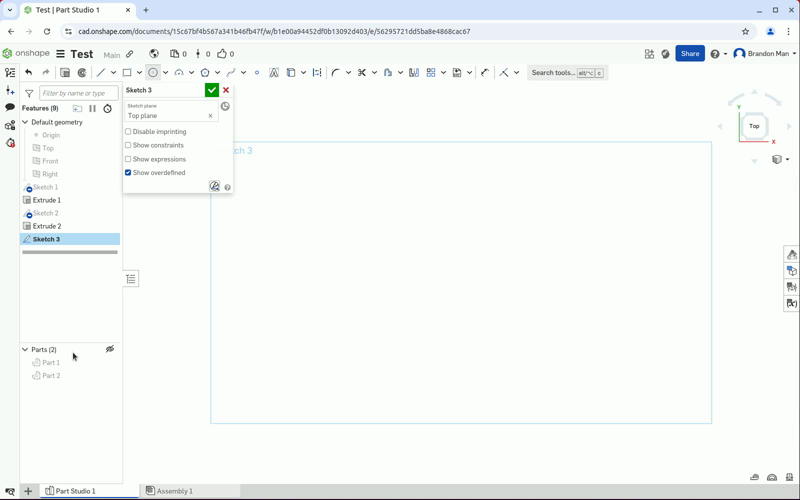
key_down(shift)
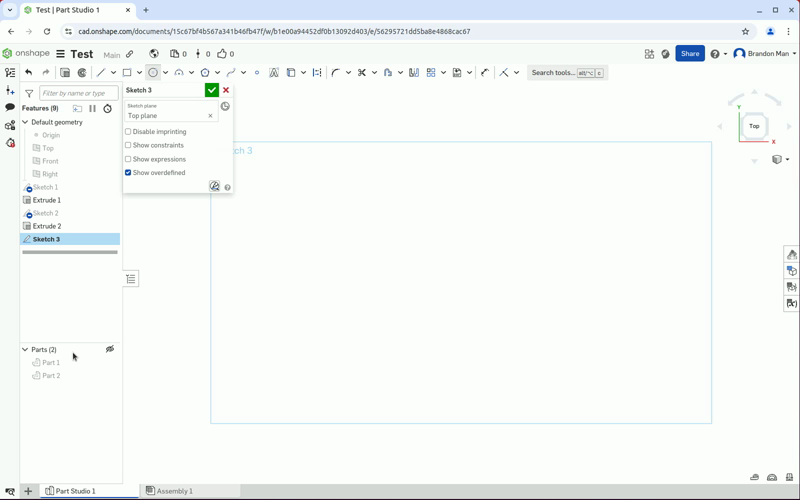
mouse_move(461, 282)
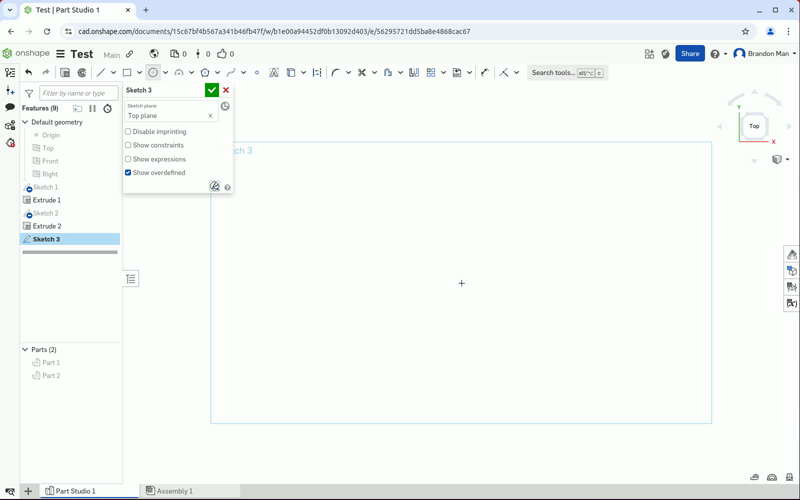
click(461, 282)
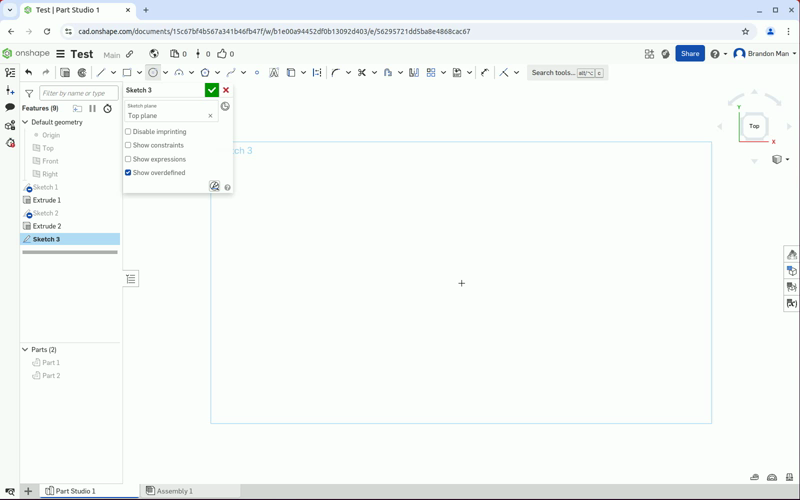
key_up(shift)
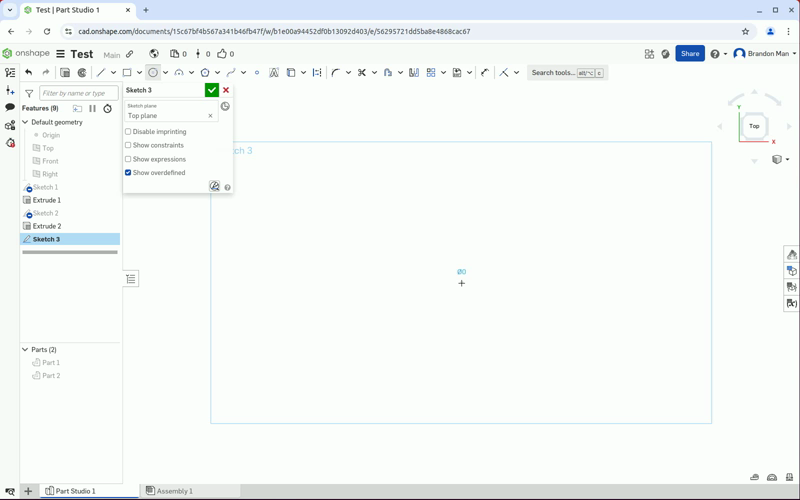
mouse_move(465, 282)
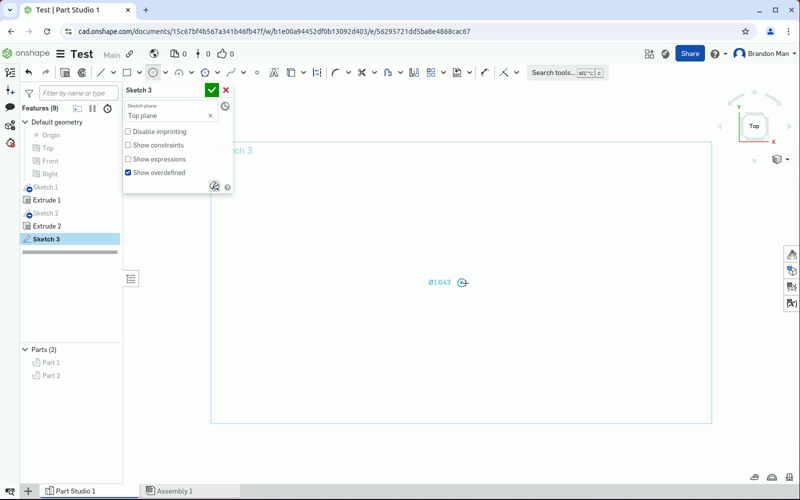
click(465, 282)
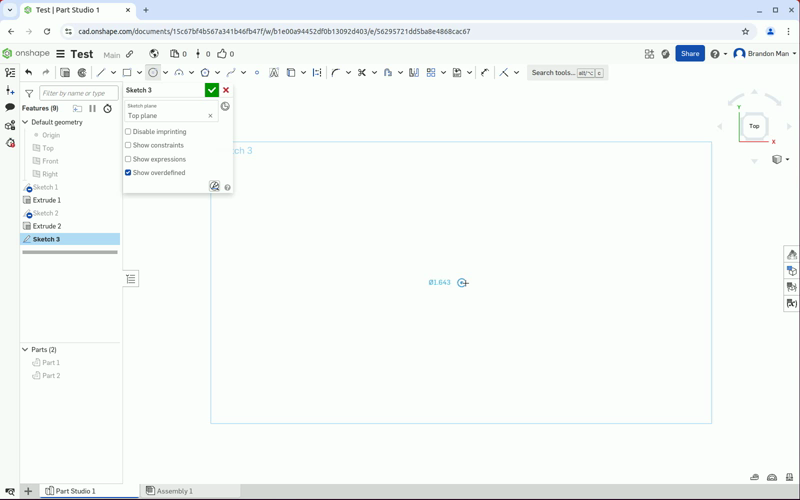
key(esc)
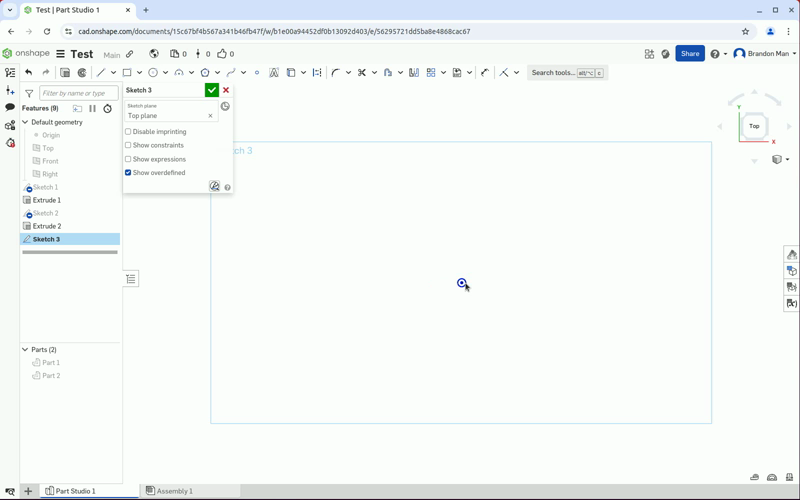
mouse_move(465, 282)
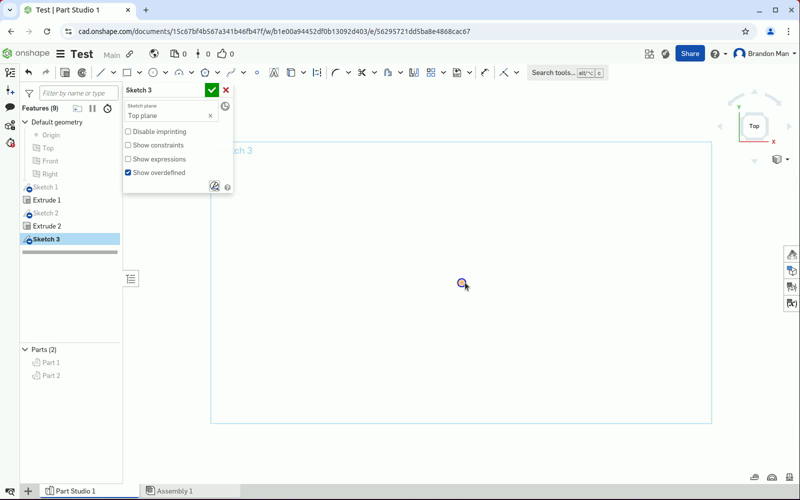
scroll(6)
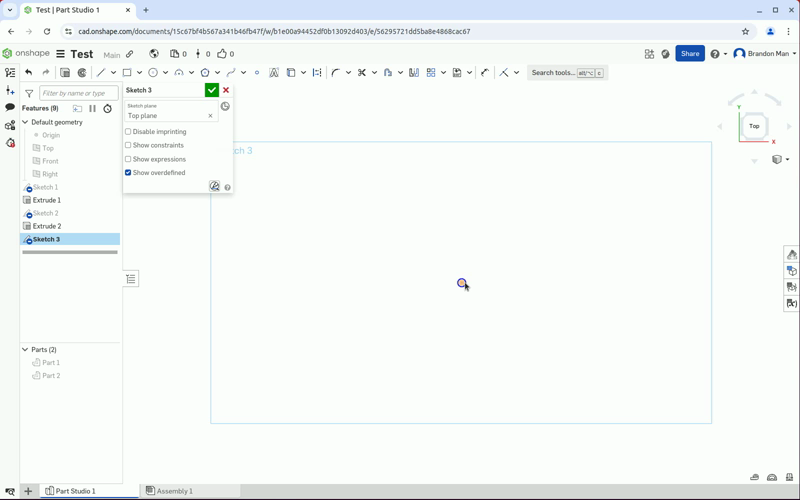
scroll(6)
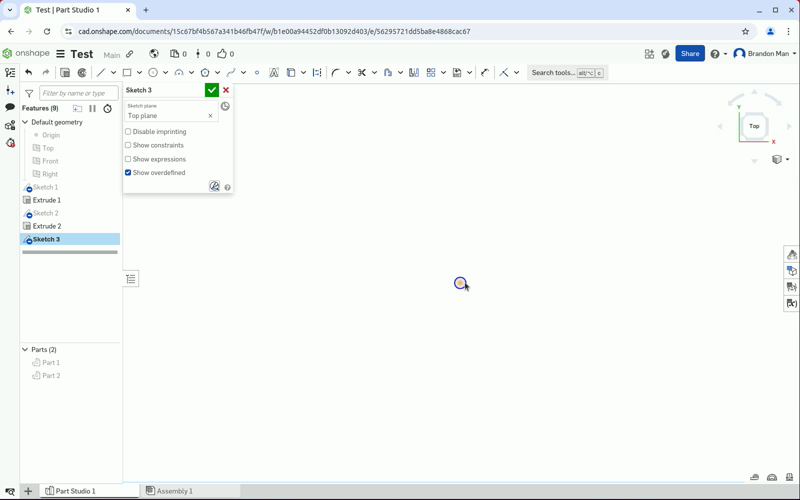
scroll(6)
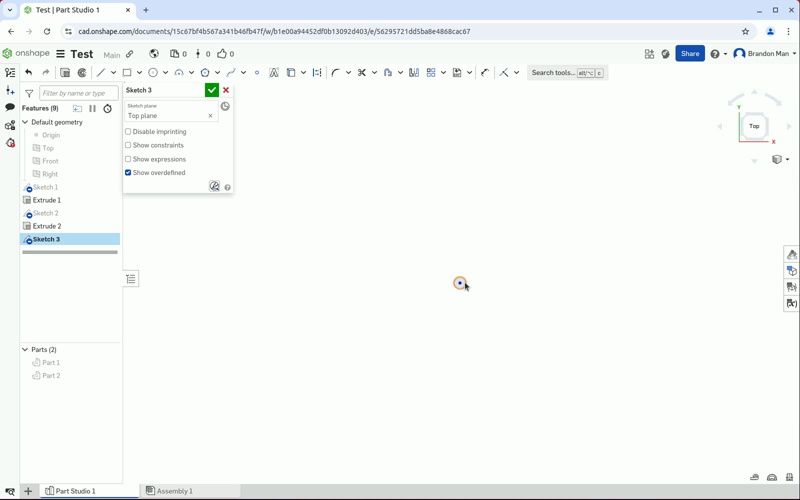
scroll(6)
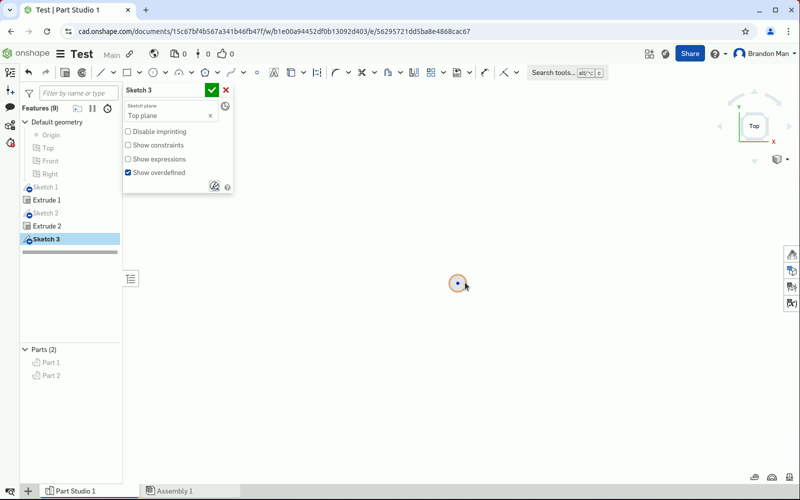
scroll(6)
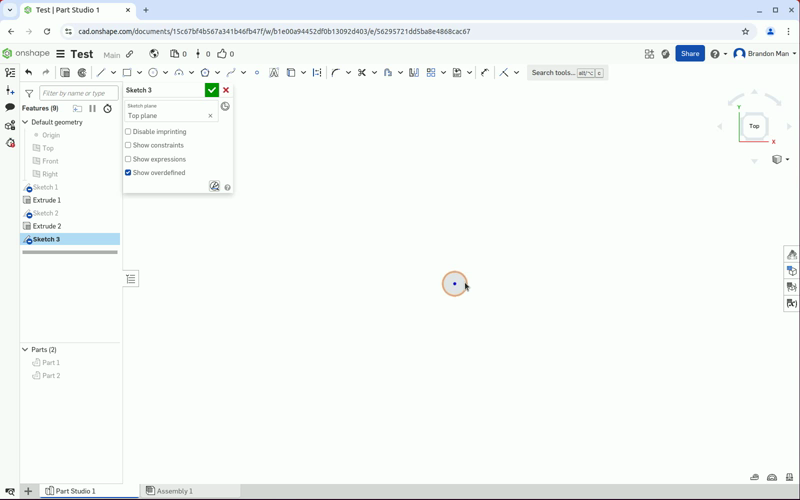
scroll(6)
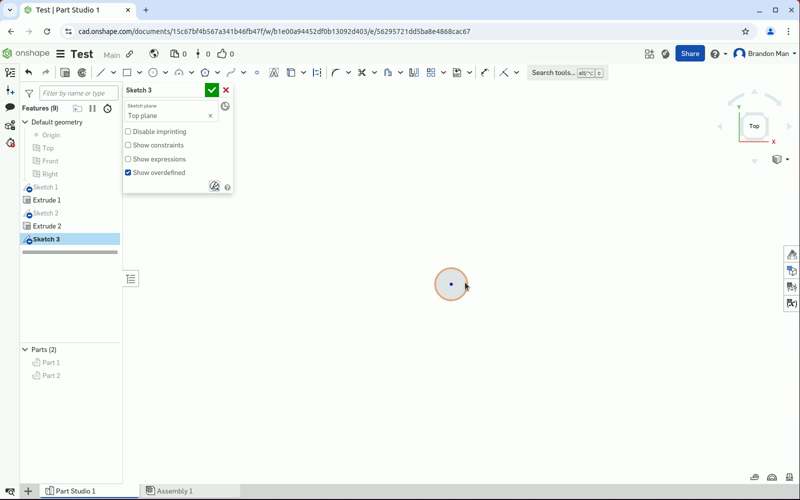
scroll(6)
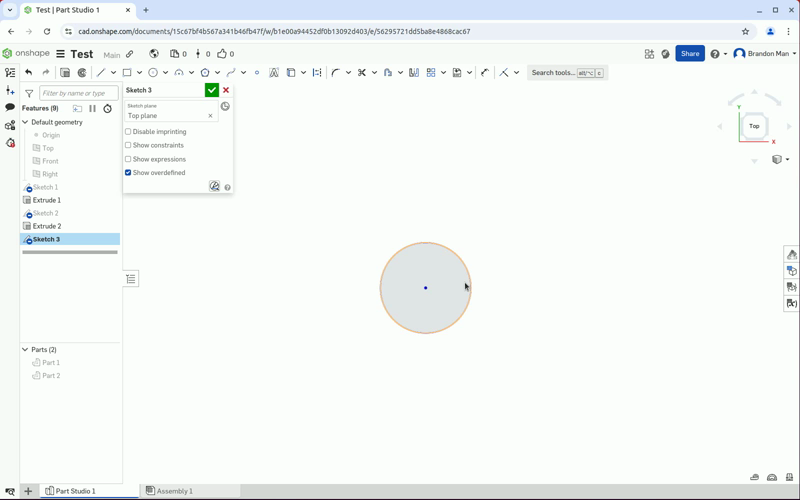
click(465, 282)
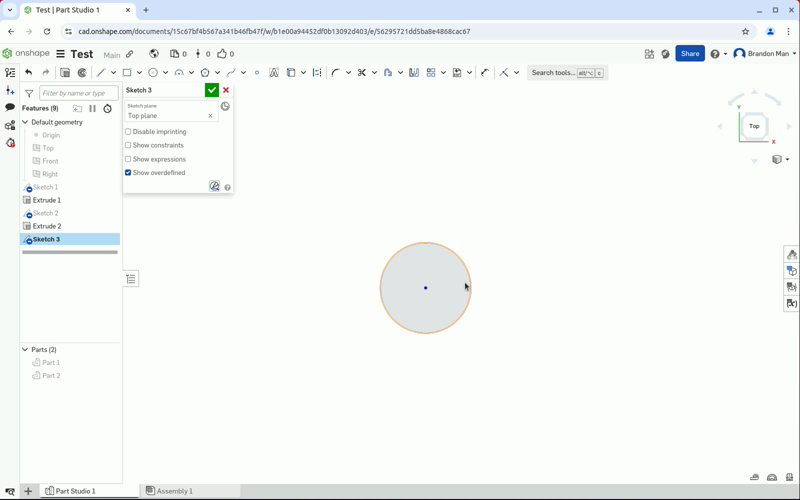
scroll(-6)
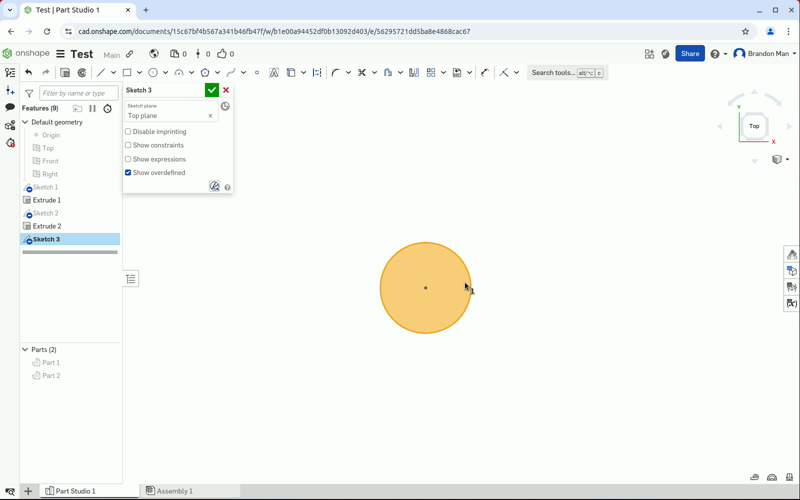
scroll(-6)
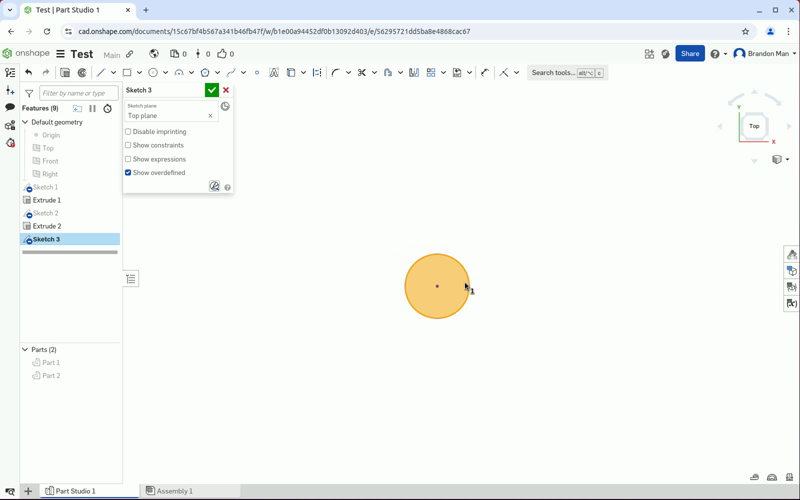
scroll(-6)
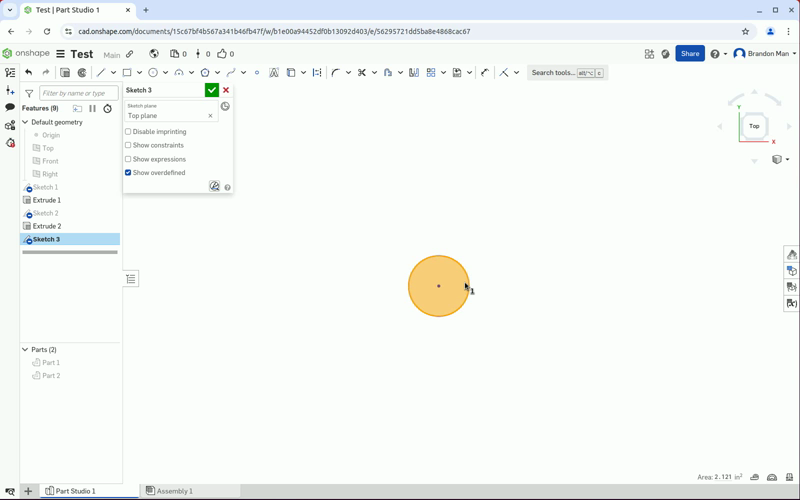
scroll(-6)
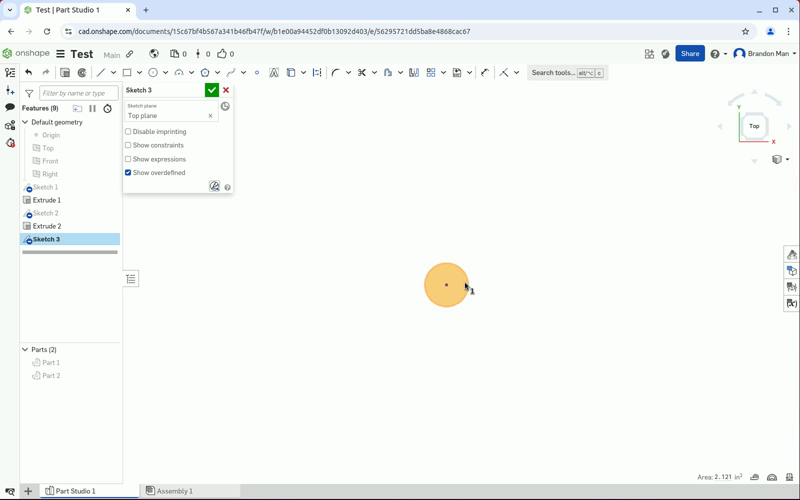
scroll(-6)
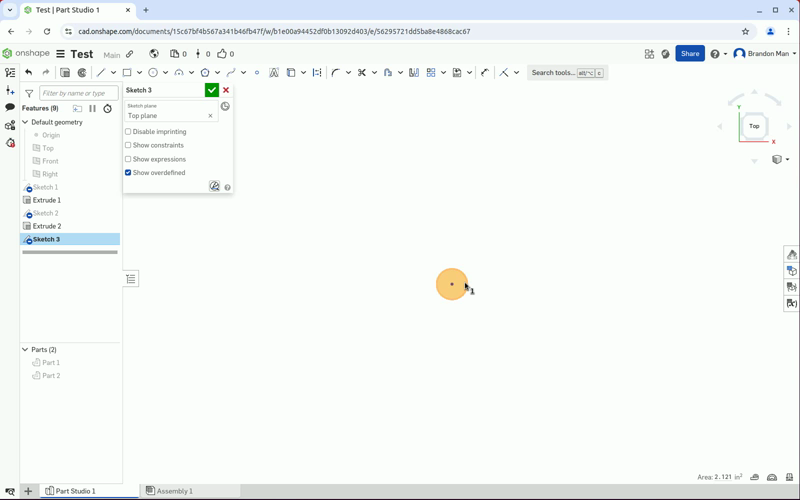
scroll(-6)
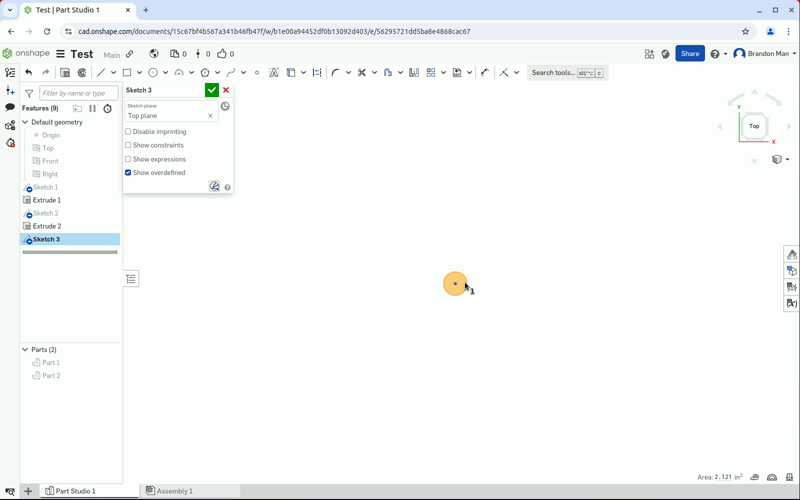
scroll(-6)
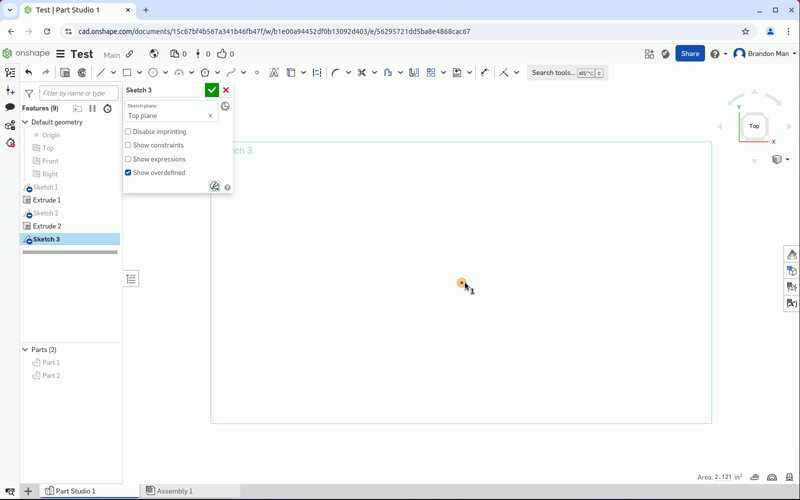
mouse_move(73, 352)
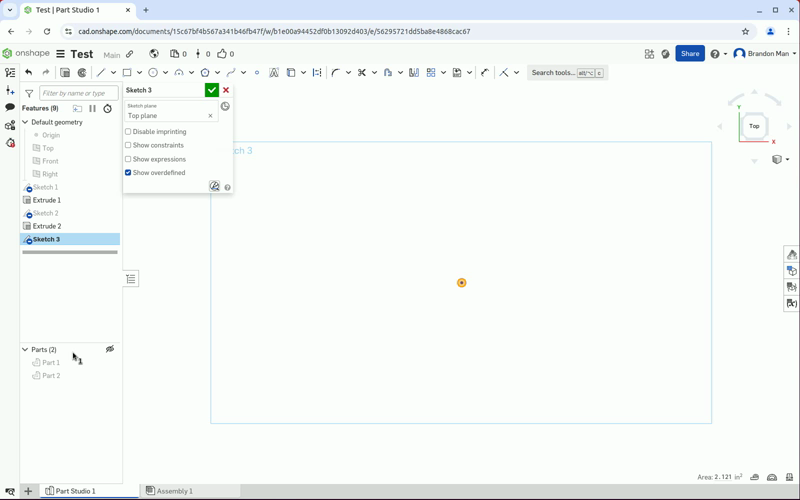
key(shift+y)
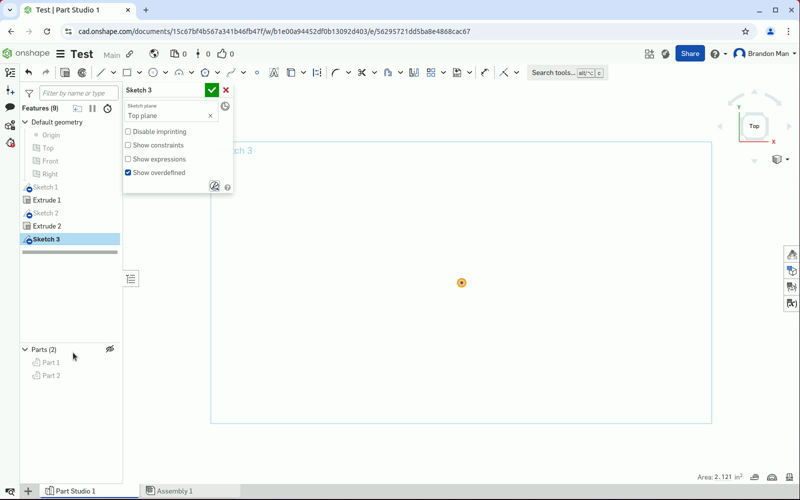
key(shift+e)
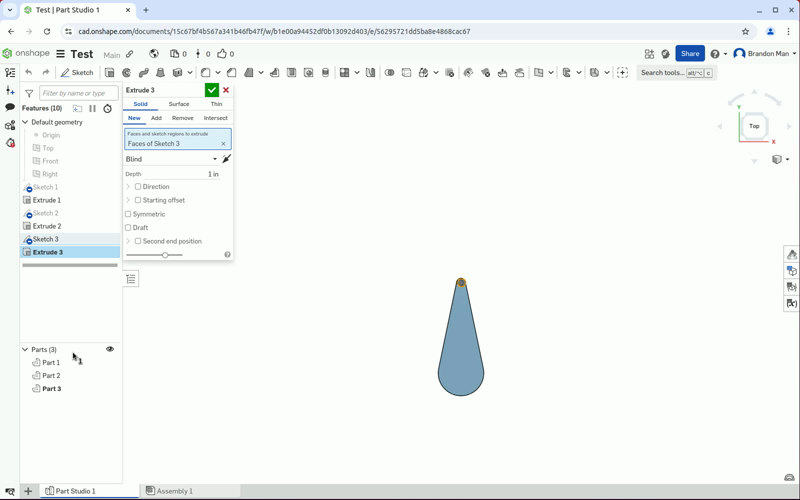
mouse_move(143, 106)
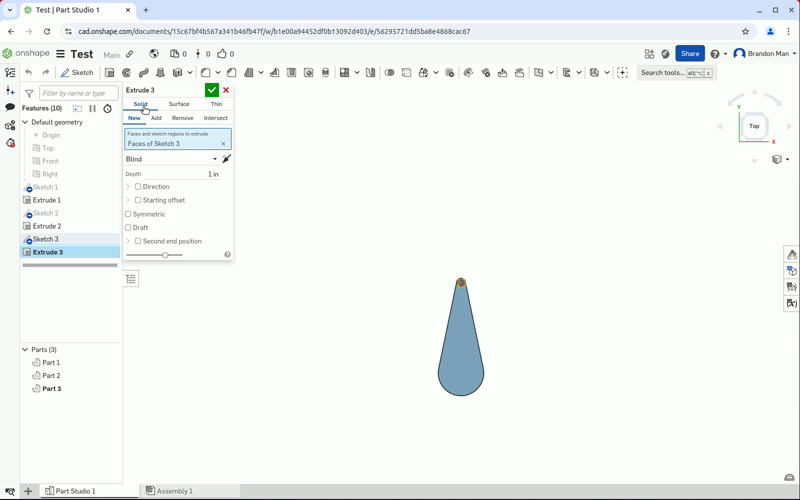
click(143, 106)
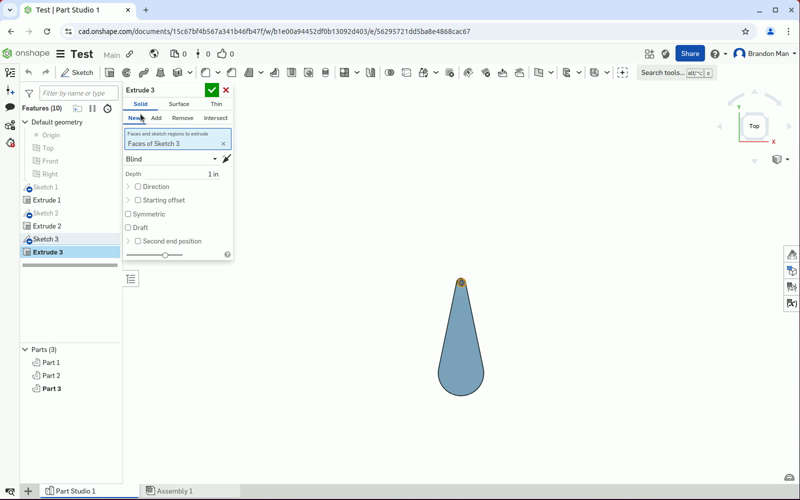
mouse_move(137, 120)
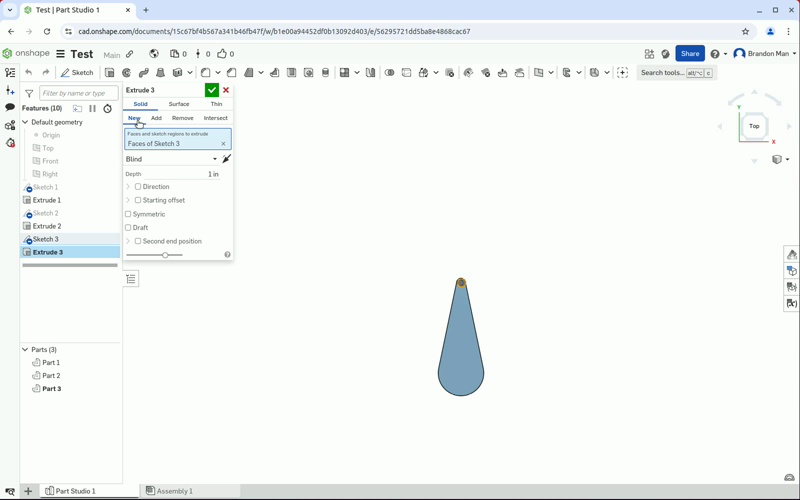
click(137, 120)
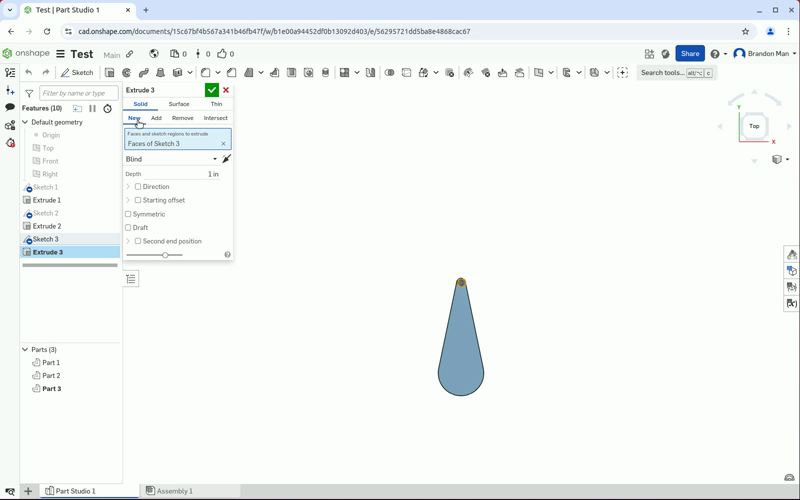
key(tab, 4)
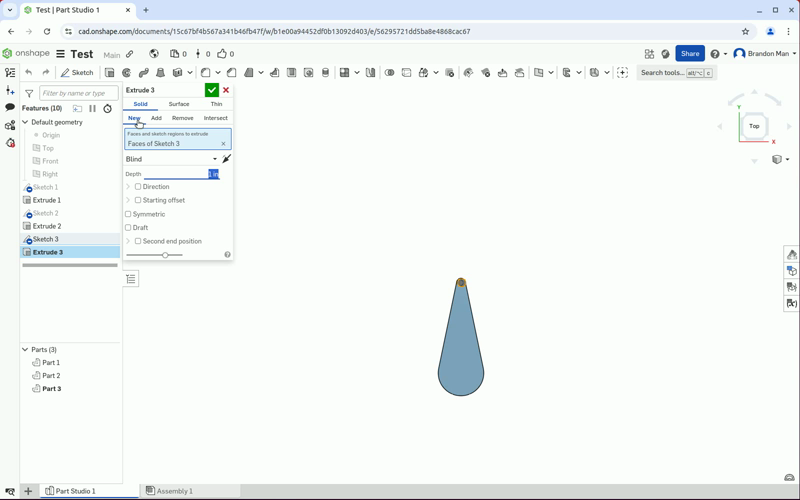
text(-0.963)
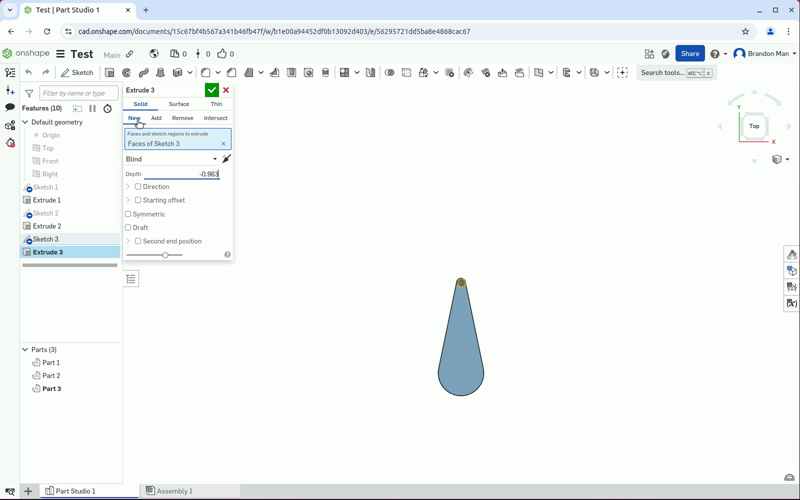
key(enter)
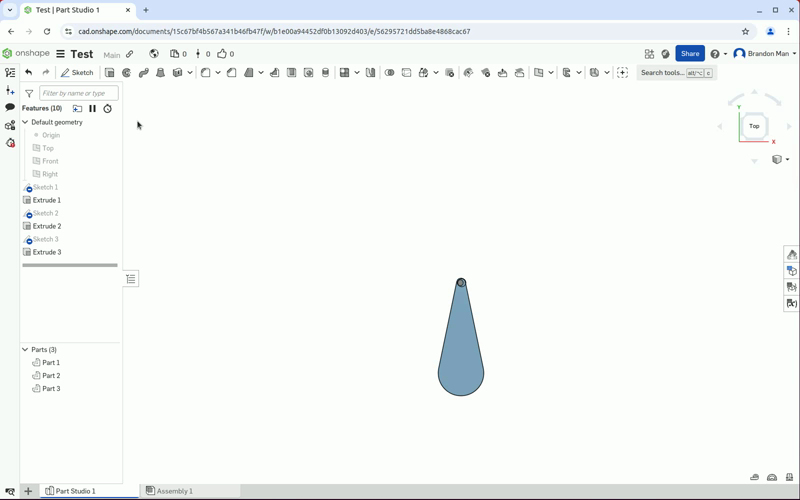
key(shift+h)
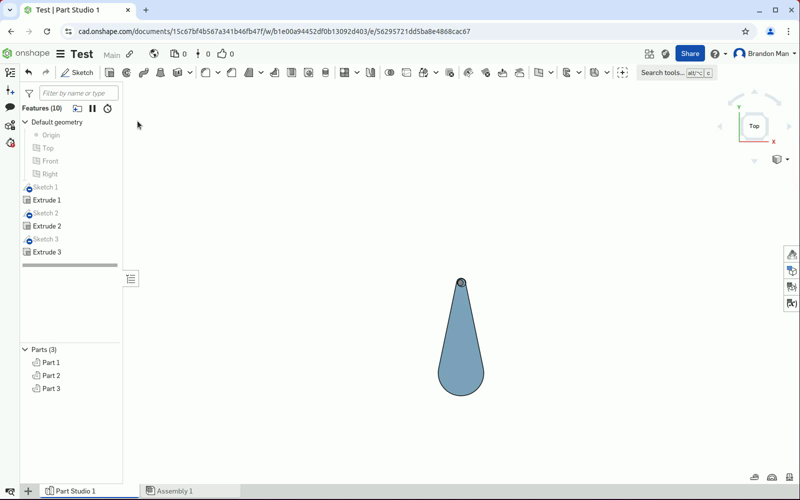
key(shift+h)
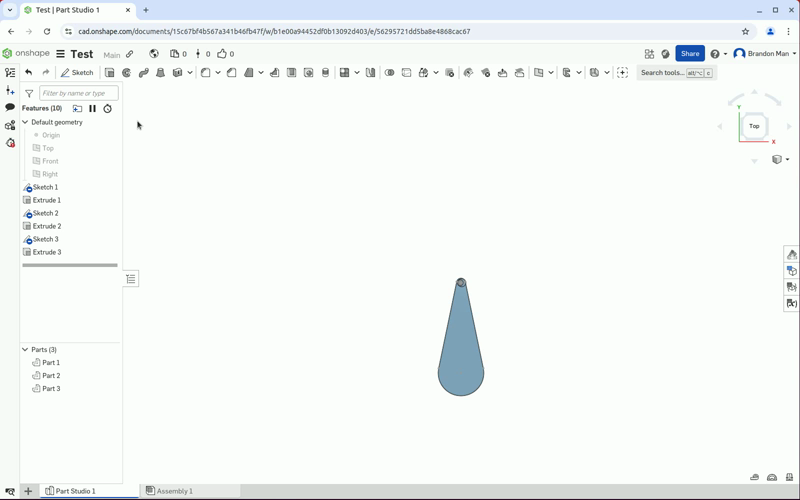
key(shift+7)
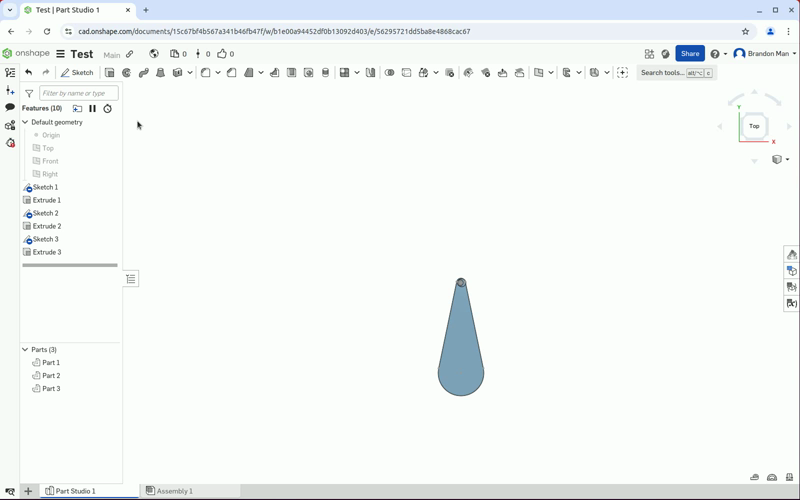
key(up, 3)
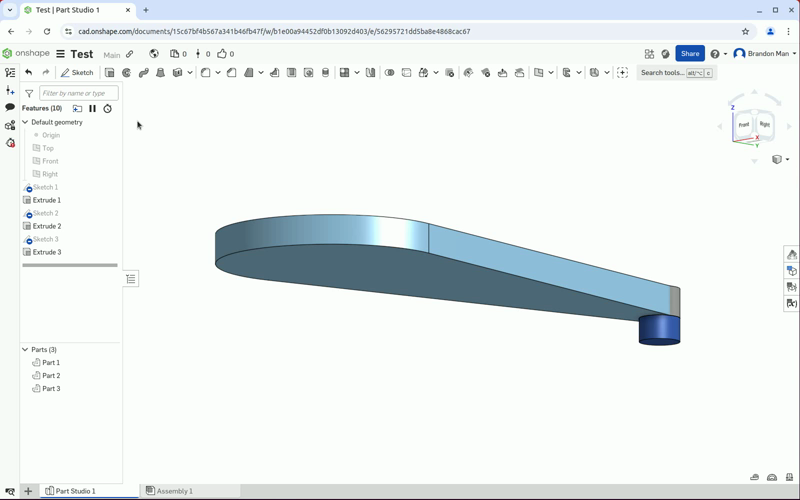
key(left, 3)
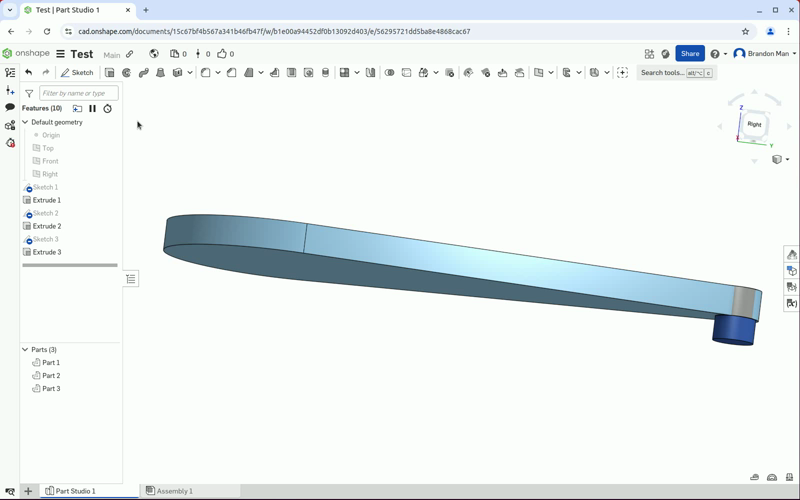
key(right, 3)
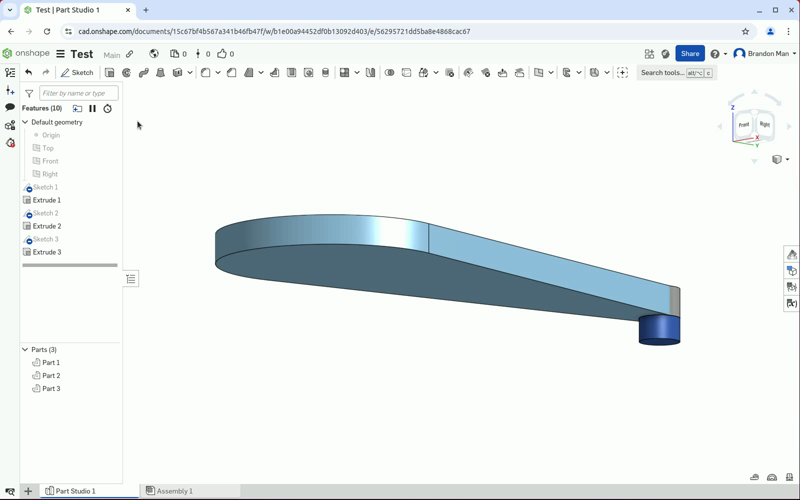
key(down, 3)
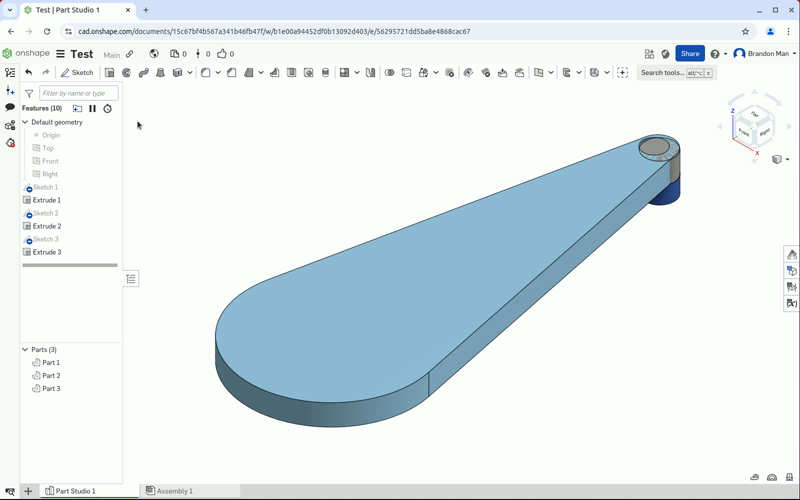
mouse_move(73, 189)
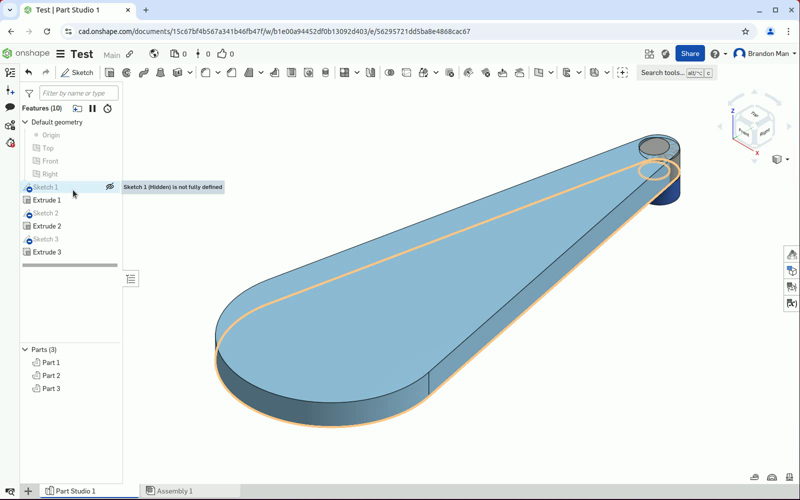
click(73, 189)